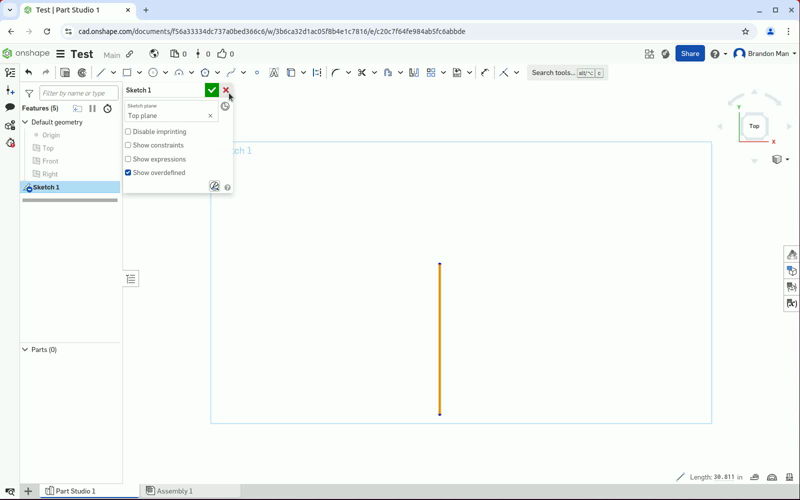
key(shift+h)
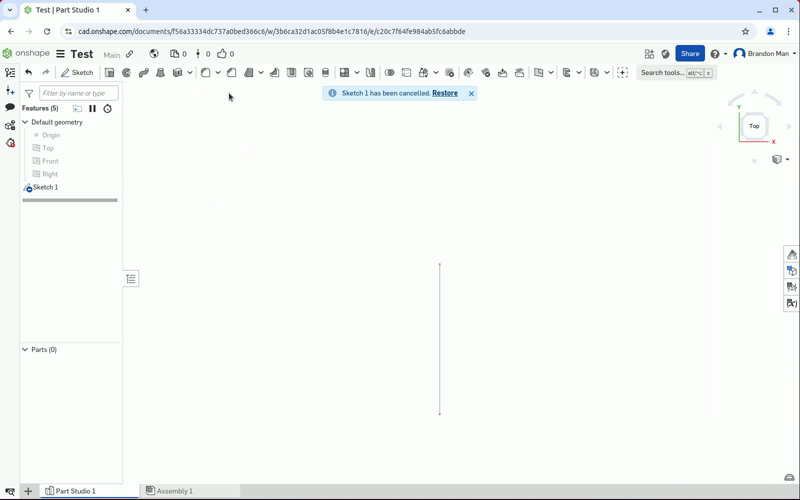
mouse_move(73, 352)
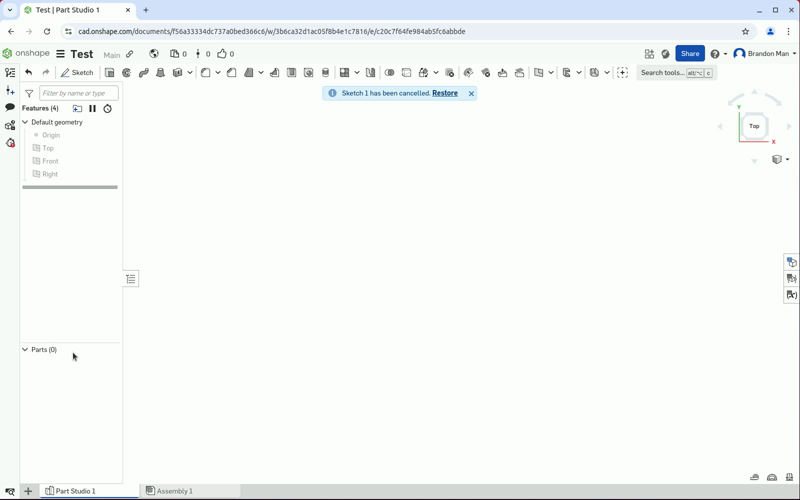
key(y)
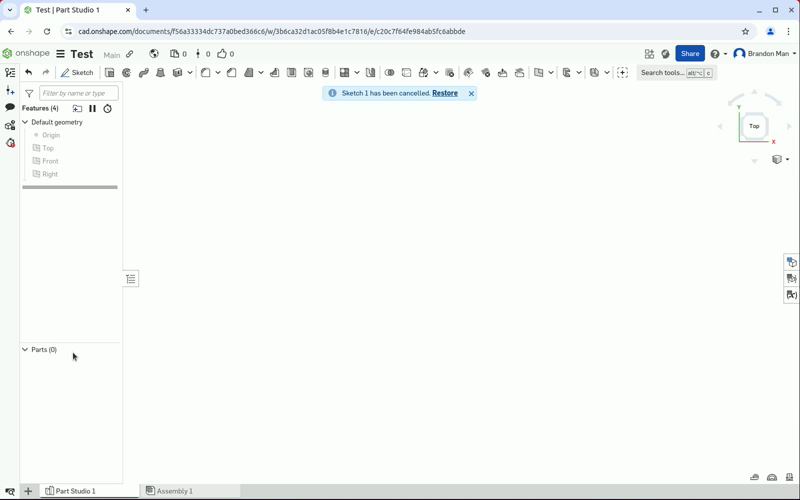
key(shift+p)
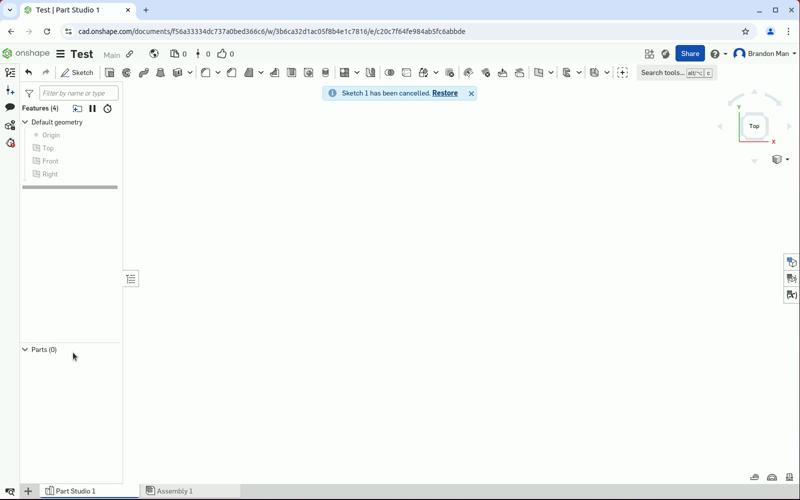
key(space)
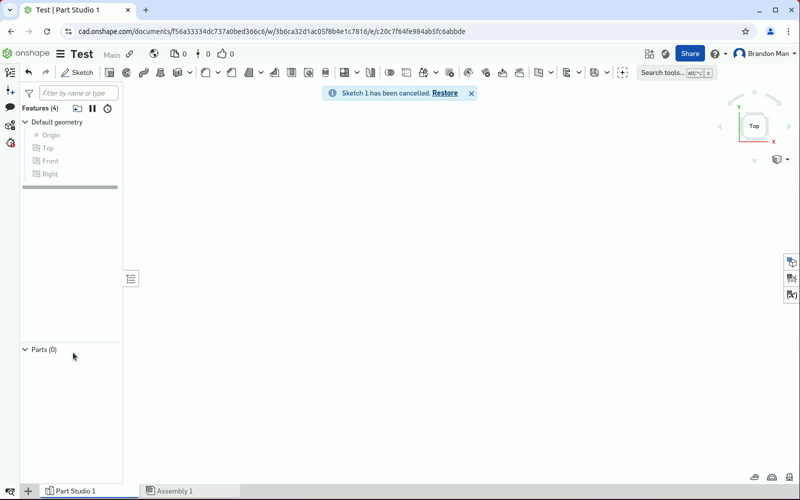
key_down(shift)
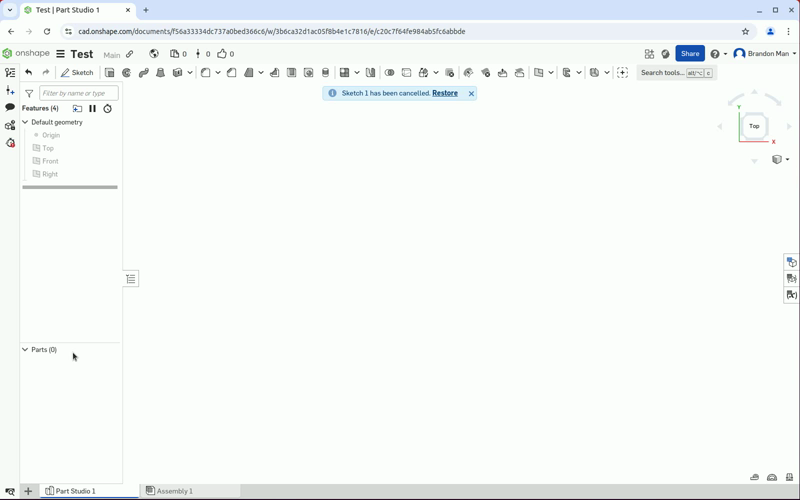
key(up)
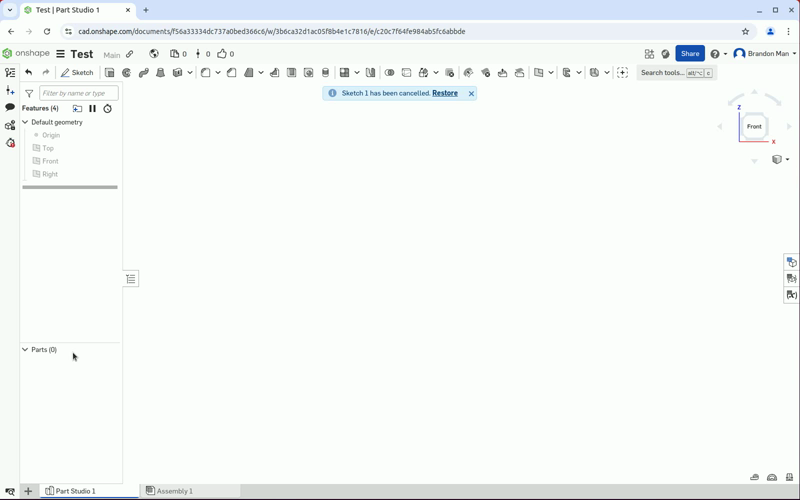
key_up(shift)
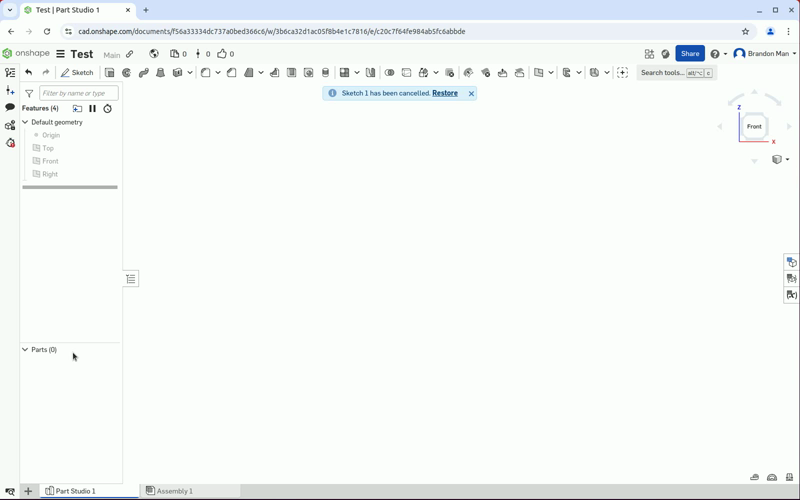
key(space)
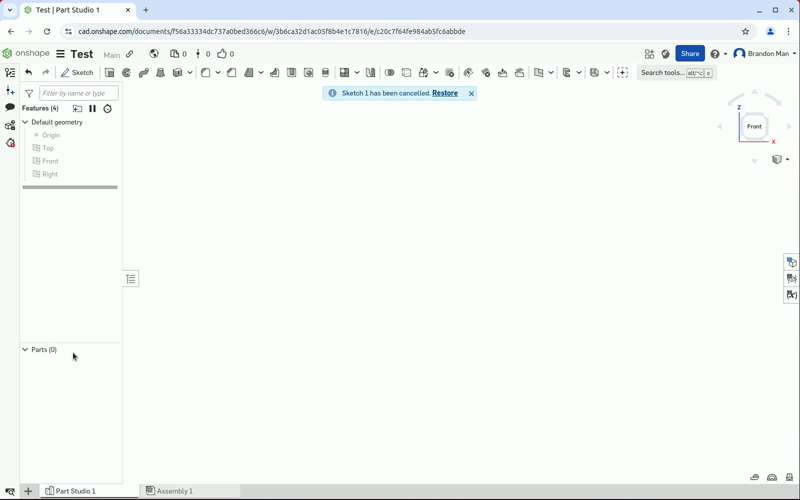
key_down(shift)
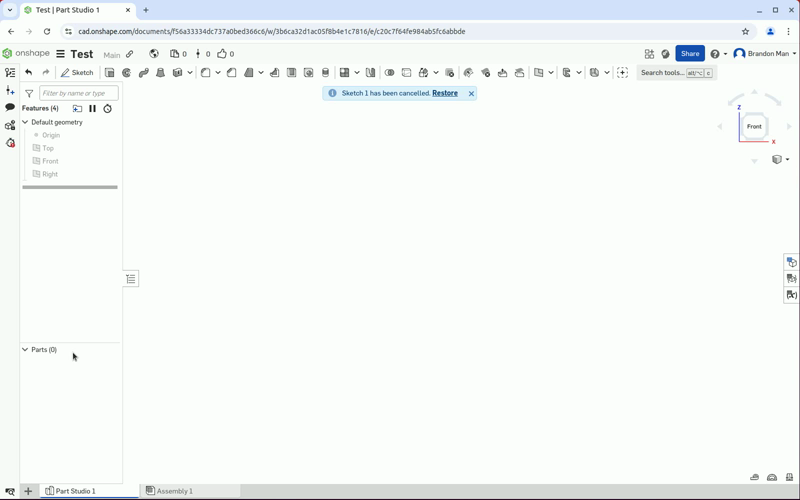
key(left)
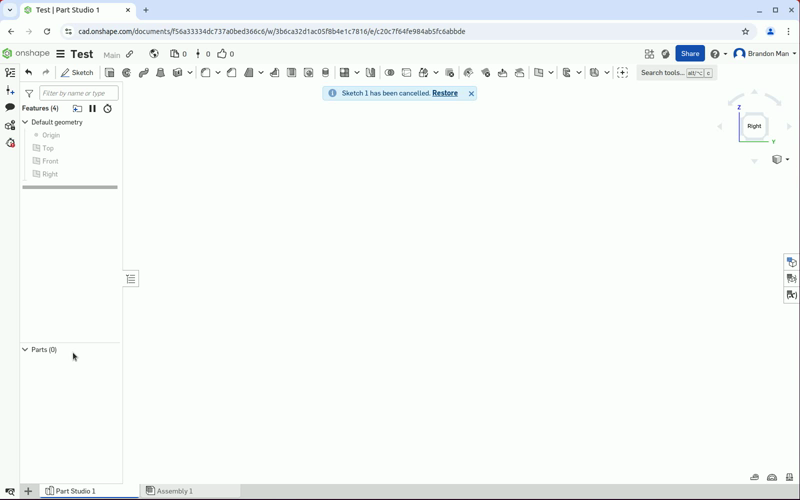
key_up(shift)
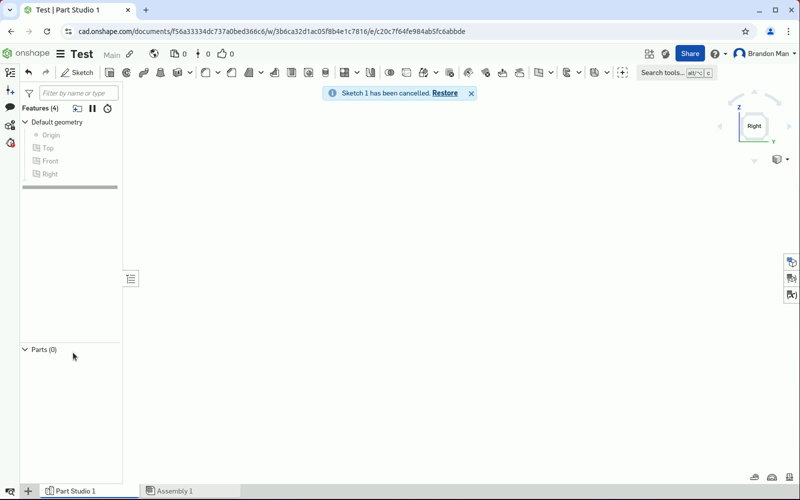
mouse_move(73, 352)
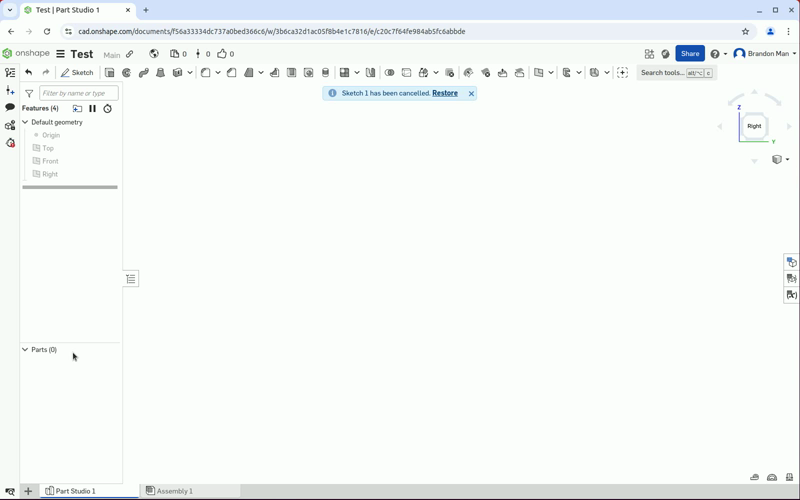
key(shift+y)
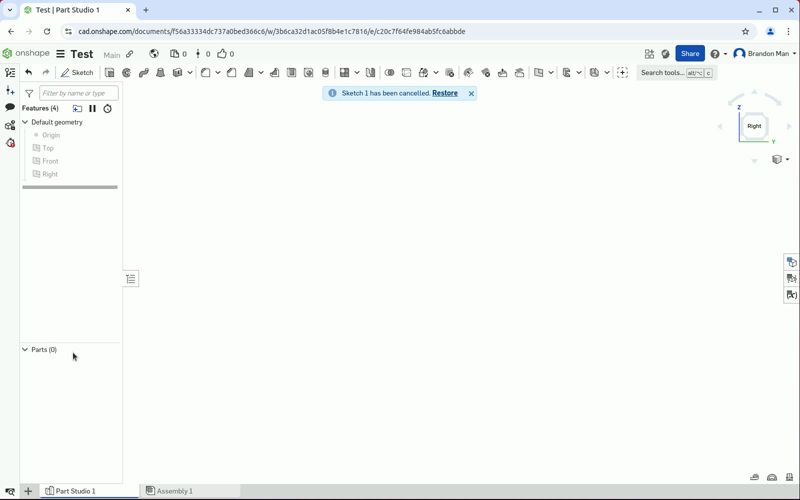
key(shift+s)
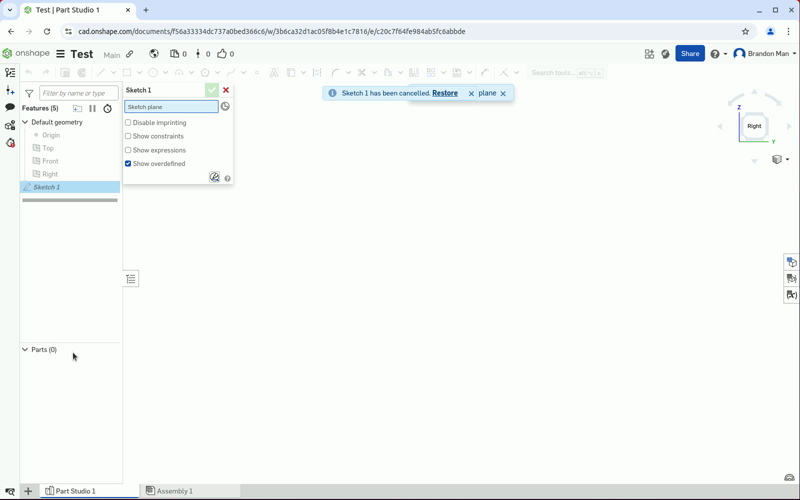
mouse_move(73, 176)
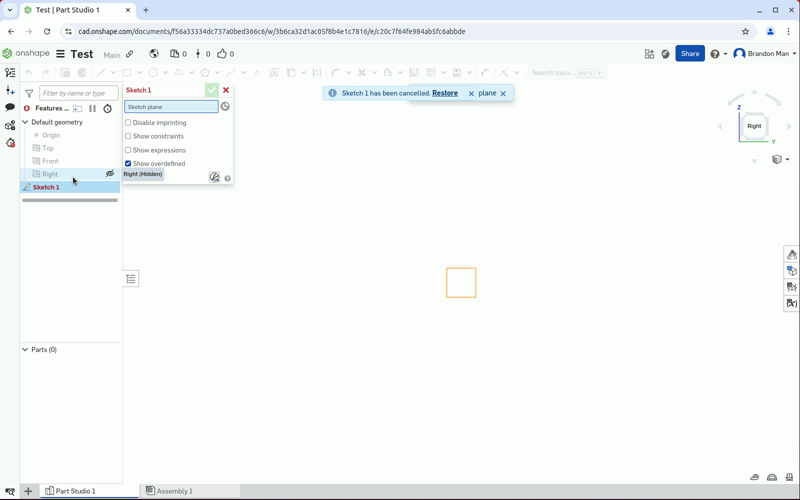
click(73, 176)
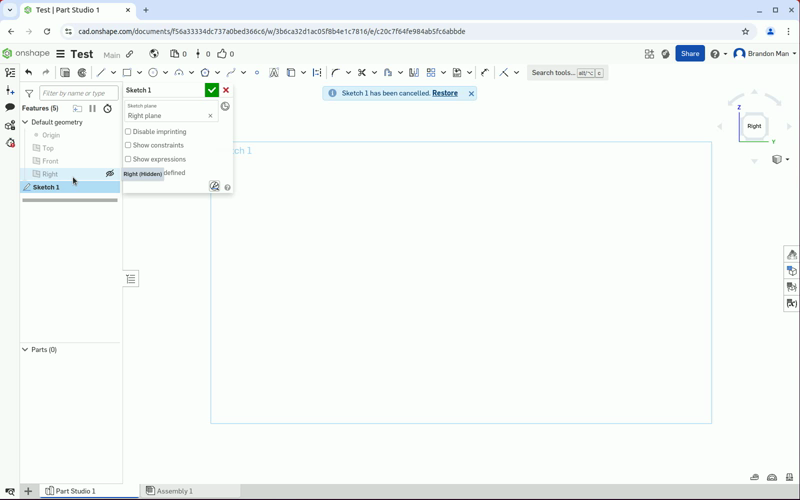
mouse_move(73, 352)
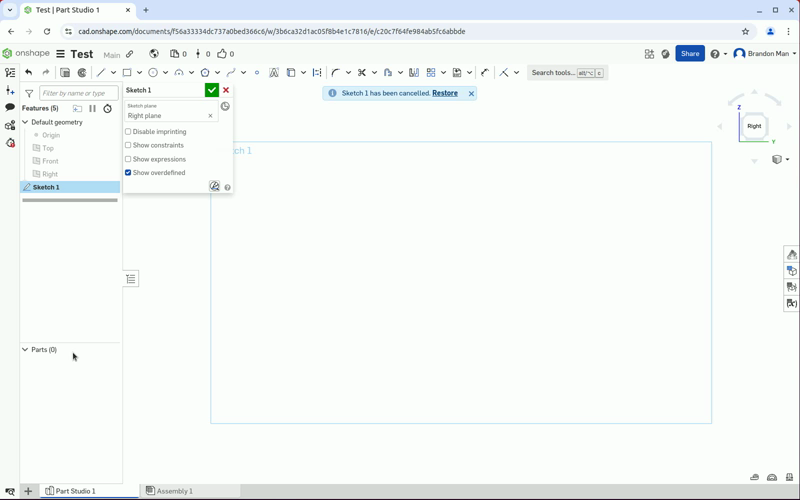
key(y)
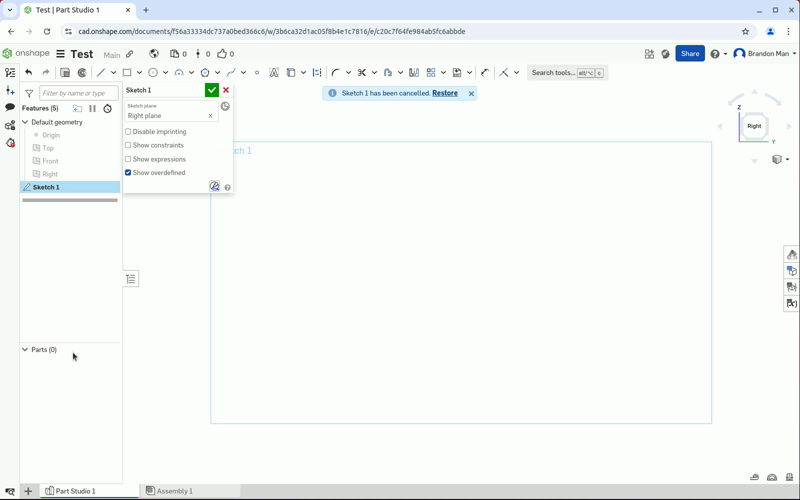
key(c)
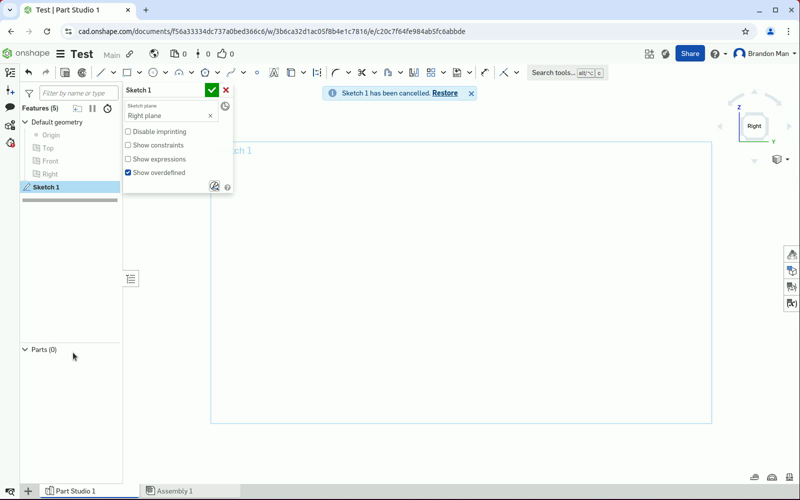
key_down(shift)
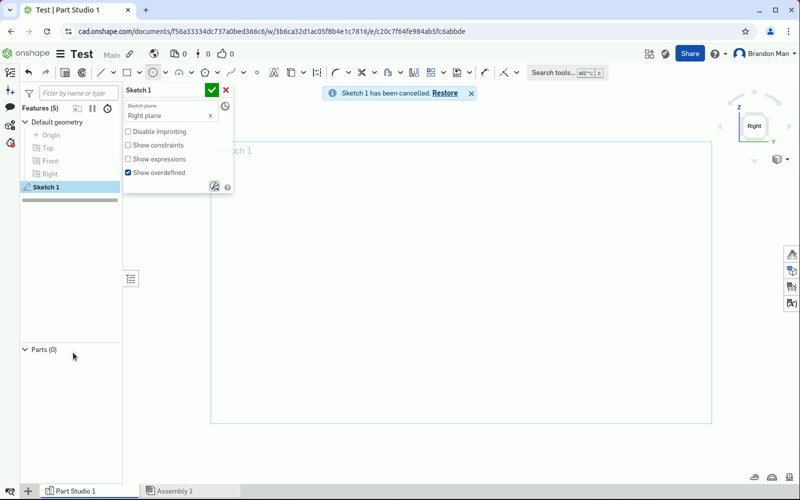
mouse_move(461, 282)
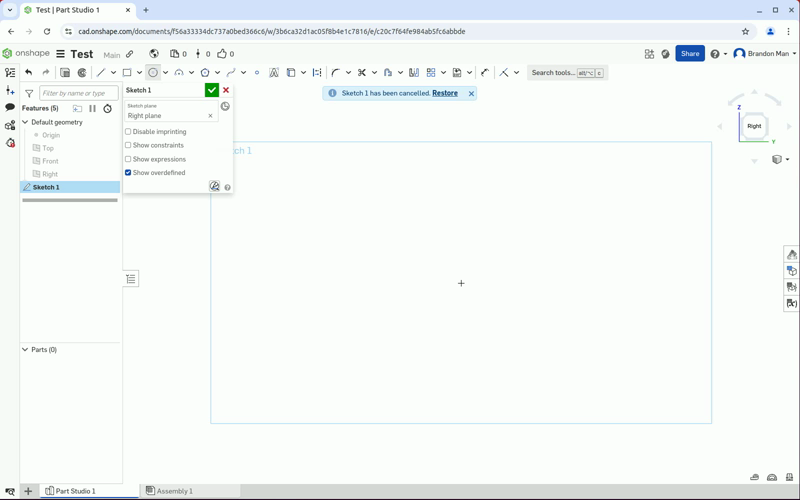
click(461, 282)
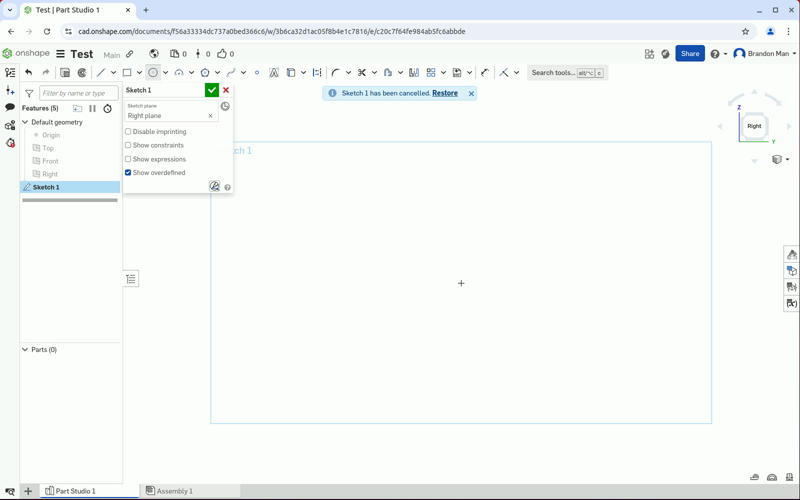
key_up(shift)
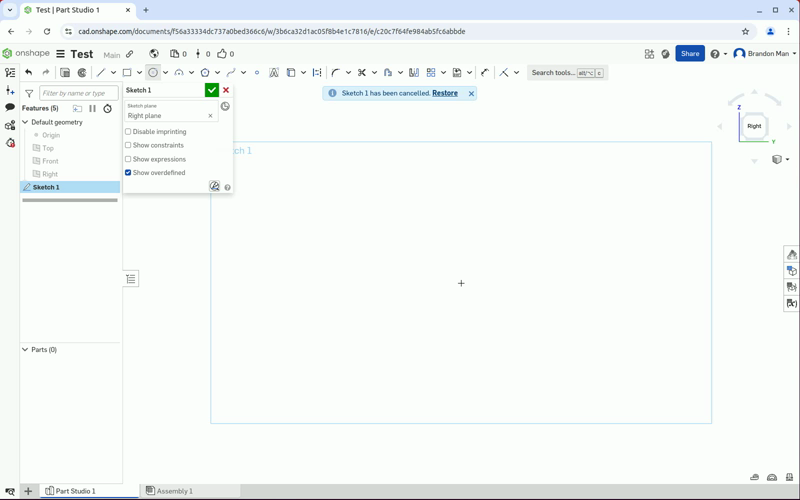
mouse_move(470, 282)
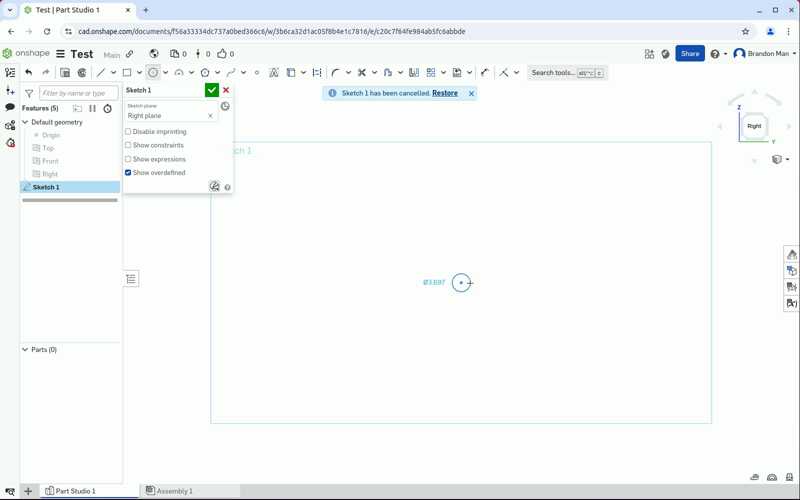
click(470, 282)
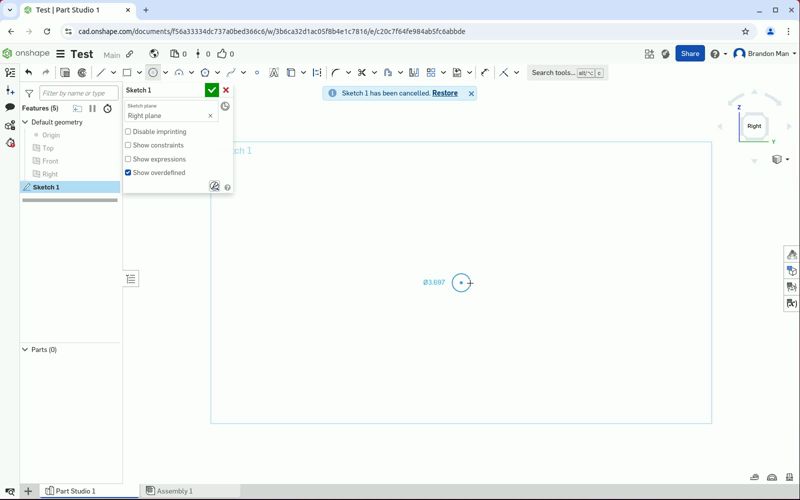
key(esc)
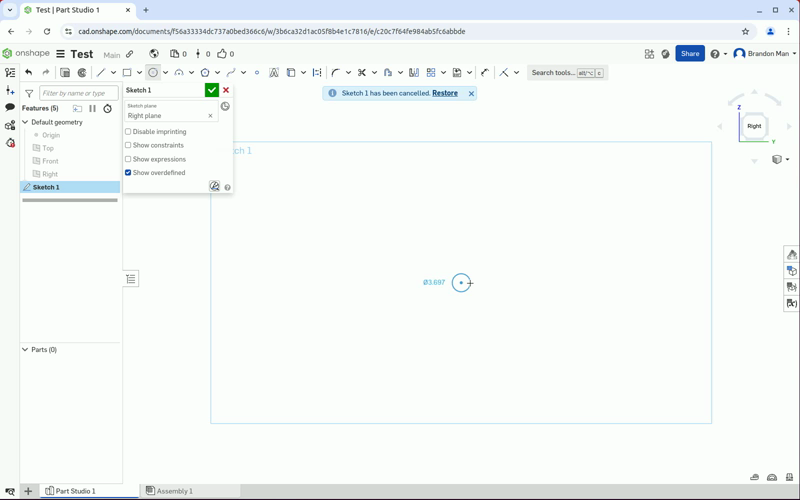
mouse_move(463, 289)
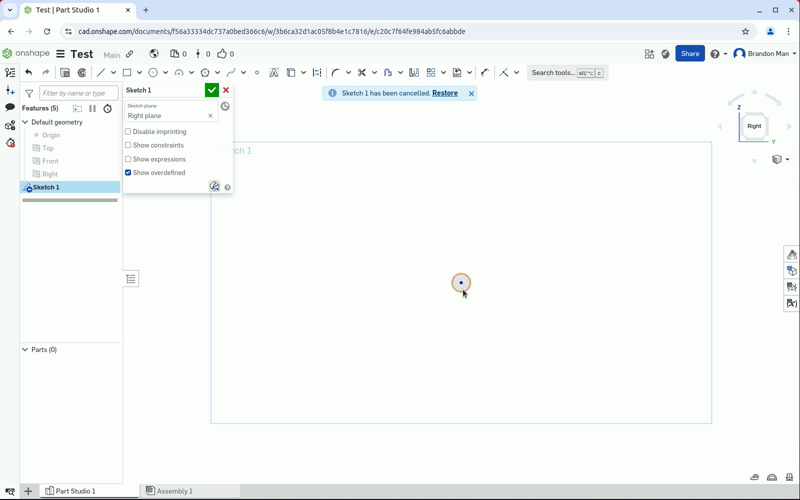
scroll(6)
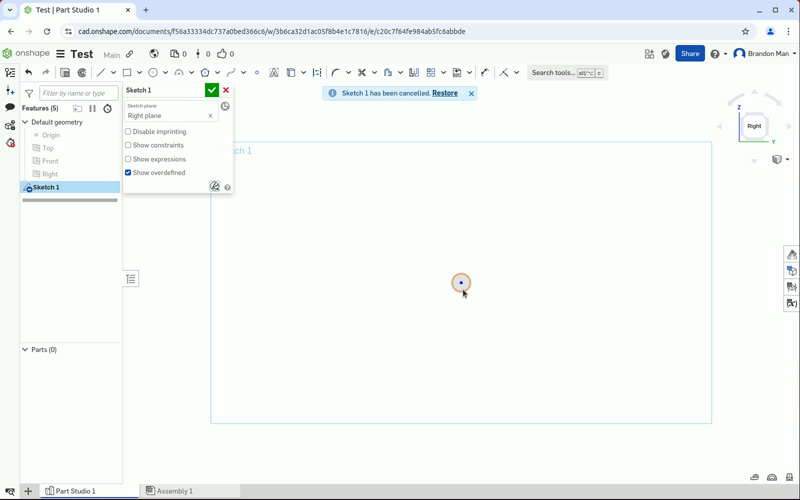
scroll(6)
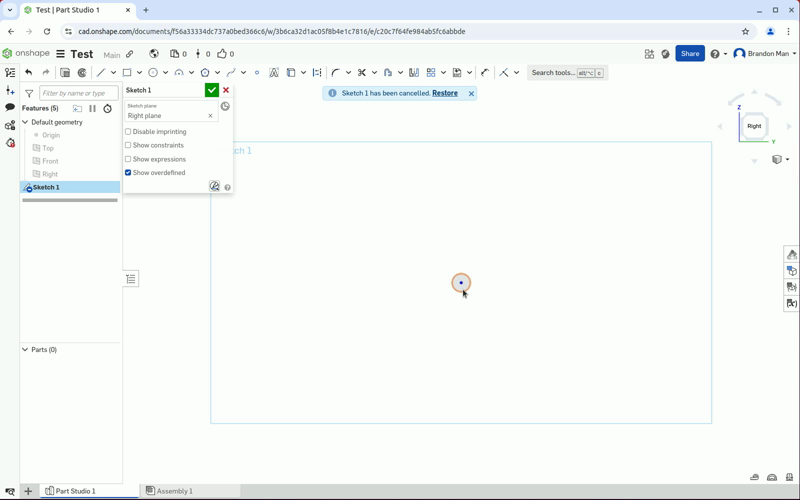
scroll(6)
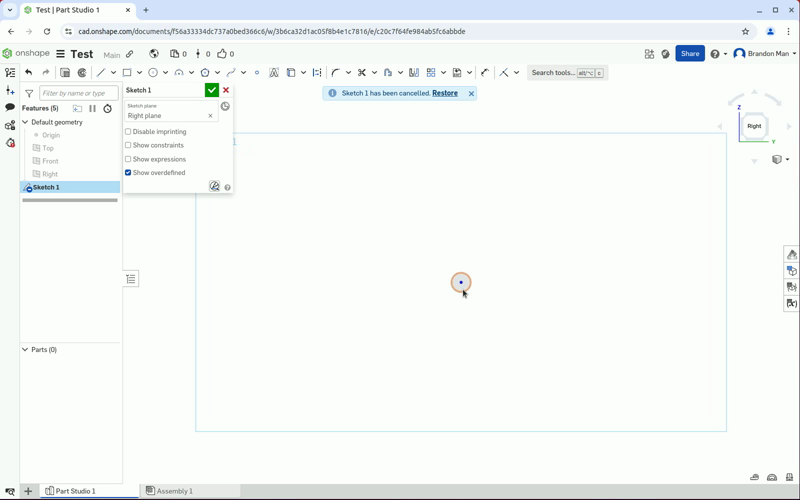
scroll(6)
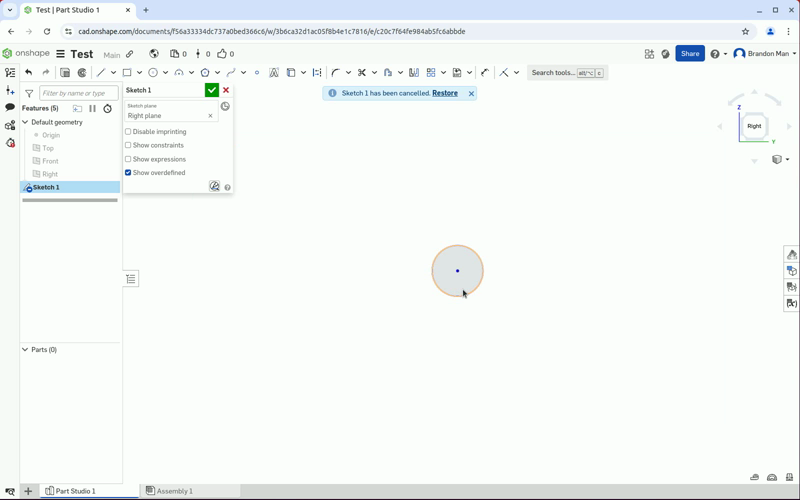
scroll(6)
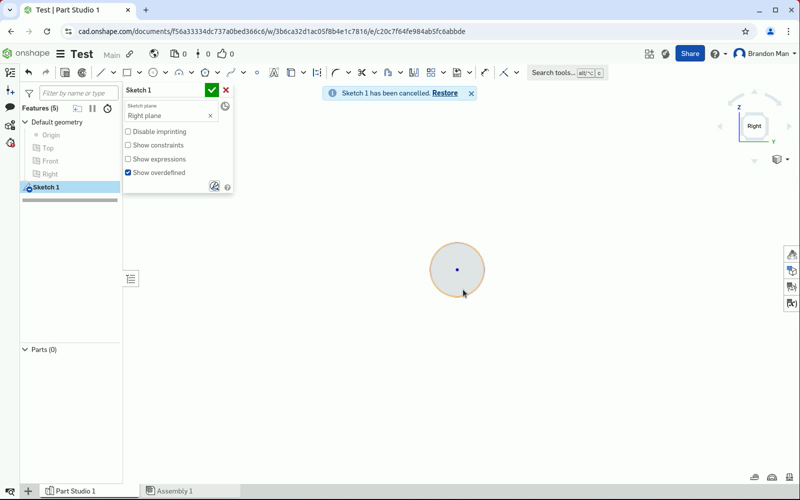
scroll(6)
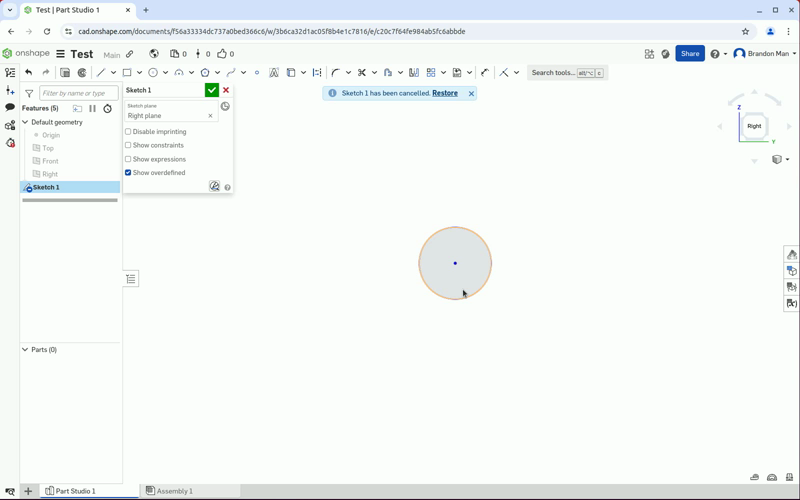
scroll(6)
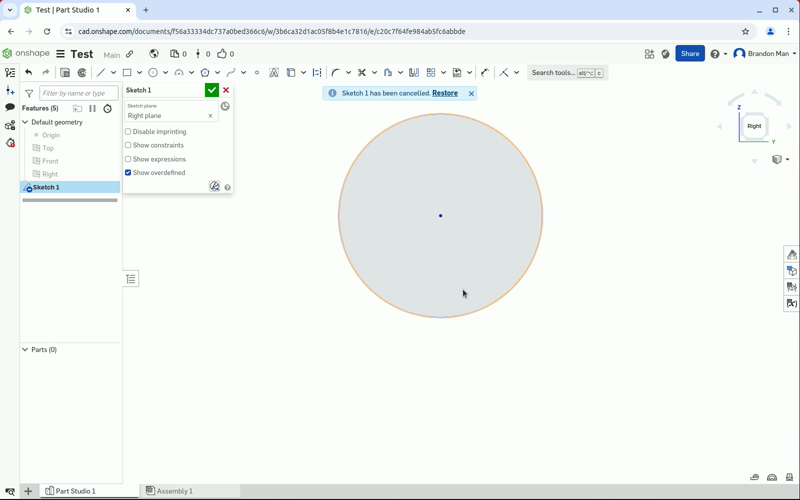
click(463, 289)
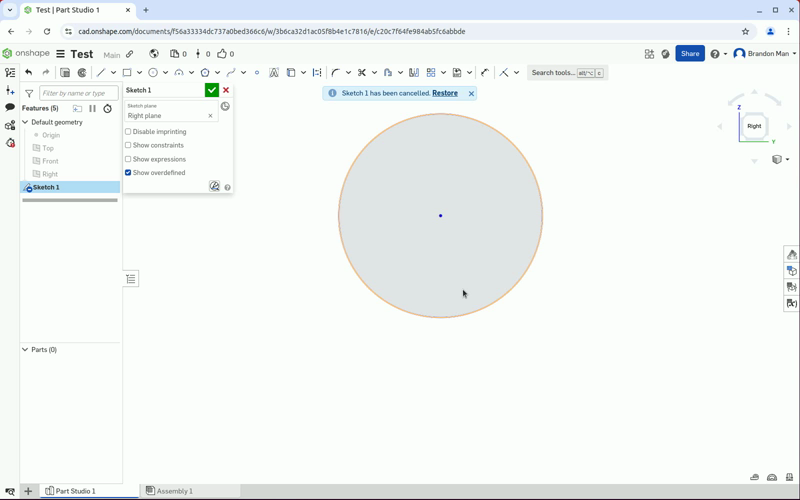
scroll(-6)
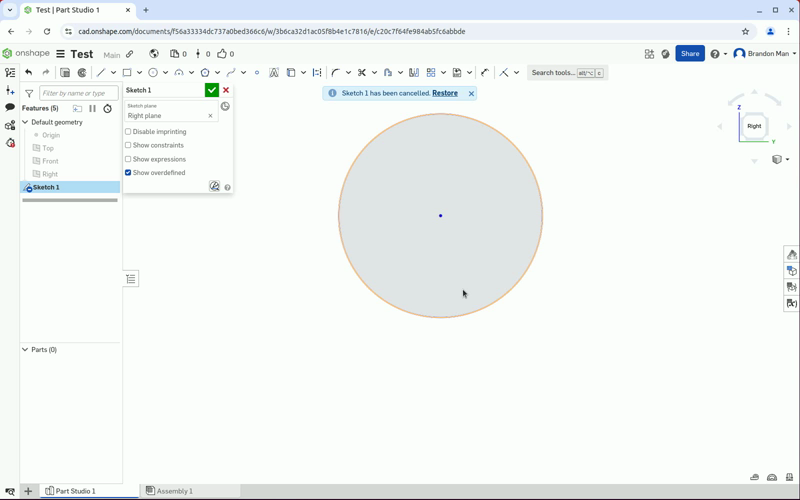
scroll(-6)
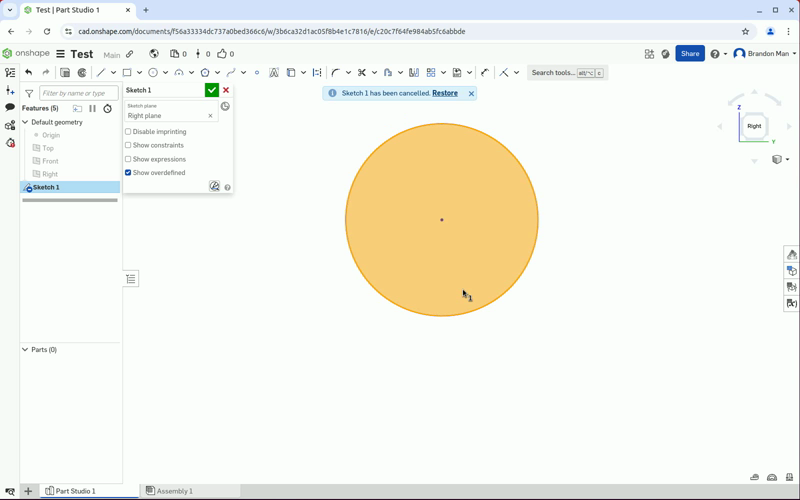
scroll(-6)
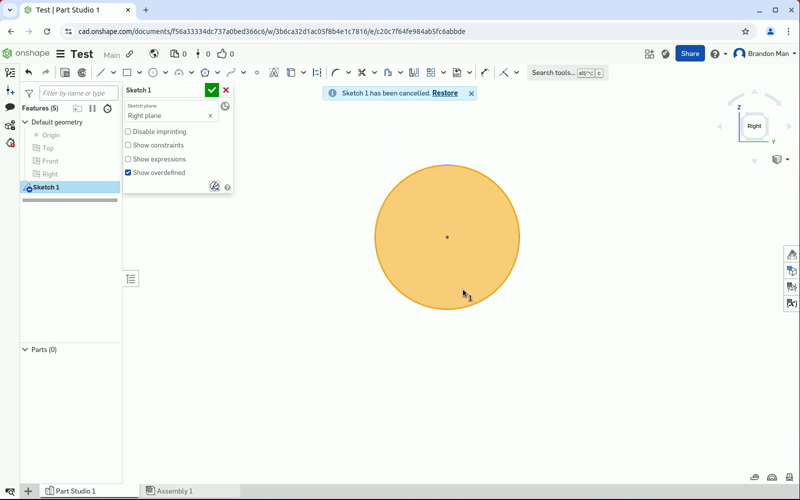
scroll(-6)
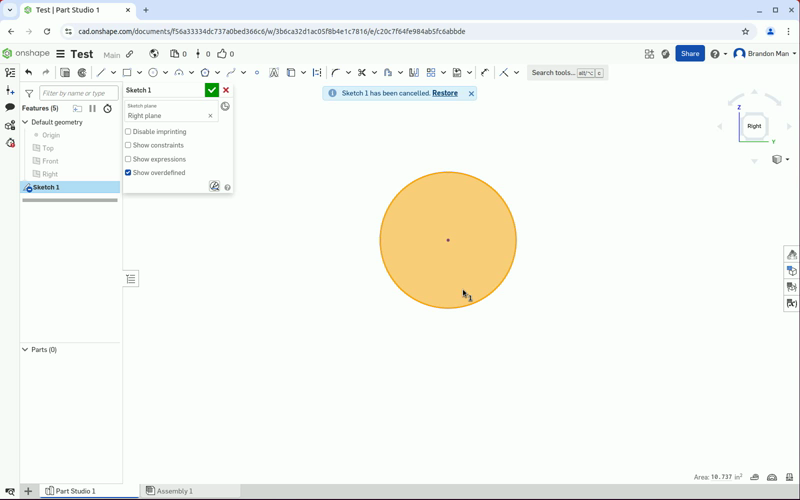
scroll(-6)
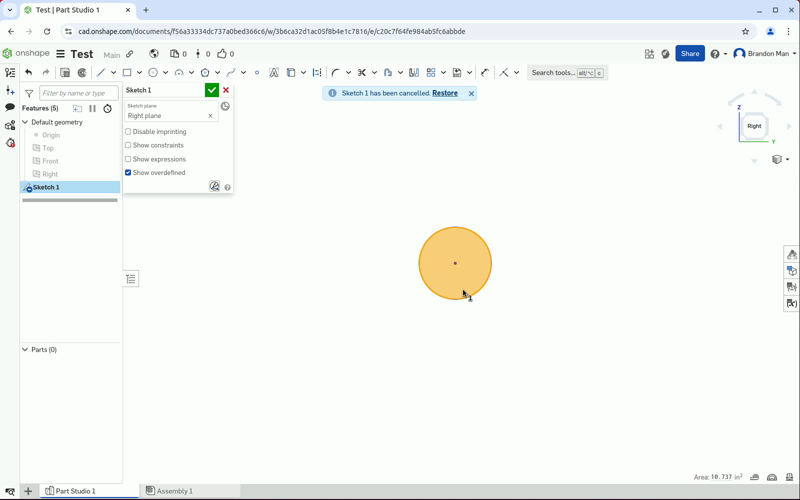
scroll(-6)
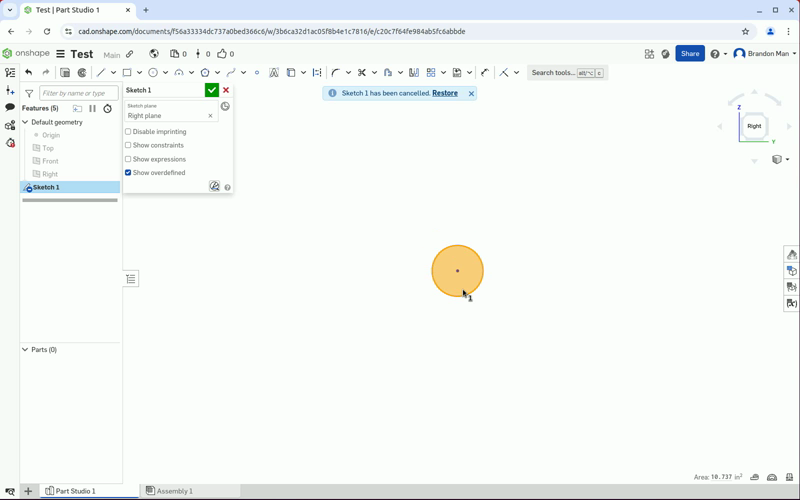
scroll(-6)
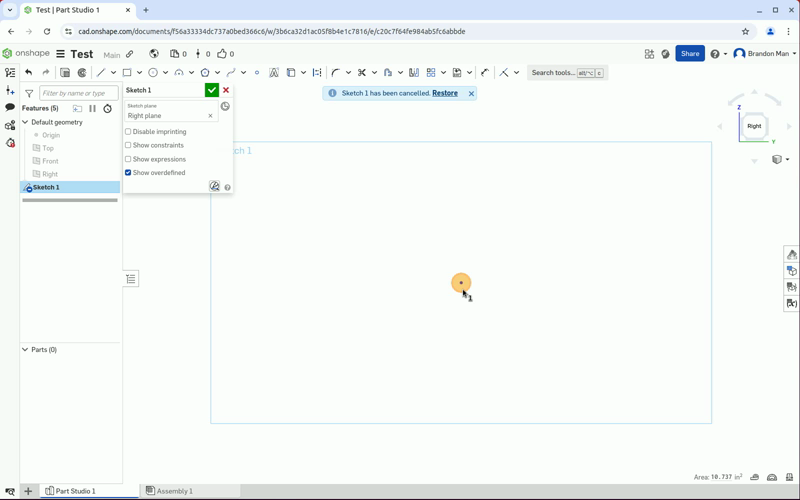
mouse_move(73, 352)
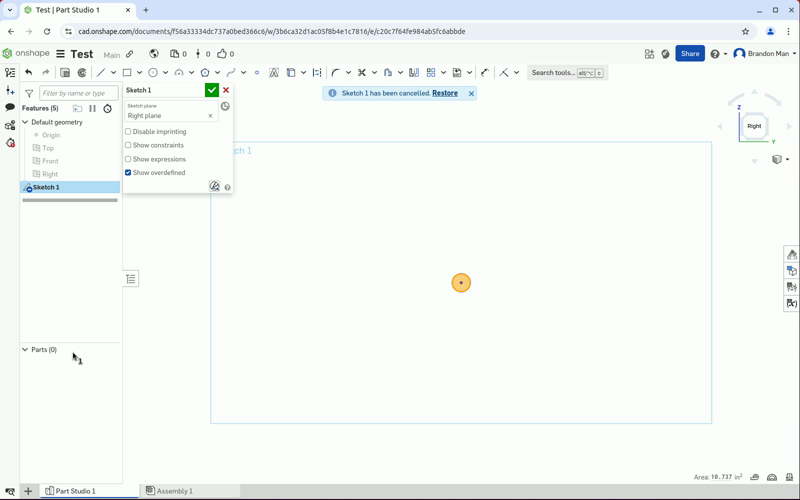
key(shift+y)
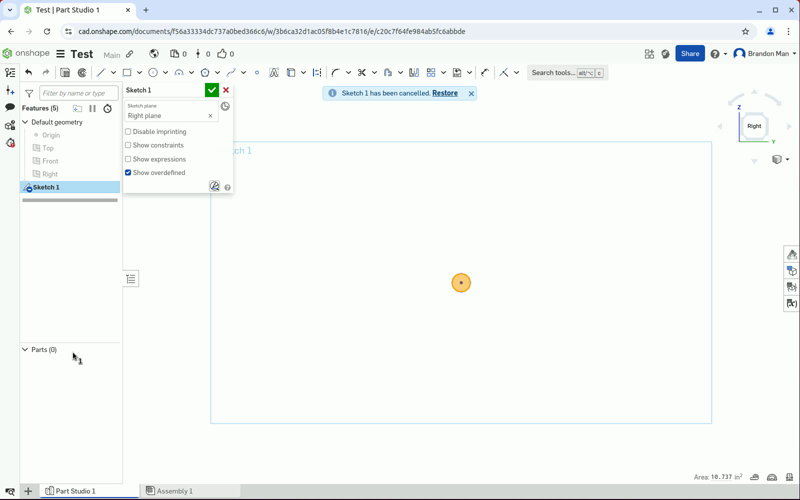
key(shift+e)
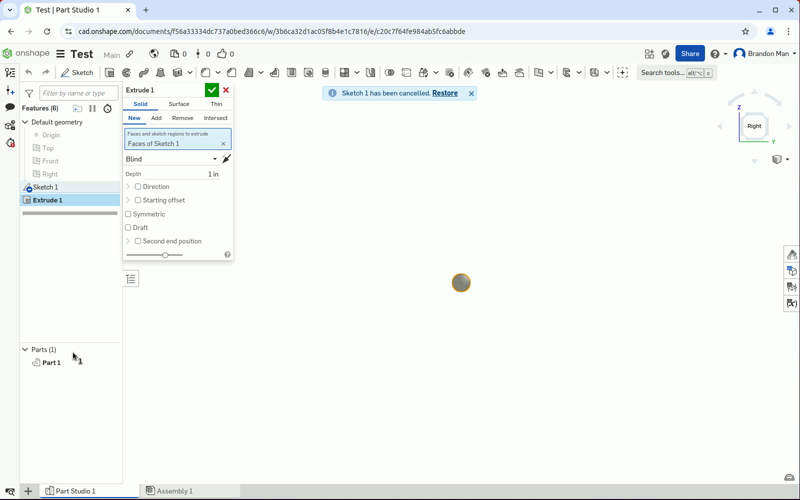
mouse_move(143, 106)
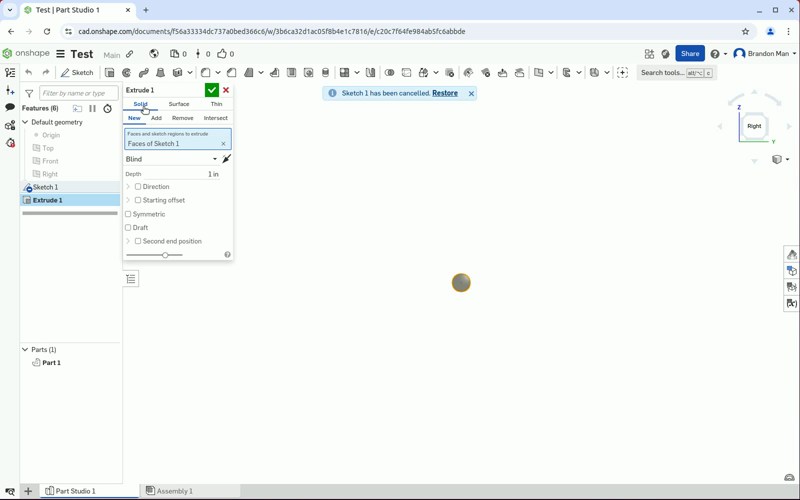
click(143, 106)
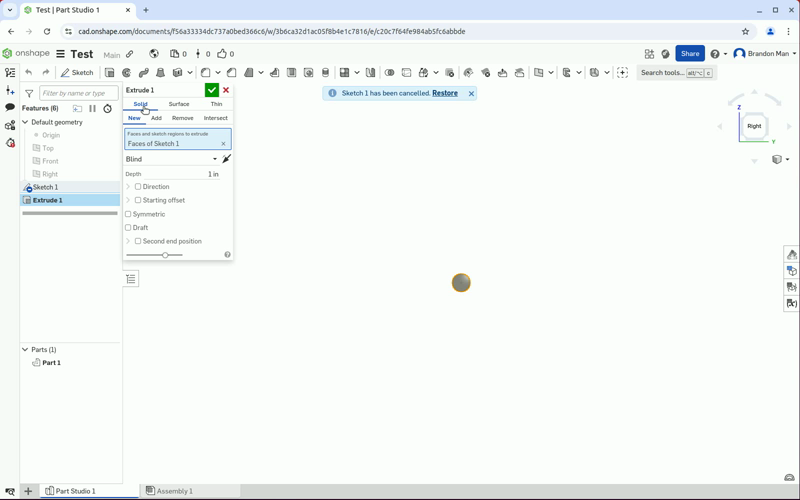
mouse_move(137, 120)
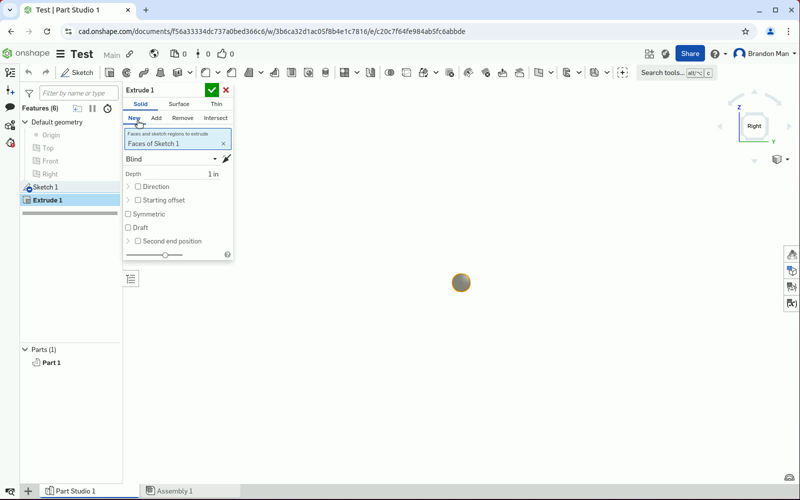
click(137, 120)
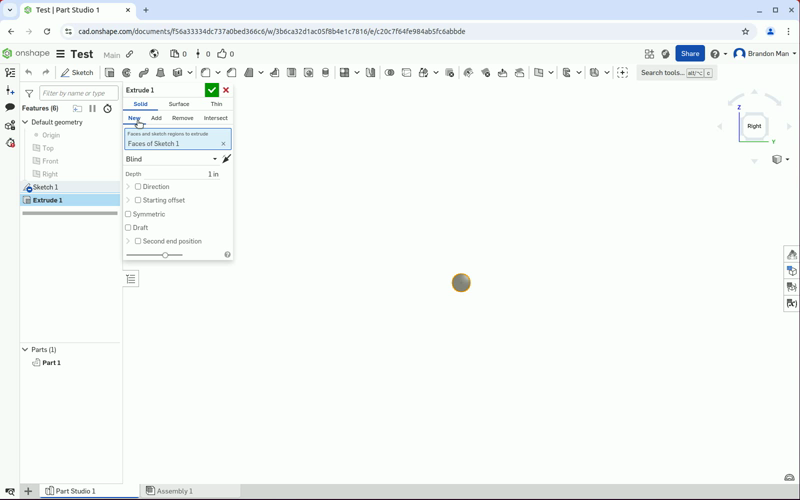
key(tab, 4)
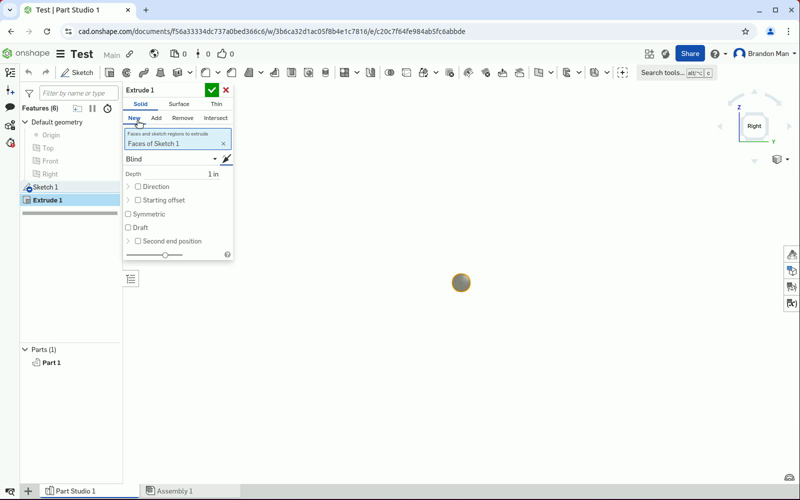
text(23.108)
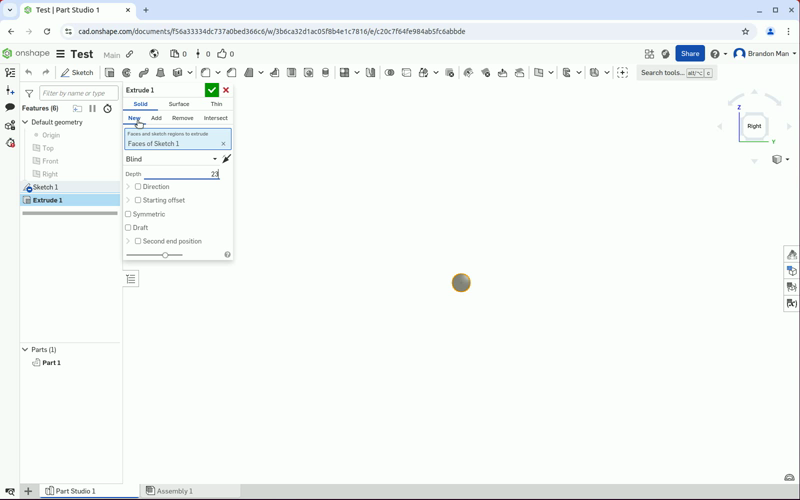
key(enter)
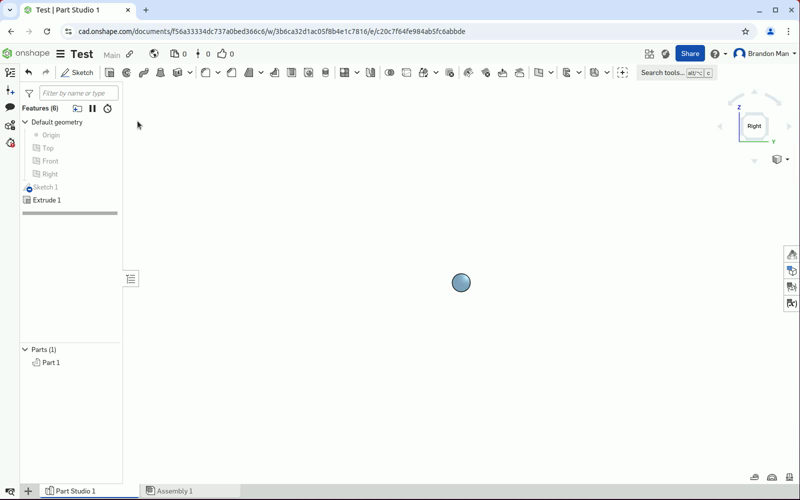
key(shift+h)
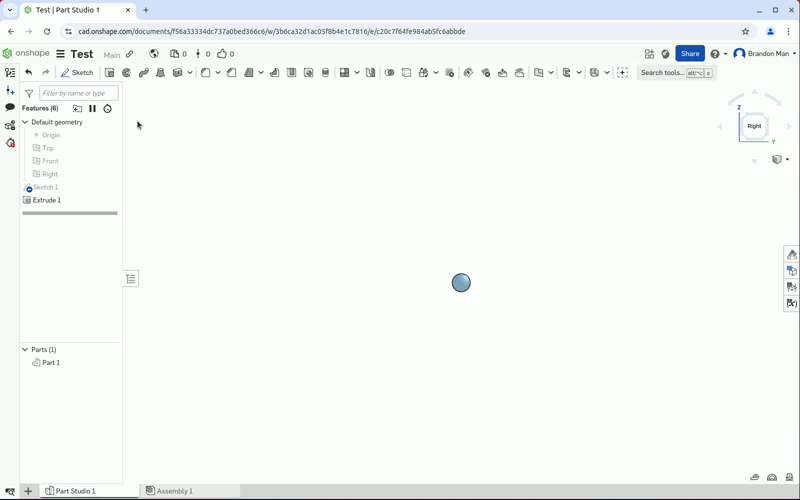
key(shift+h)
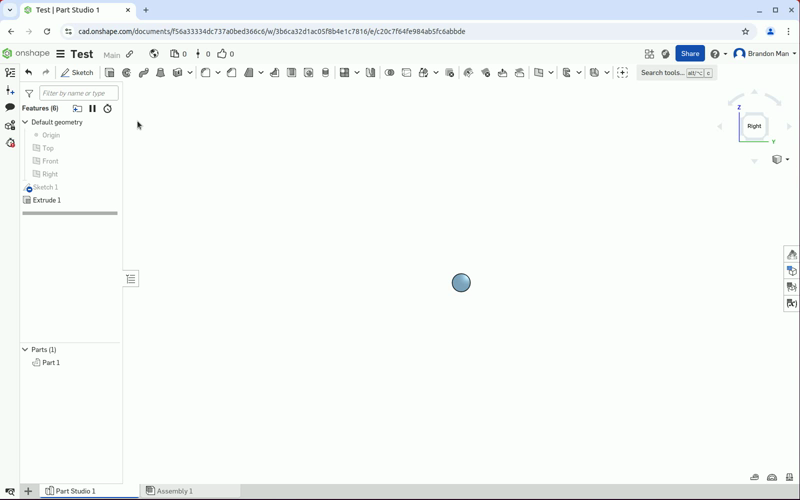
mouse_move(73, 189)
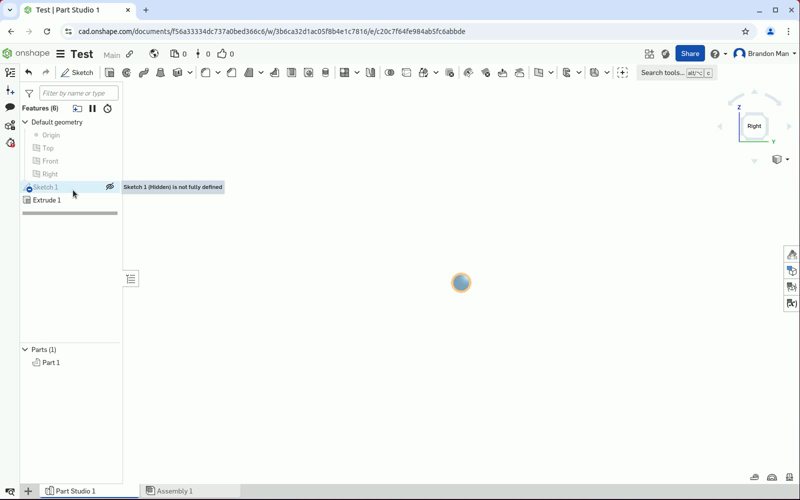
click(73, 189)
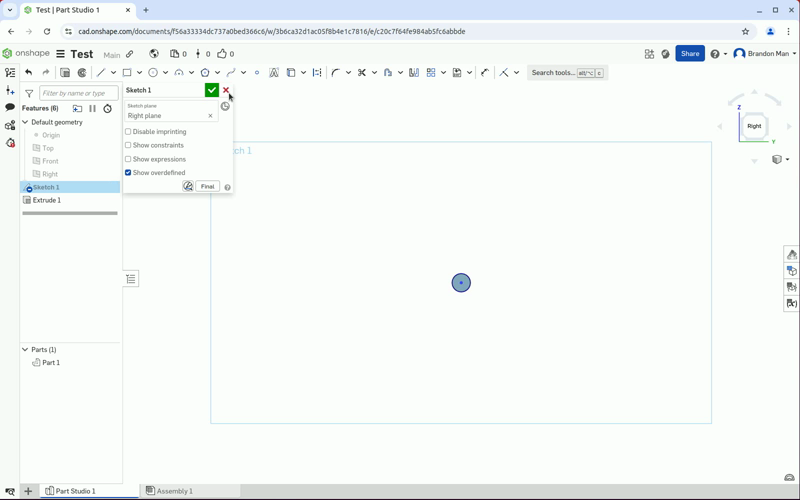
mouse_move(229, 92)
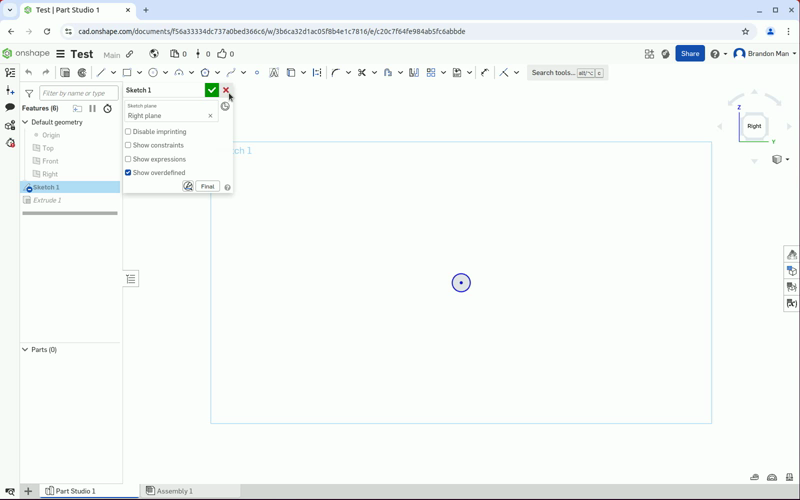
click(229, 92)
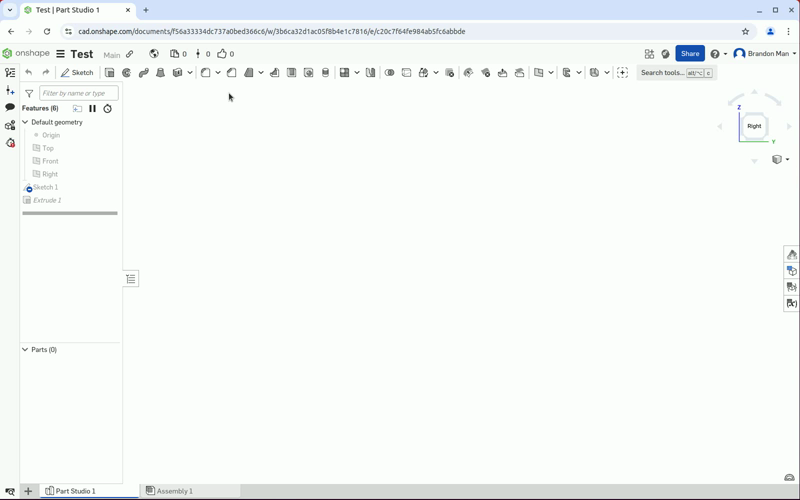
mouse_move(73, 352)
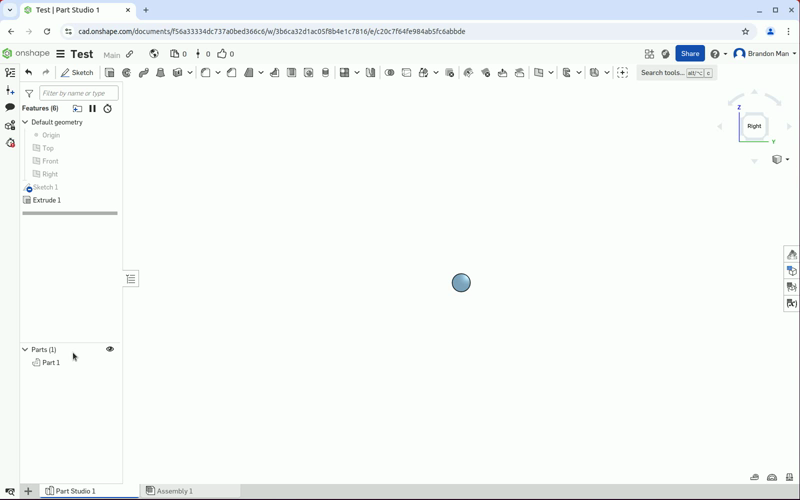
key(y)
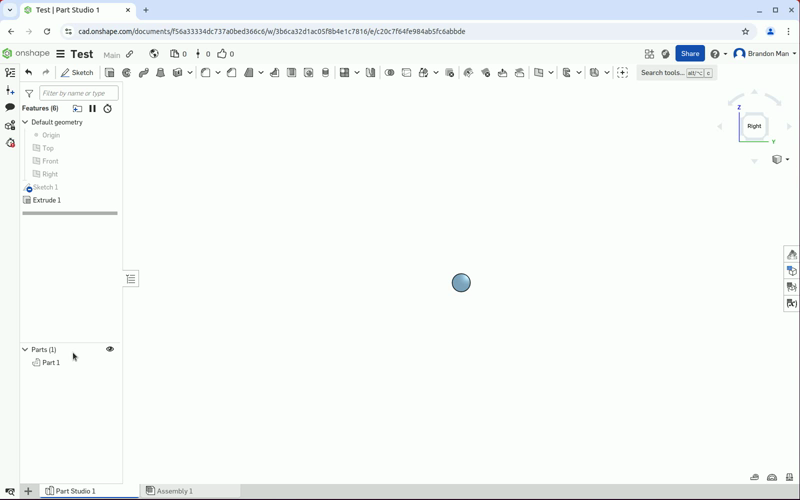
key(shift+p)
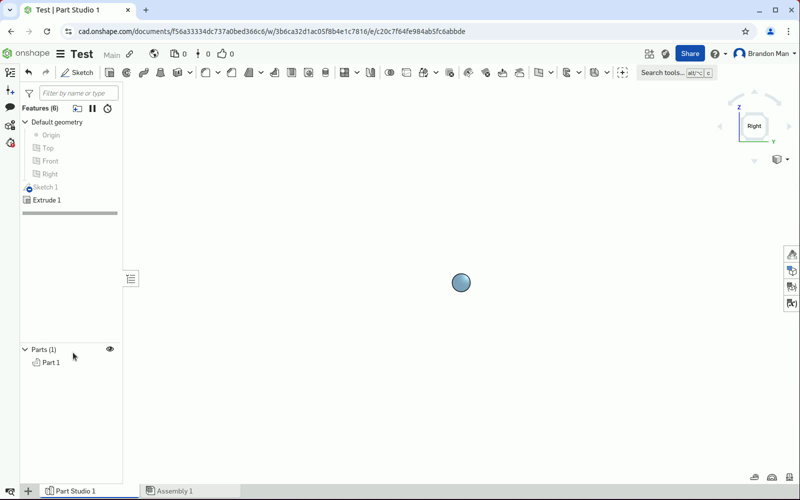
key(space)
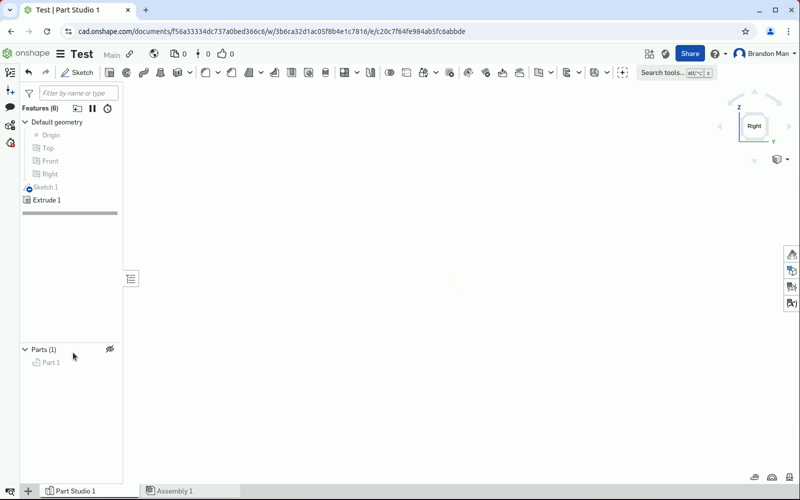
key_down(shift)
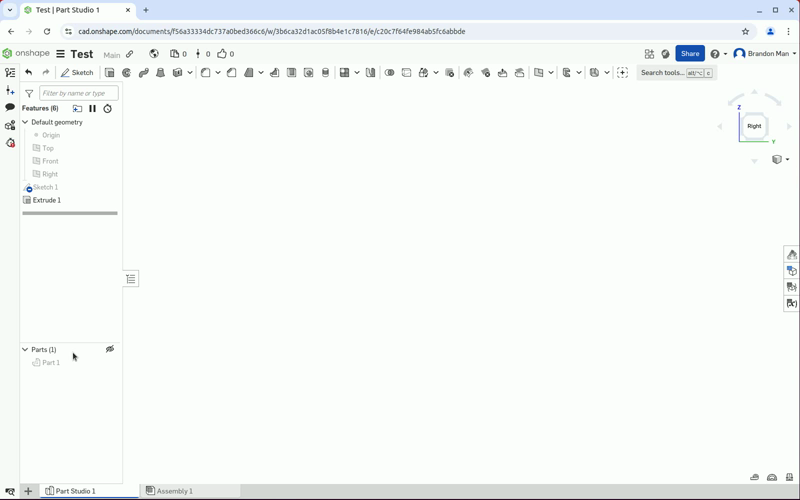
key(right)
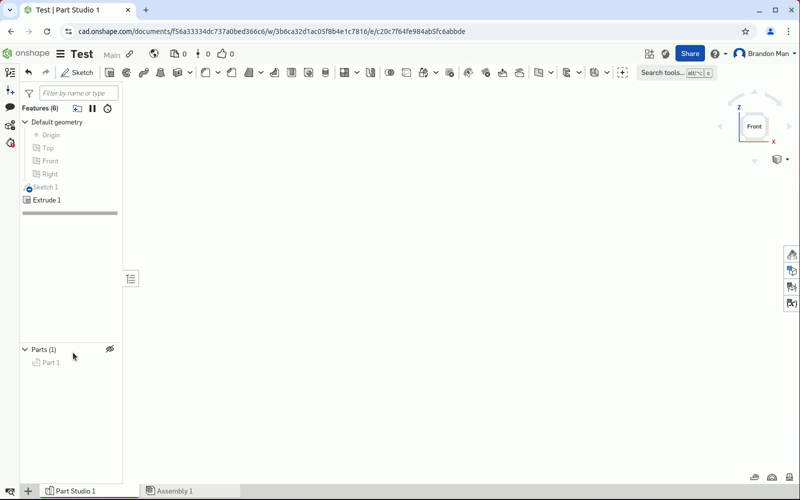
key_up(shift)
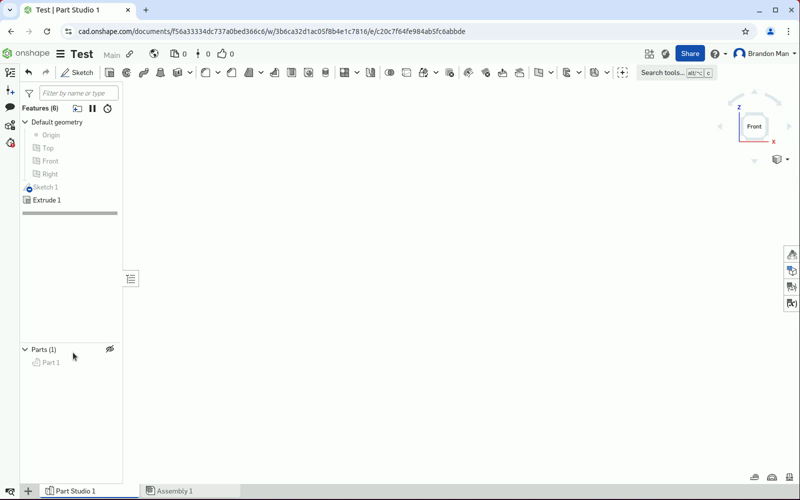
mouse_move(73, 352)
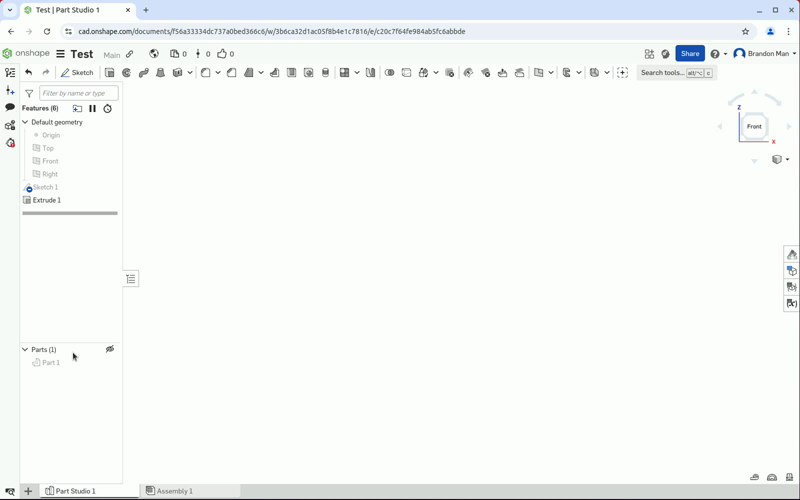
key(shift+y)
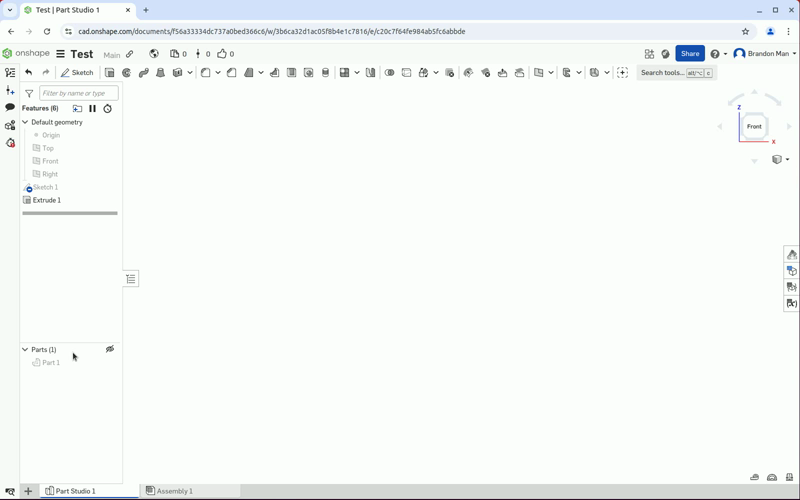
key(shift+s)
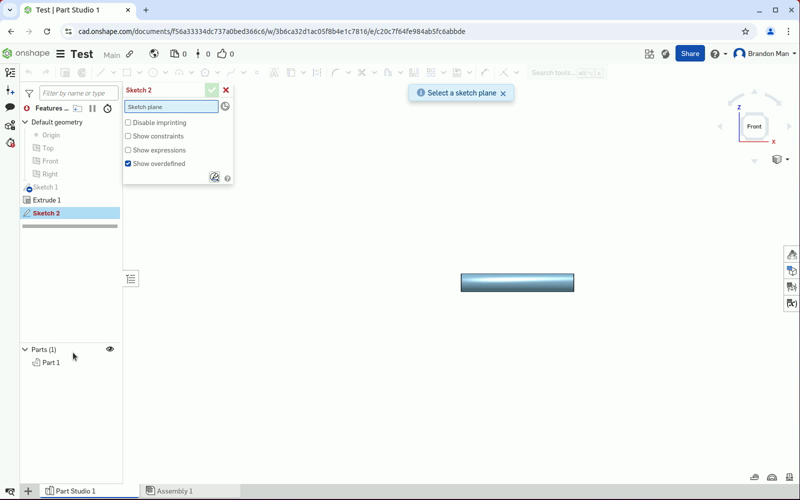
mouse_move(73, 163)
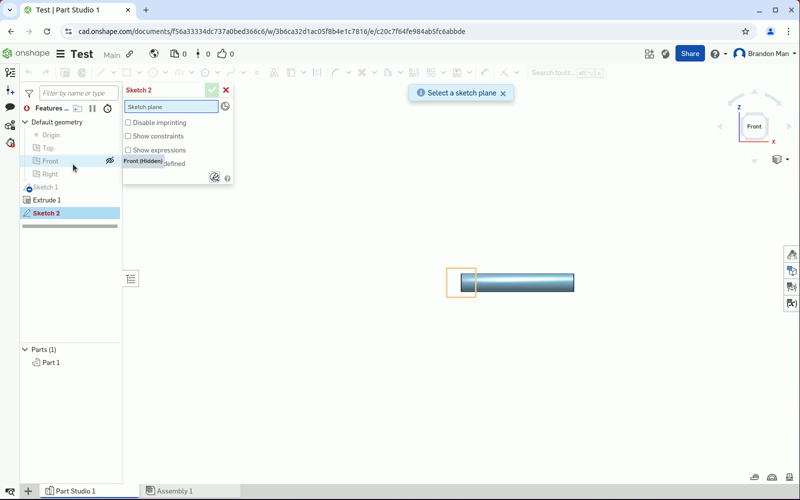
click(73, 163)
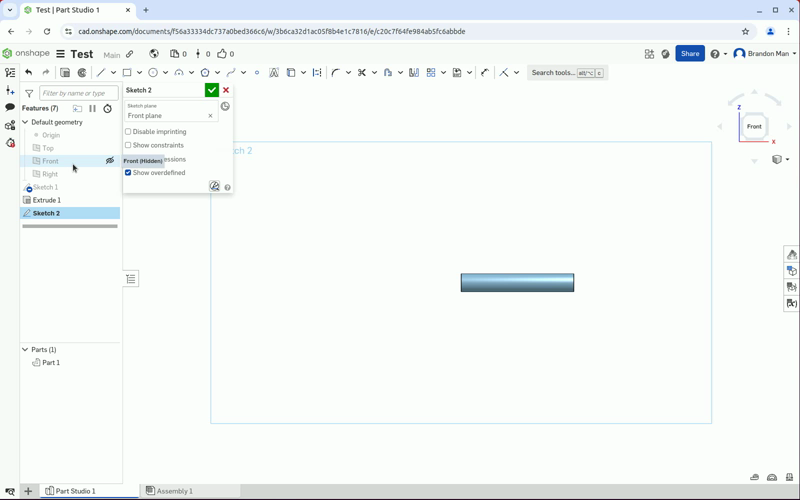
mouse_move(73, 352)
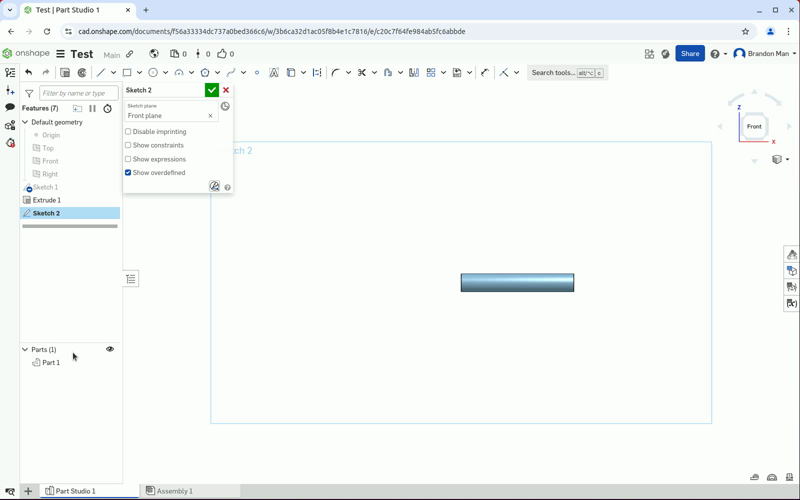
key(y)
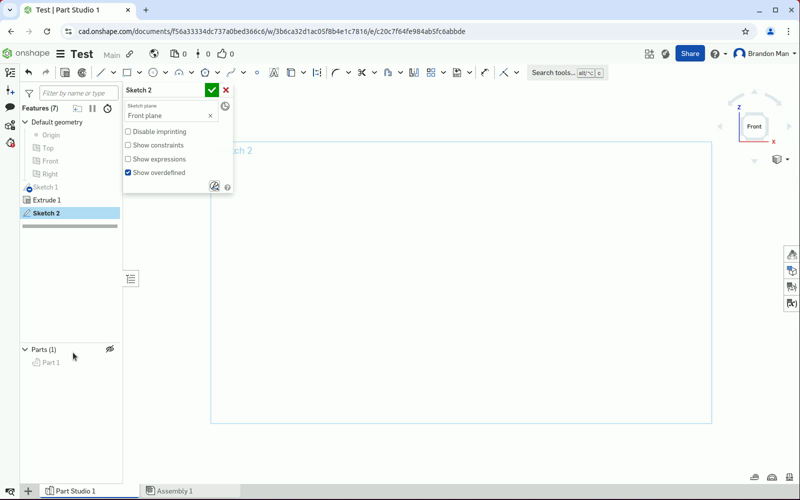
key(c)
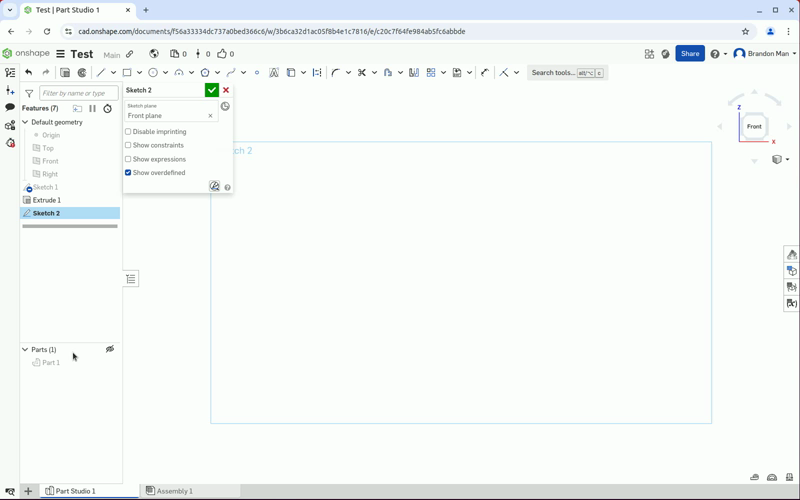
key_down(shift)
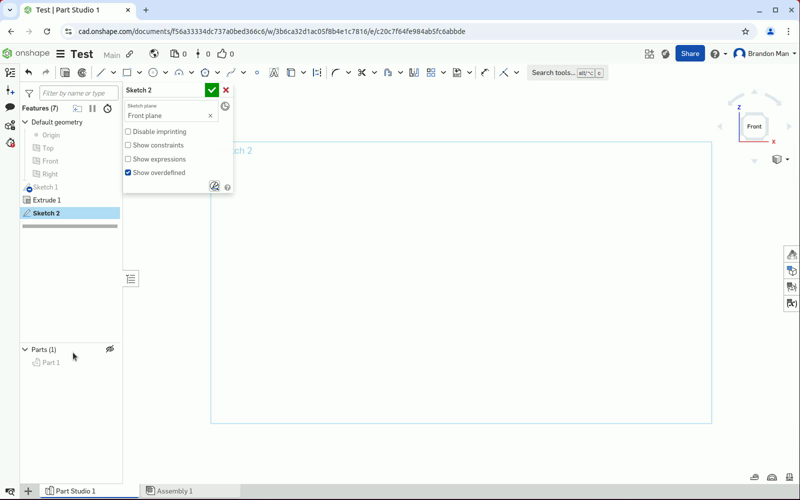
mouse_move(461, 282)
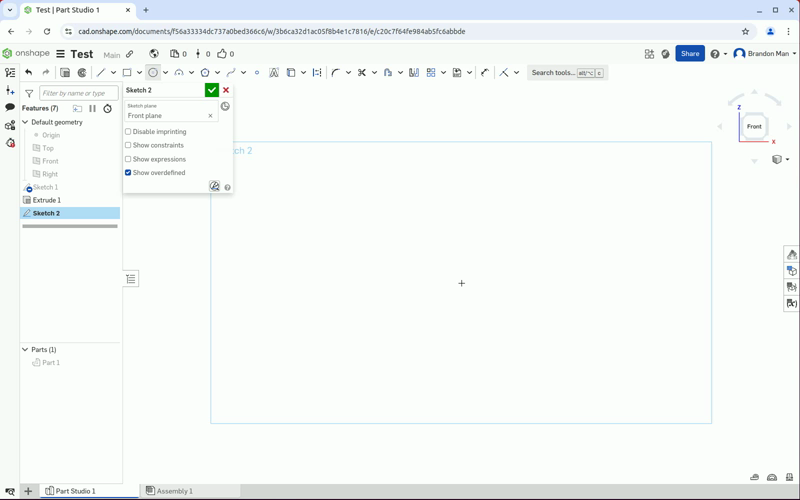
click(461, 282)
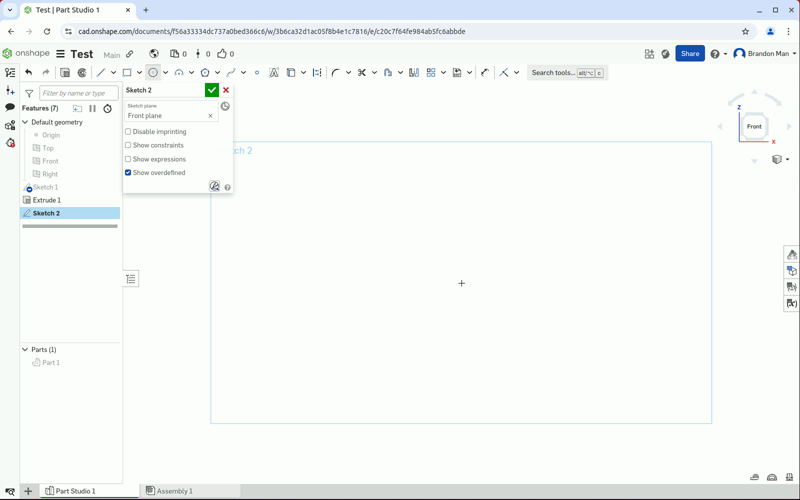
key_up(shift)
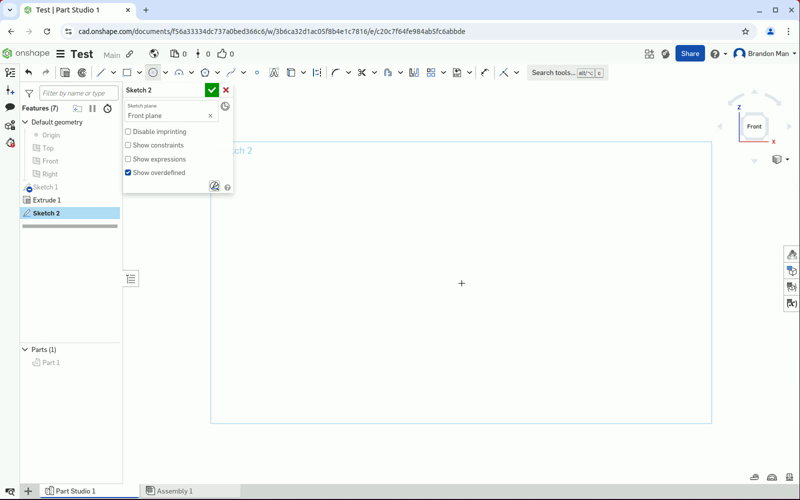
mouse_move(476, 282)
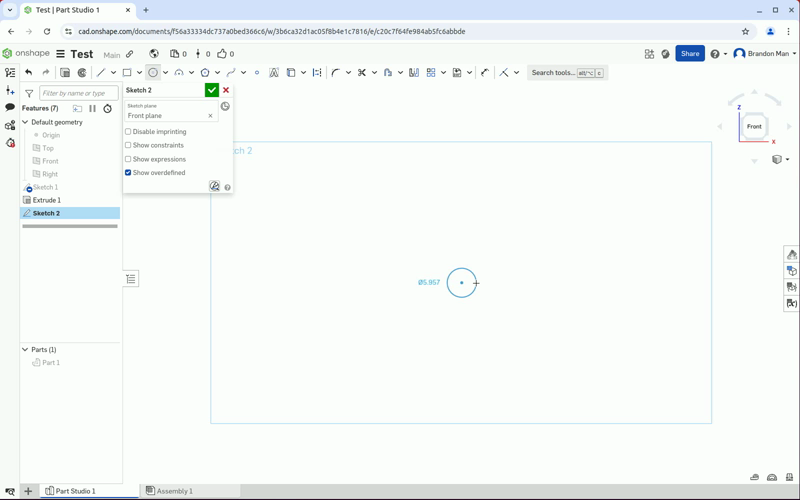
click(476, 282)
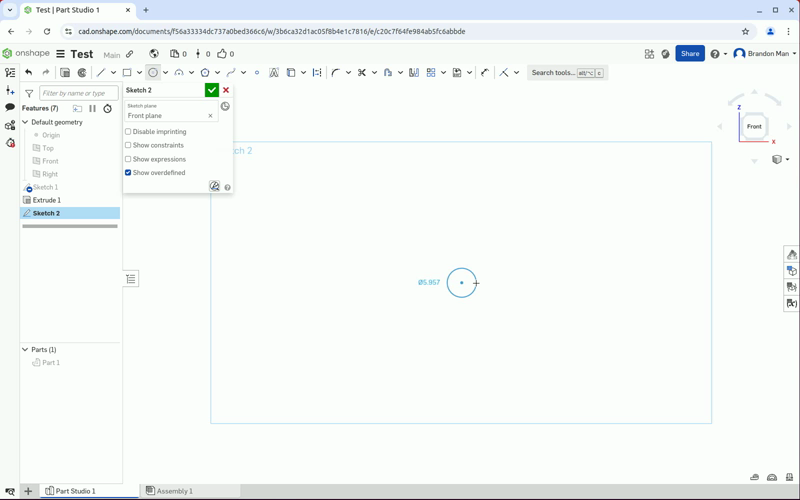
key(esc)
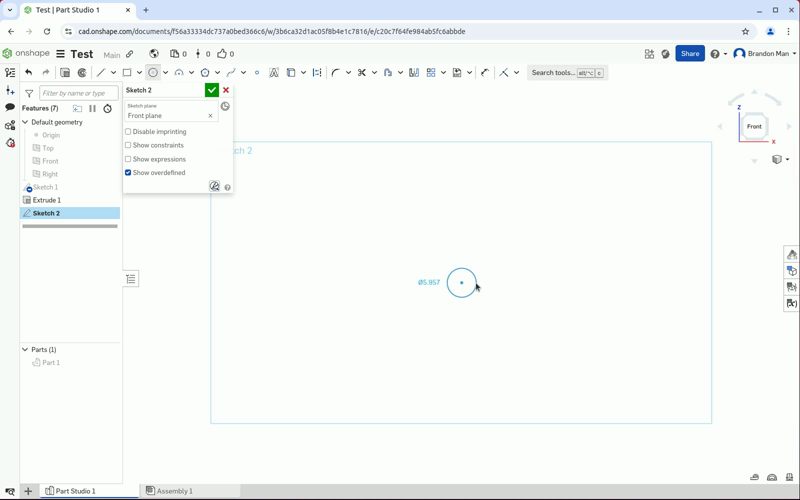
mouse_move(468, 287)
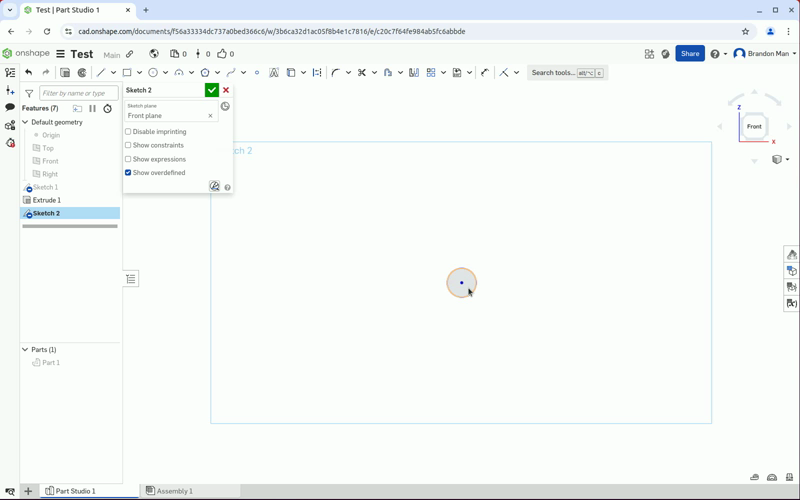
scroll(6)
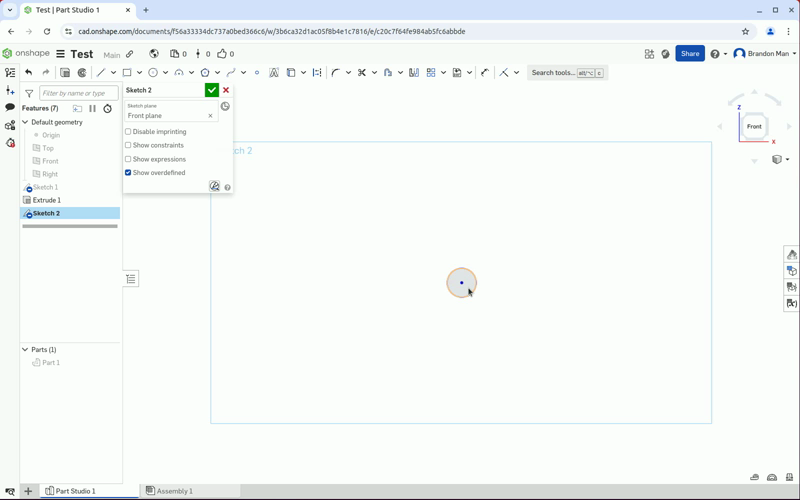
scroll(6)
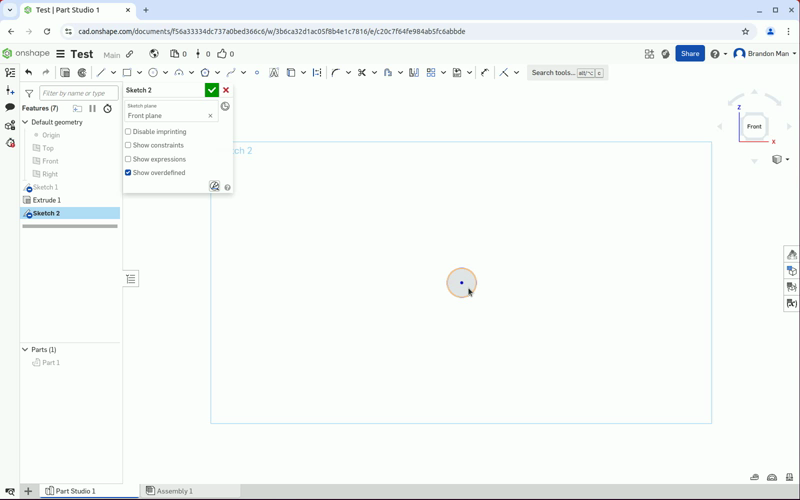
scroll(6)
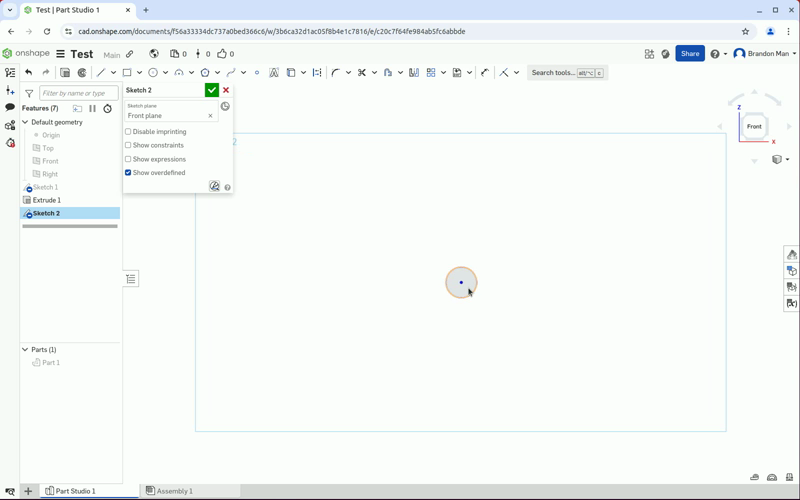
scroll(6)
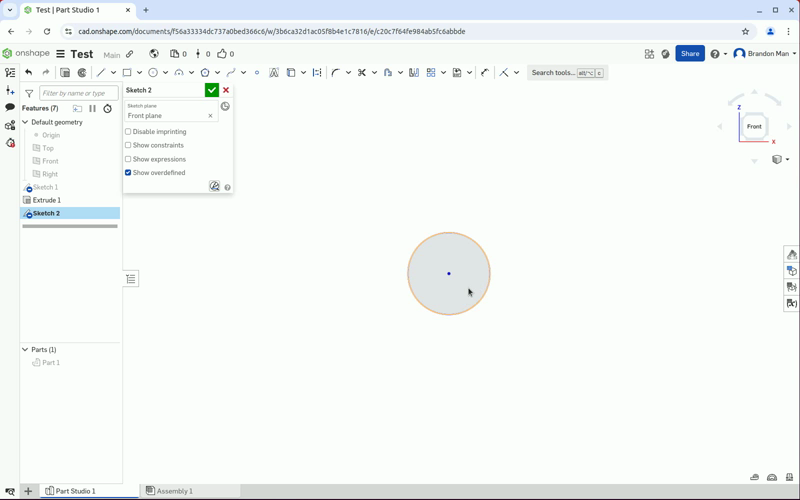
scroll(6)
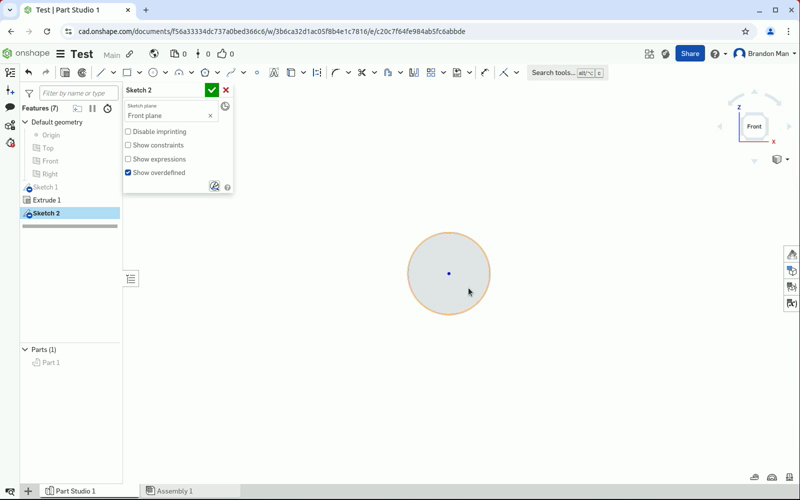
scroll(6)
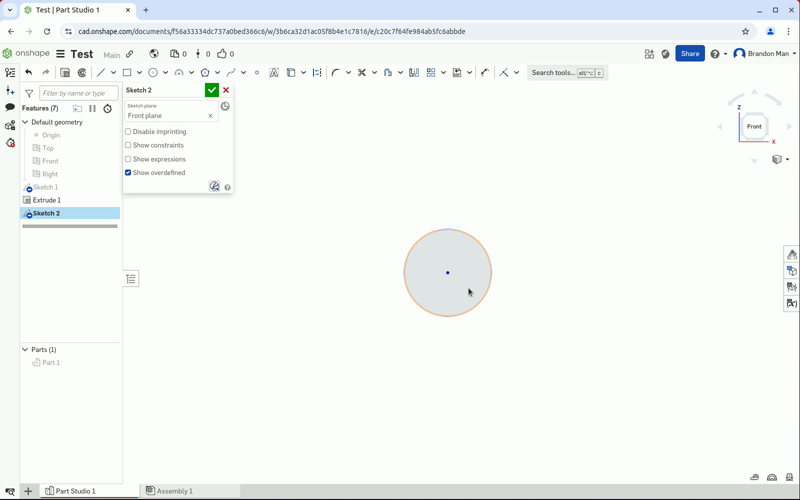
scroll(6)
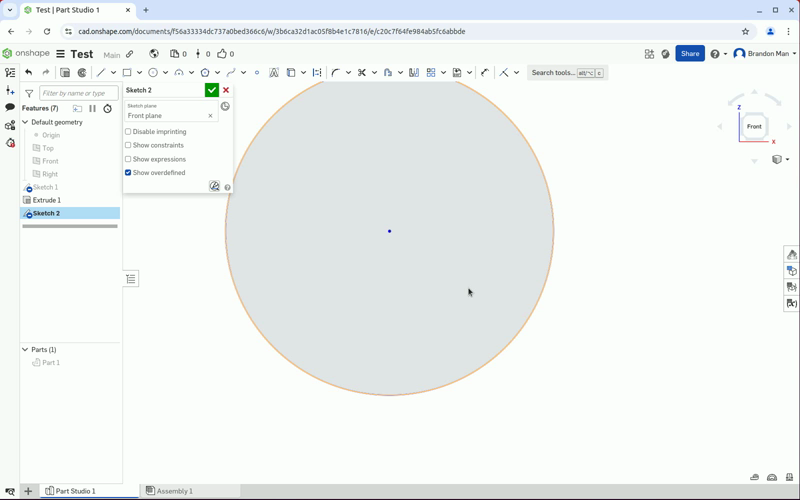
click(468, 287)
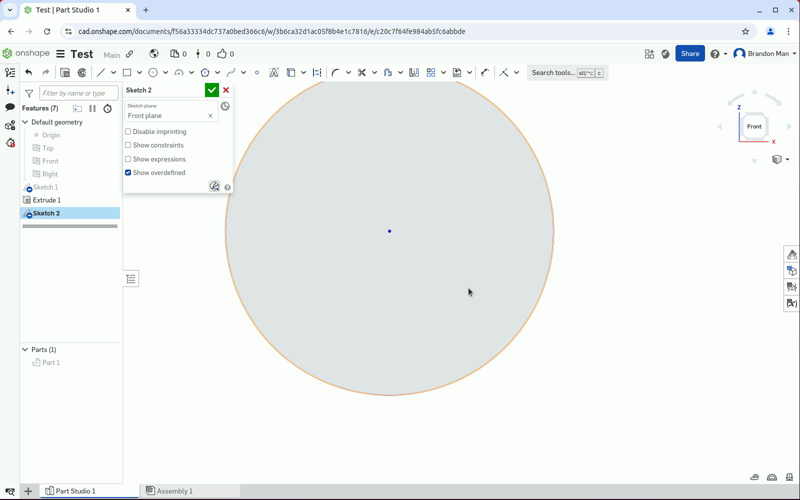
scroll(-6)
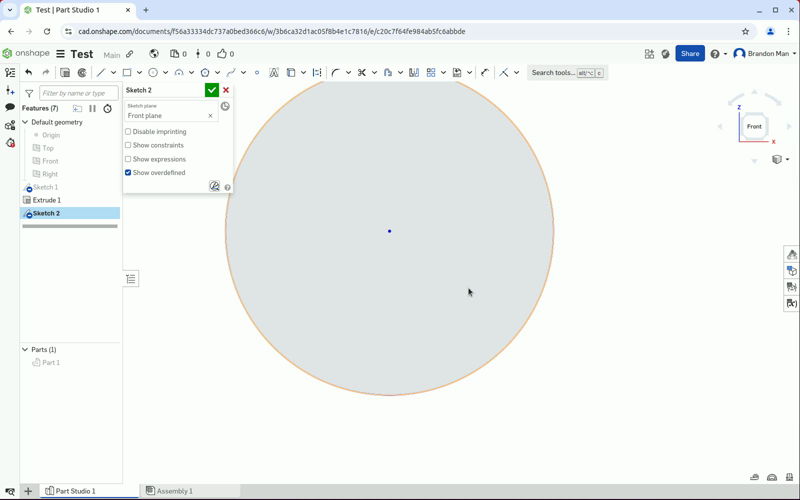
scroll(-6)
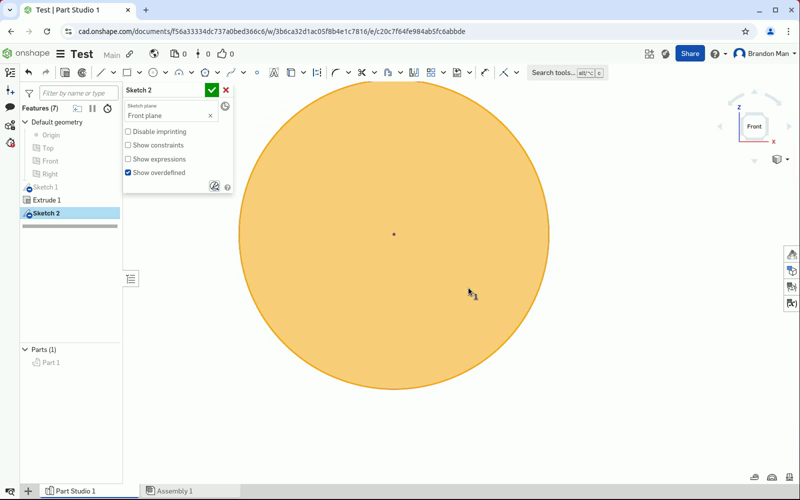
scroll(-6)
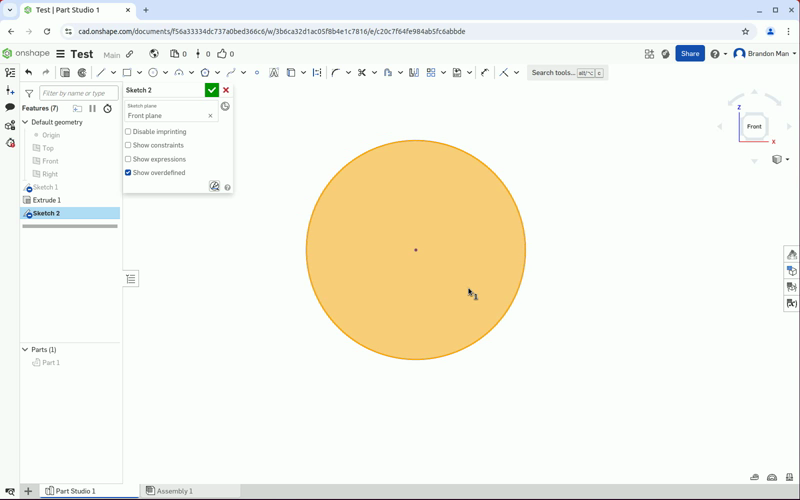
scroll(-6)
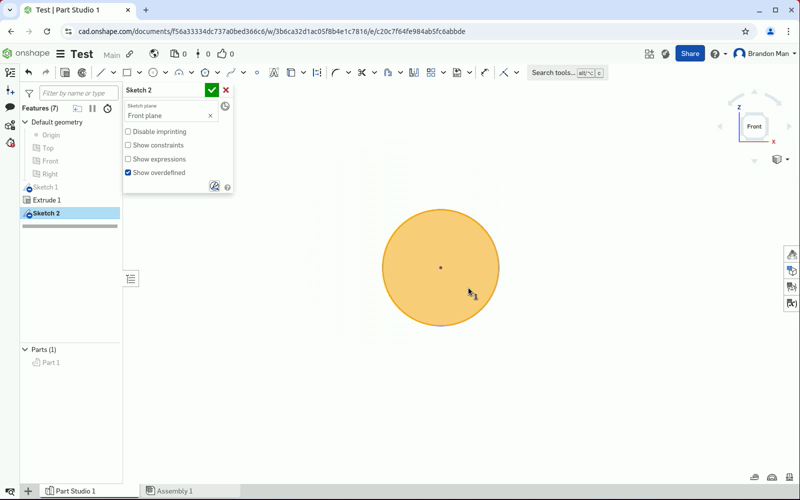
scroll(-6)
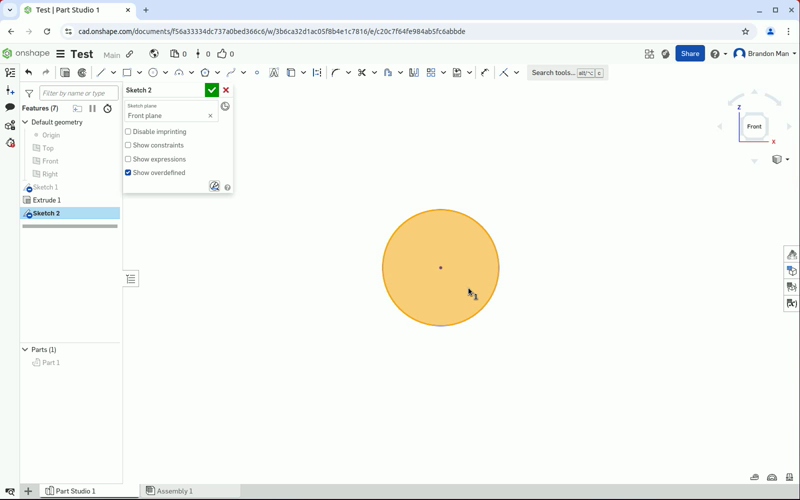
scroll(-6)
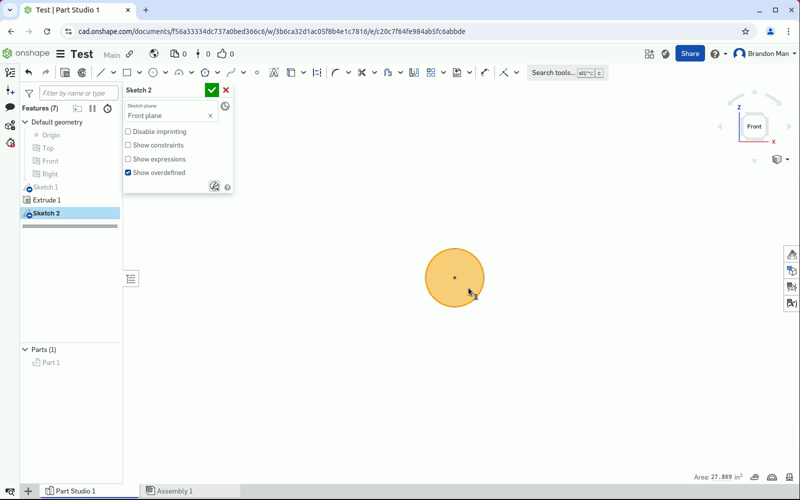
scroll(-6)
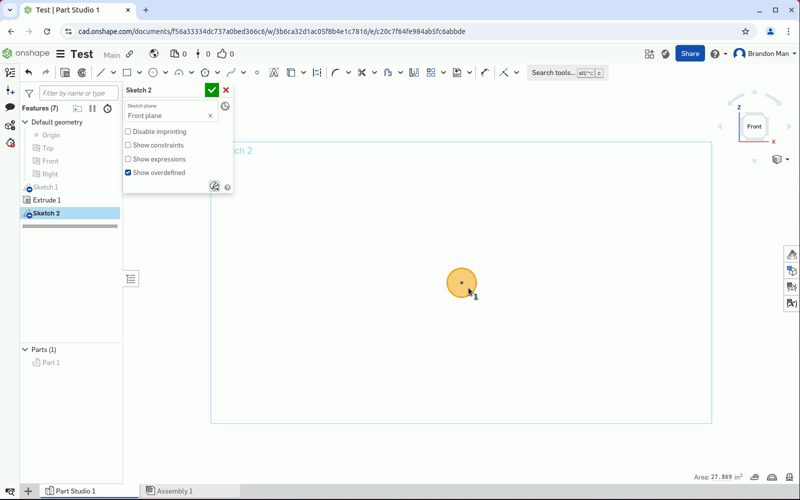
mouse_move(73, 352)
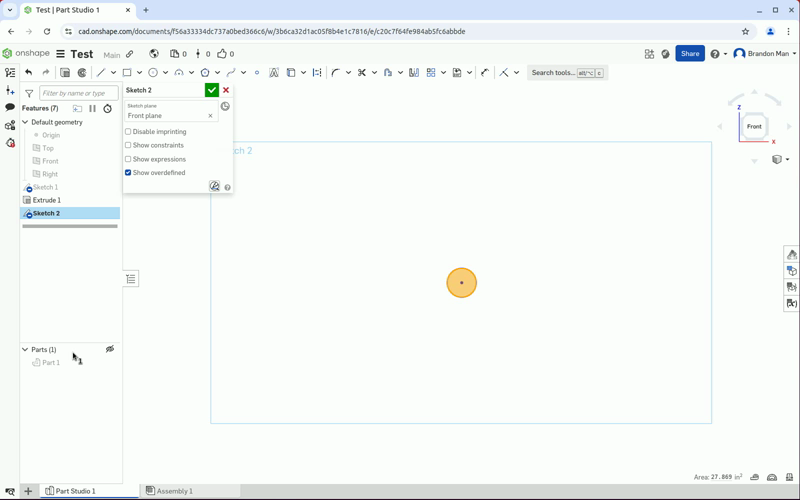
key(shift+y)
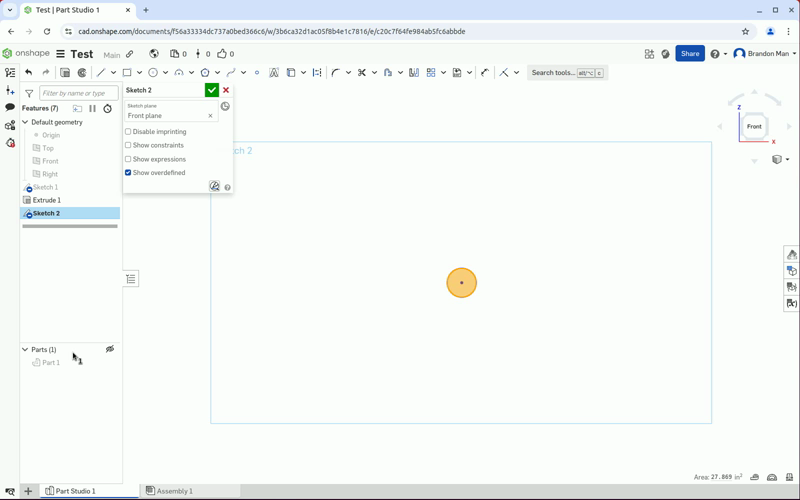
key(shift+e)
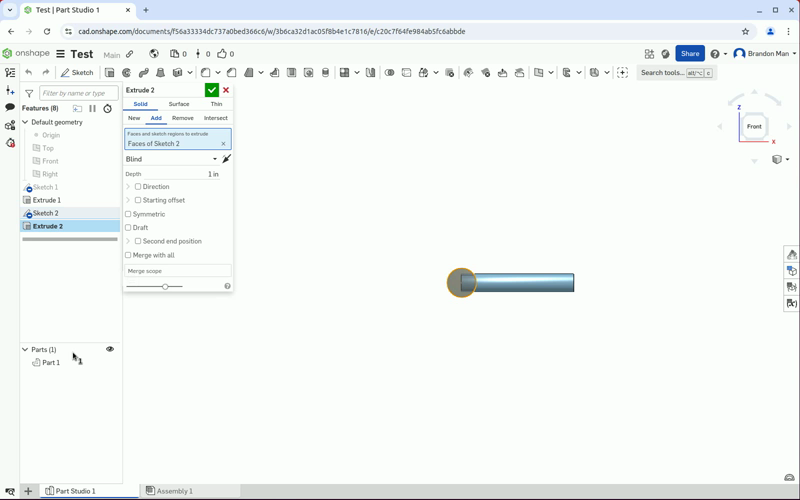
mouse_move(143, 106)
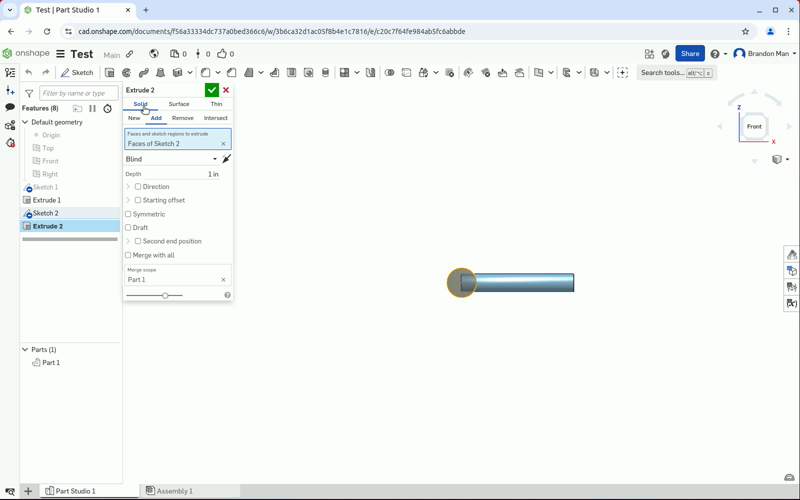
click(143, 106)
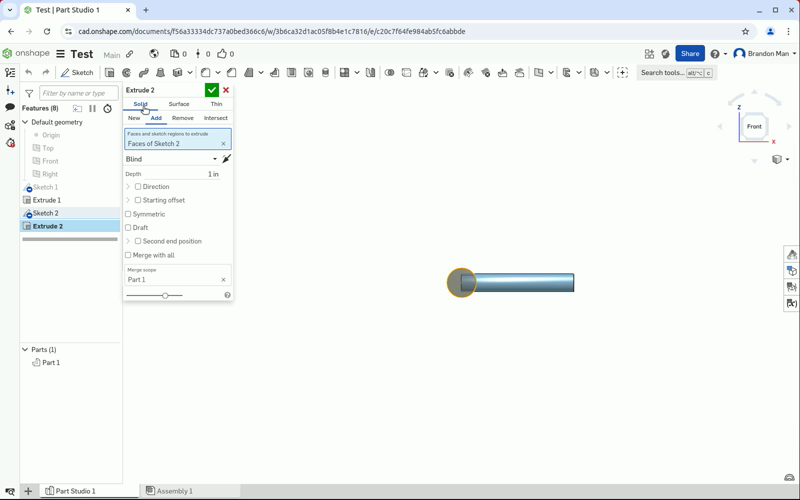
mouse_move(137, 120)
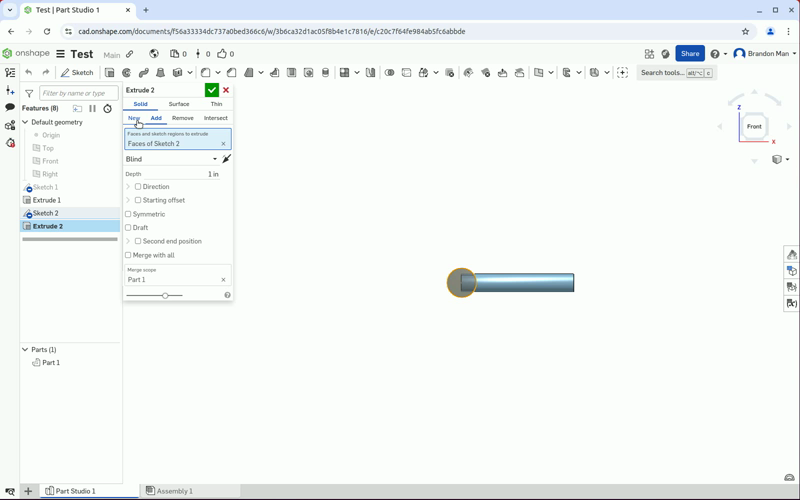
click(137, 120)
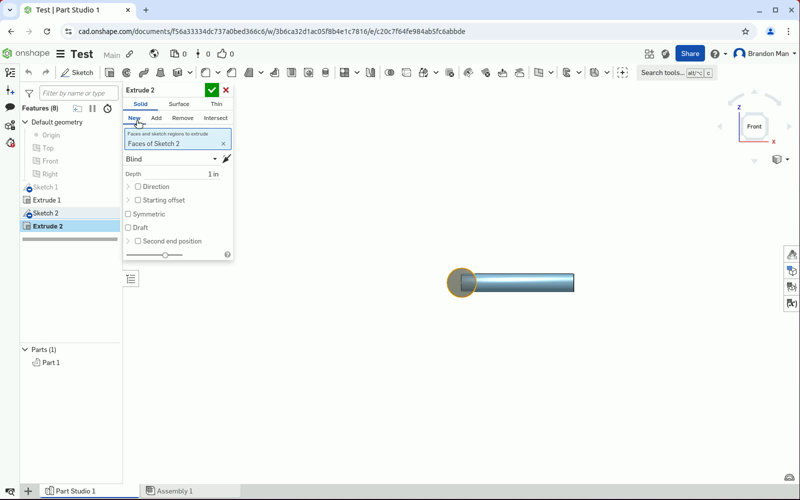
key(tab, 4)
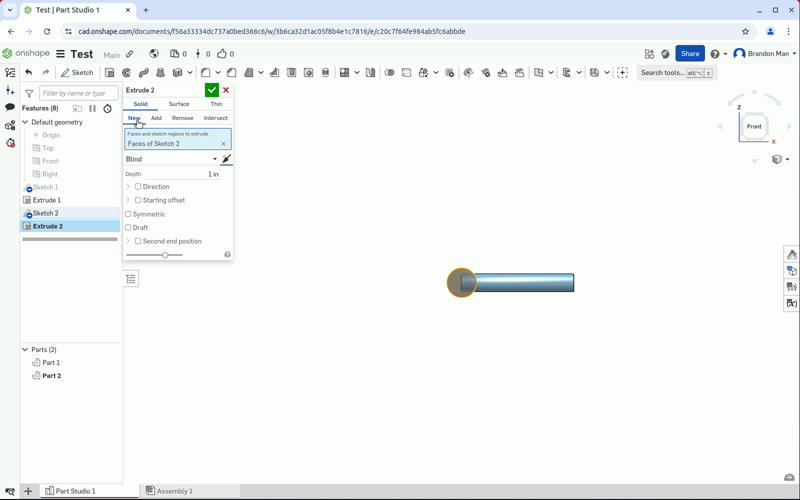
text(24.552)
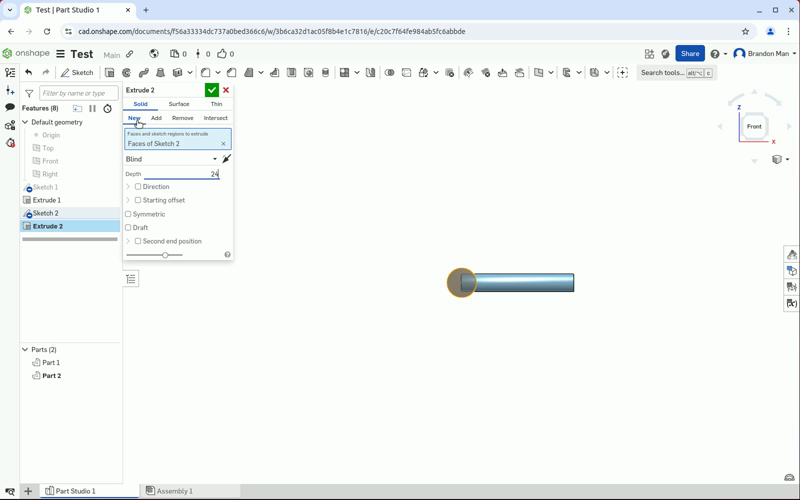
key(tab, 3)
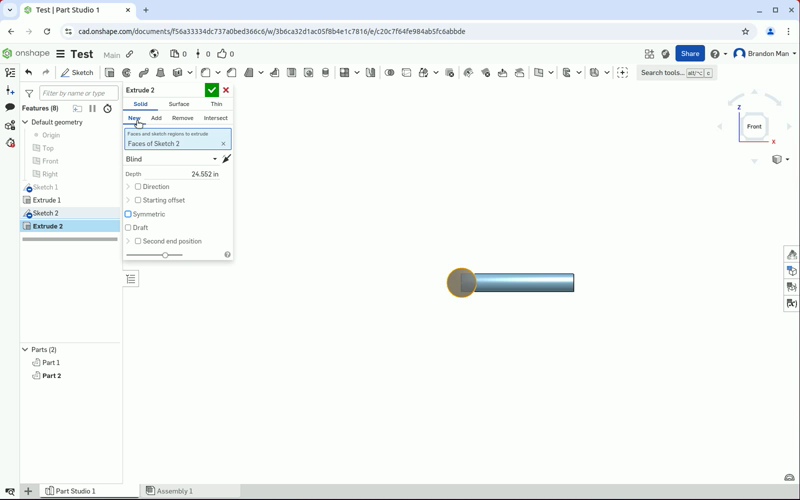
key(space)
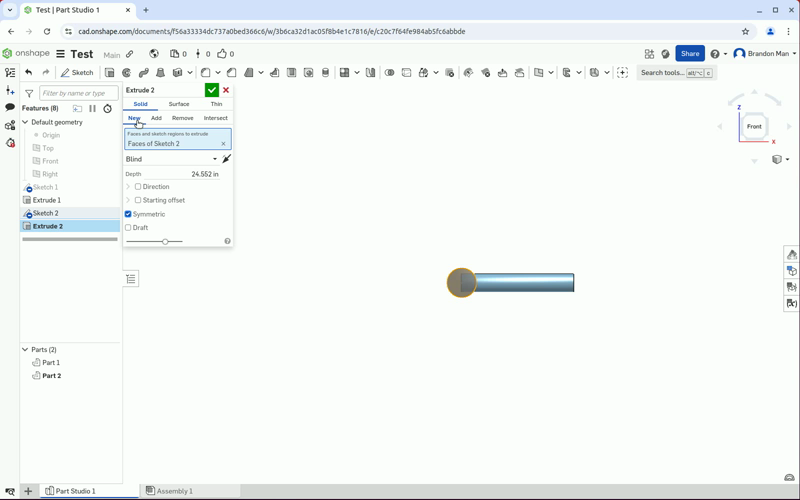
key(enter)
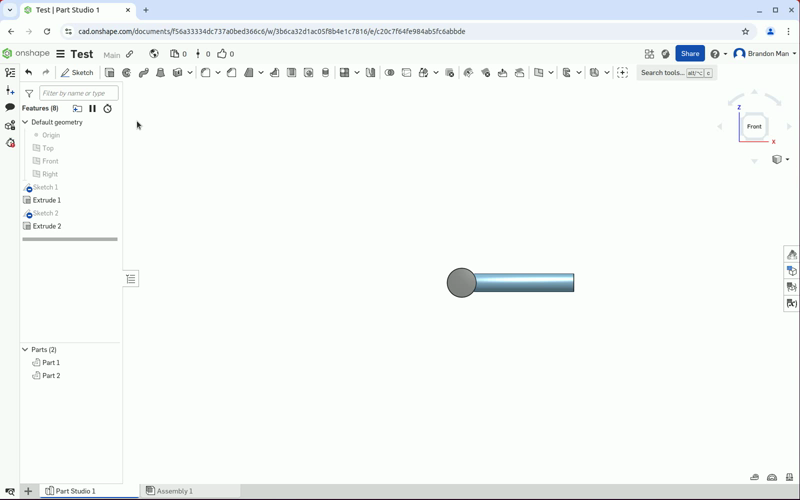
key(shift+h)
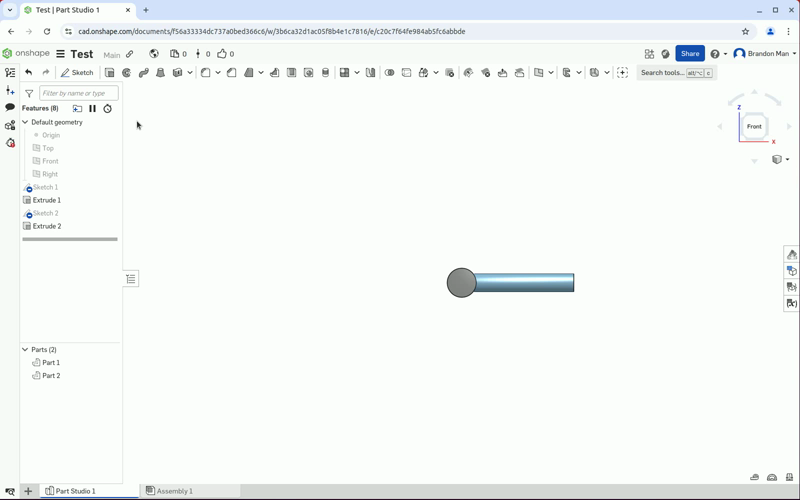
key(shift+h)
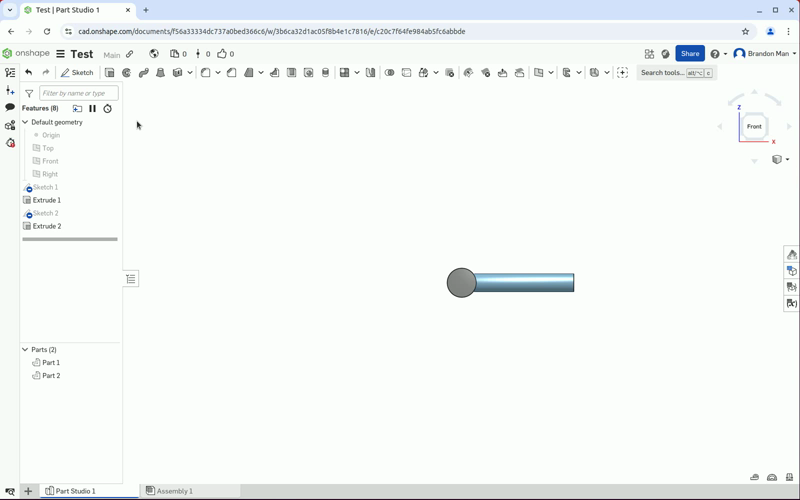
mouse_move(73, 189)
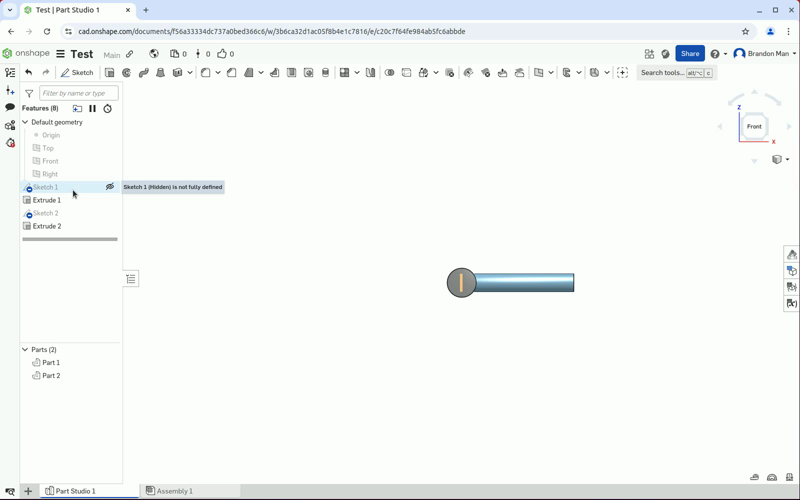
click(73, 189)
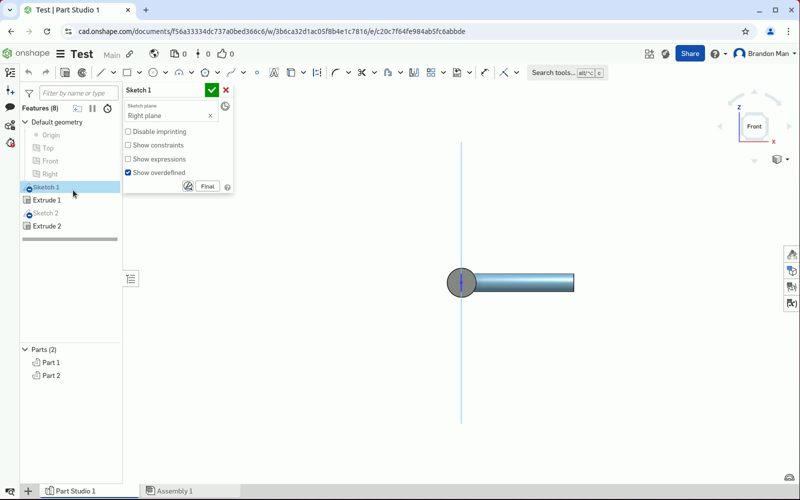
mouse_move(229, 92)
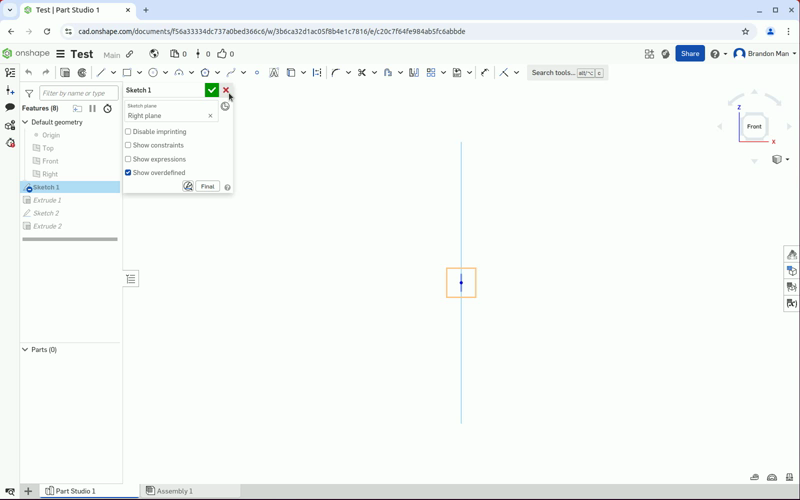
click(229, 92)
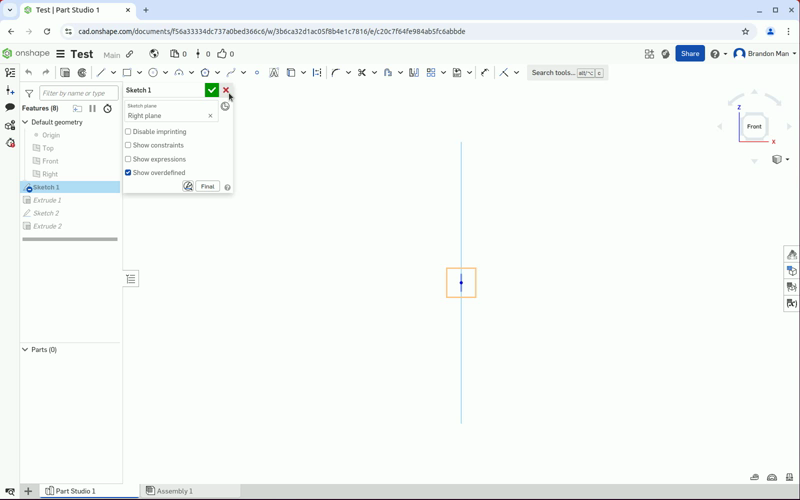
key(shift+s)
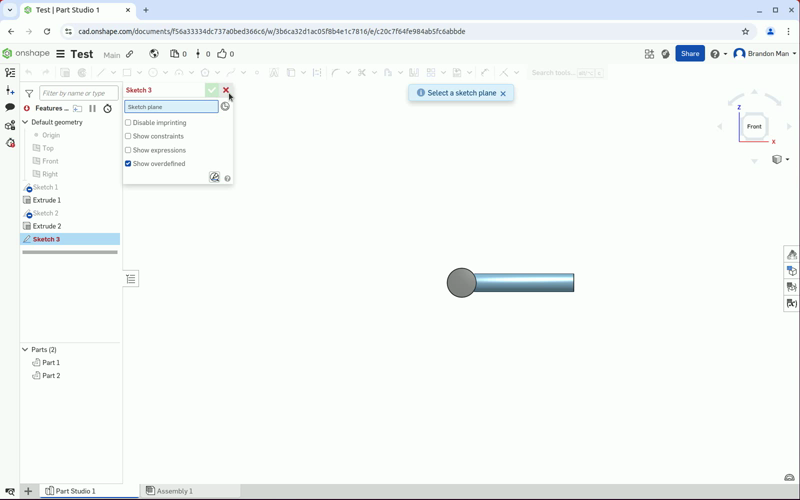
mouse_move(73, 163)
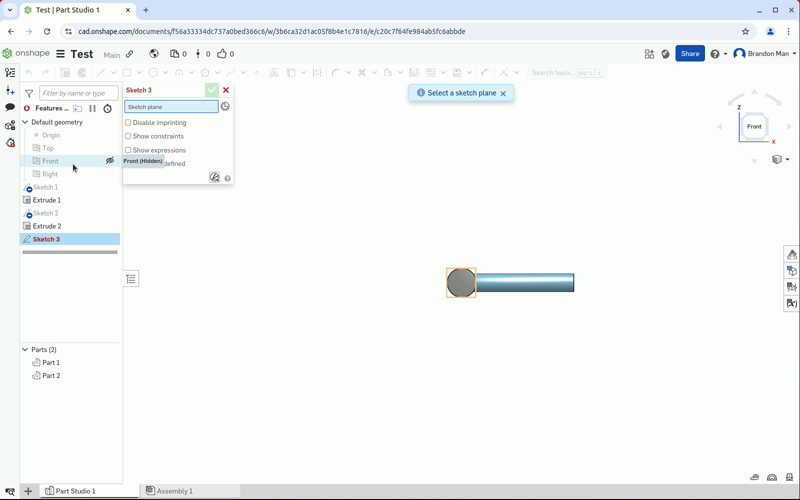
click(73, 163)
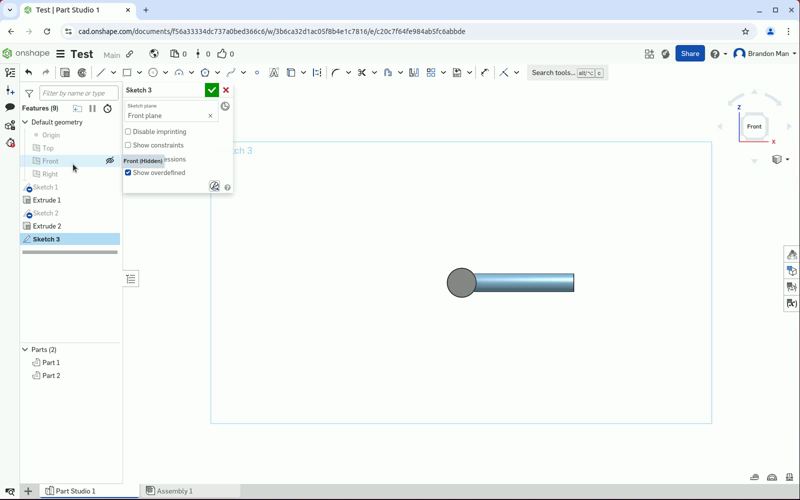
mouse_move(73, 352)
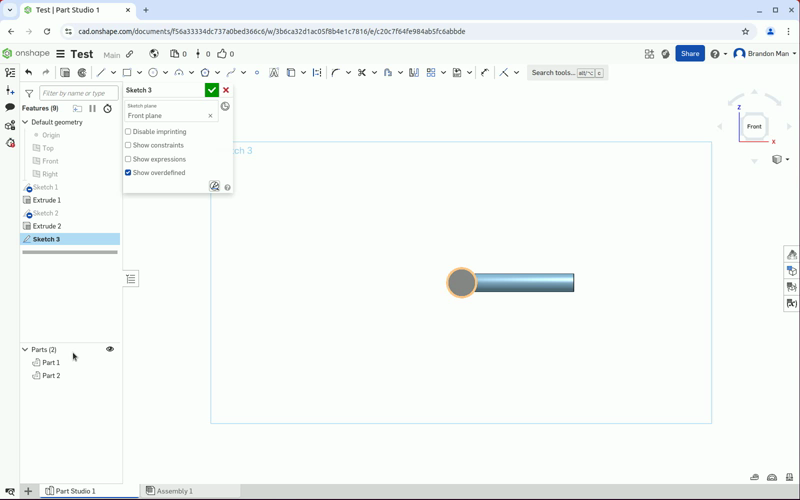
key(y)
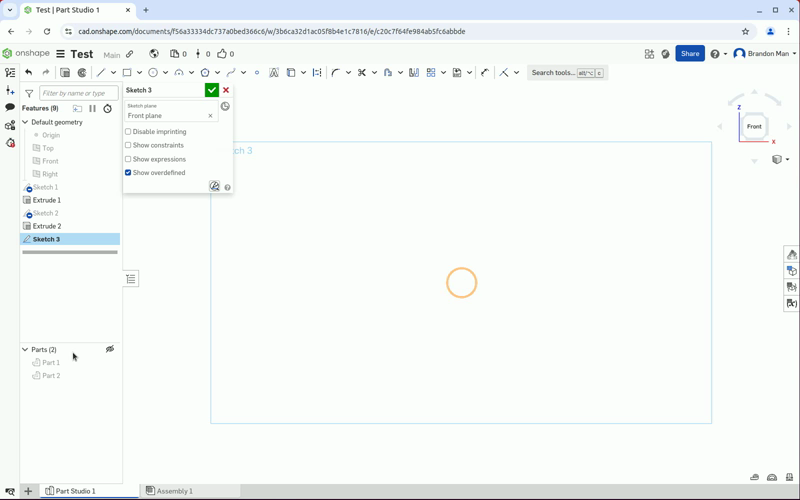
key(l)
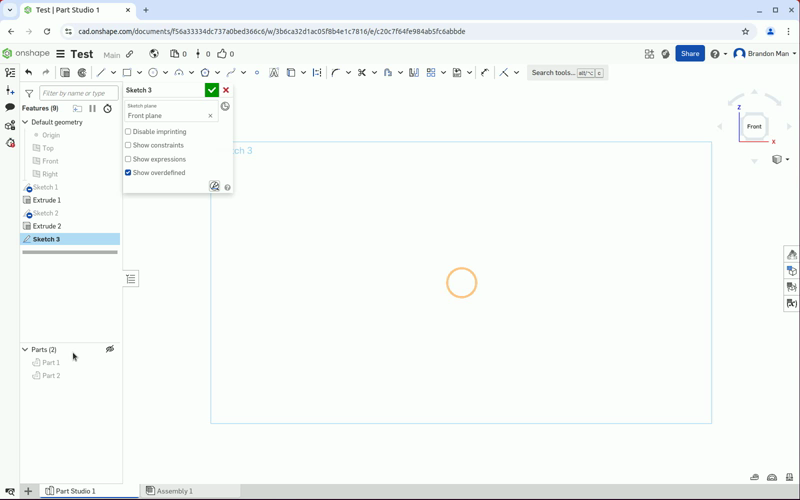
key_down(shift)
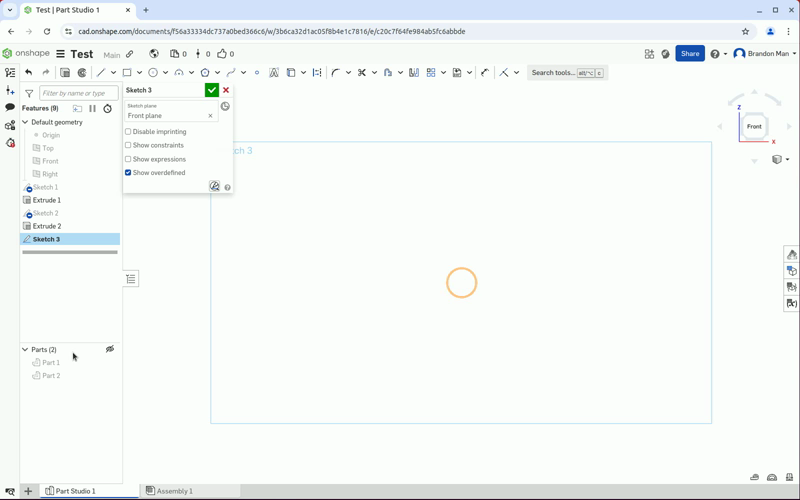
mouse_move(453, 275)
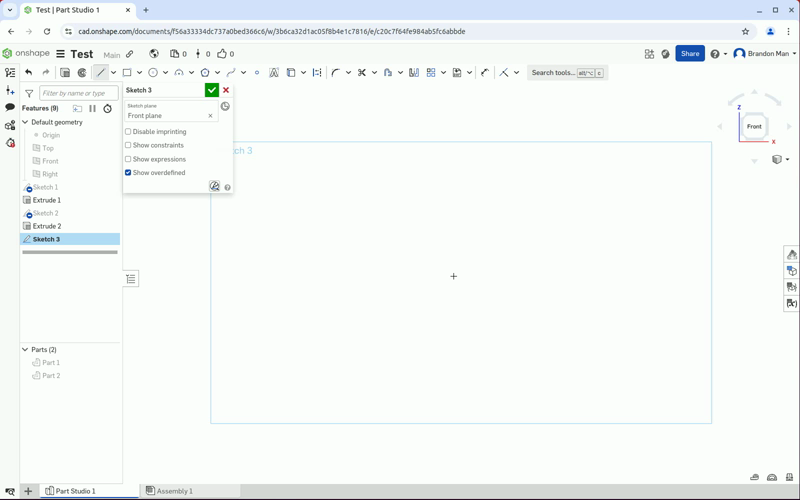
click(453, 275)
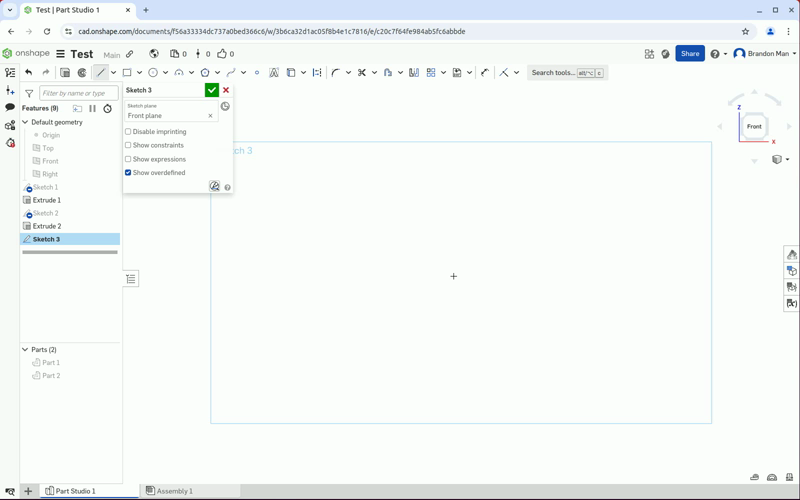
key_up(shift)
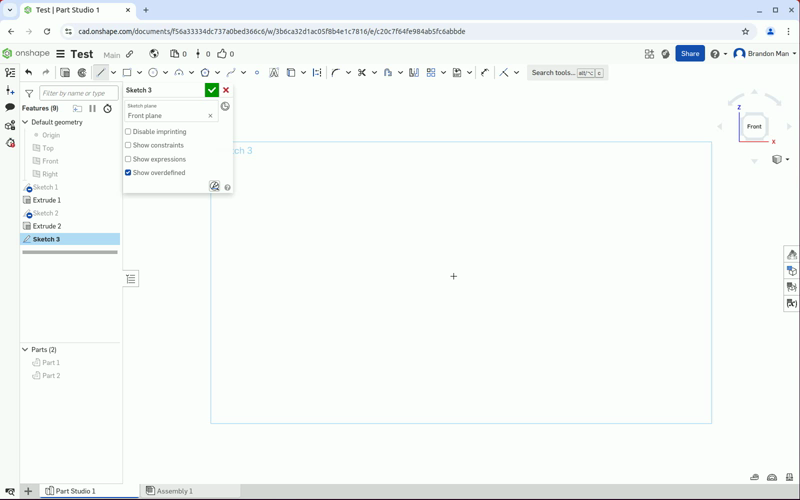
key_down(shift)
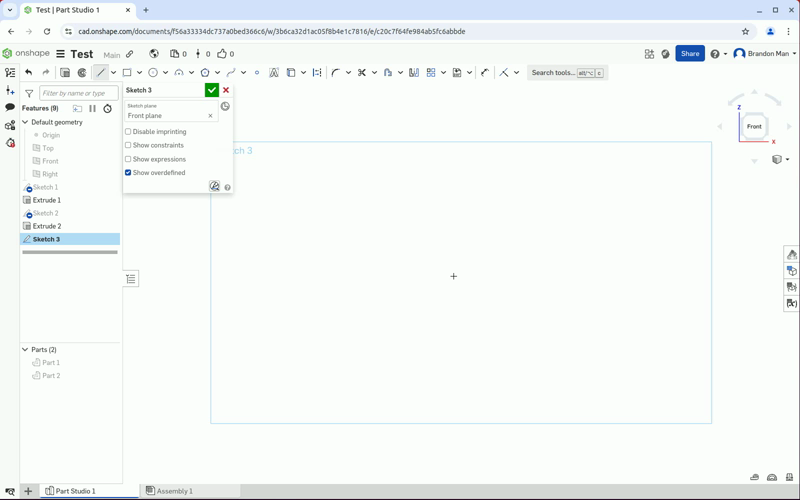
mouse_move(483, 275)
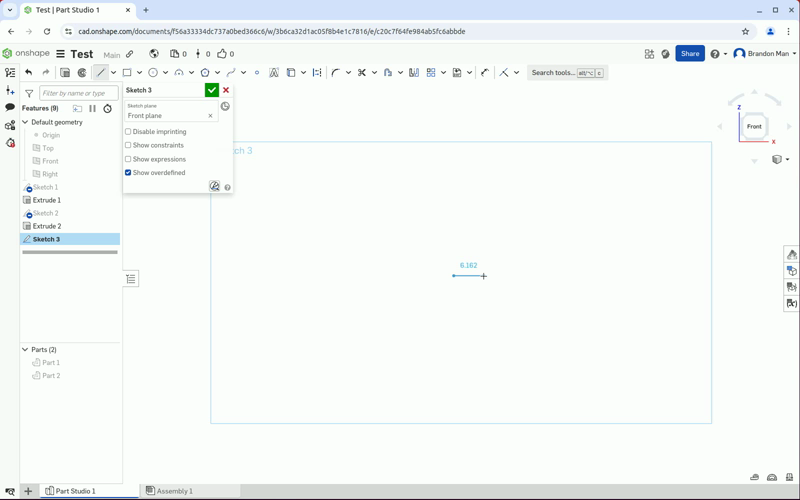
mouse_move(460, 275)
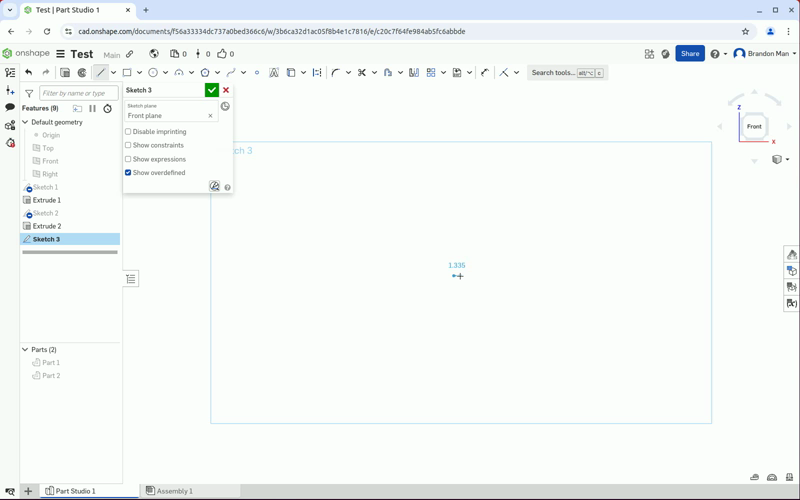
scroll(6)
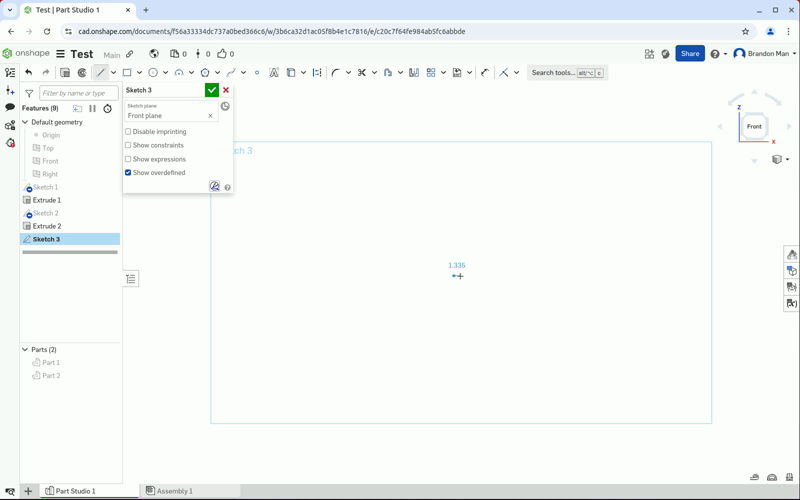
scroll(6)
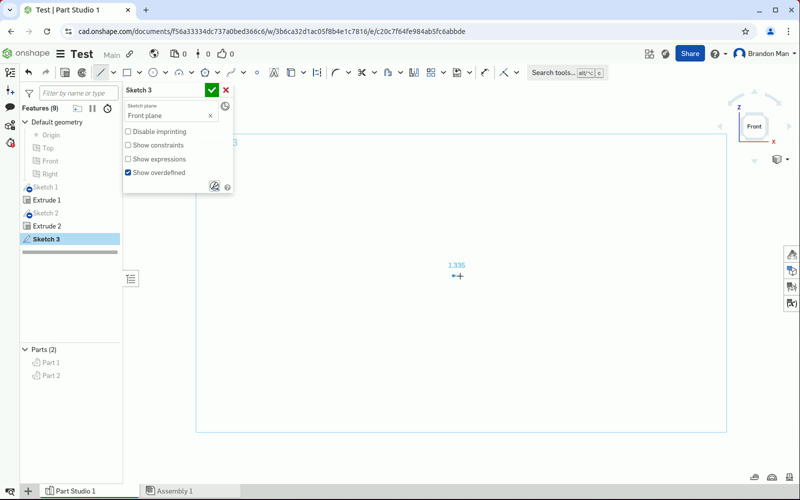
scroll(6)
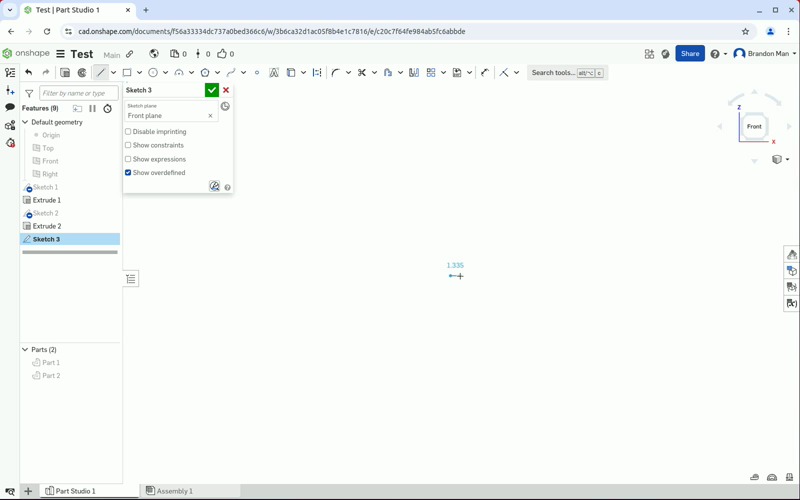
scroll(6)
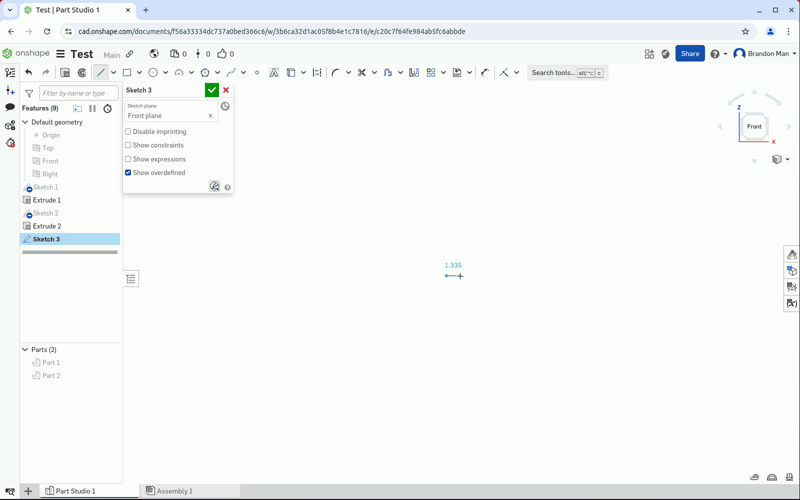
scroll(6)
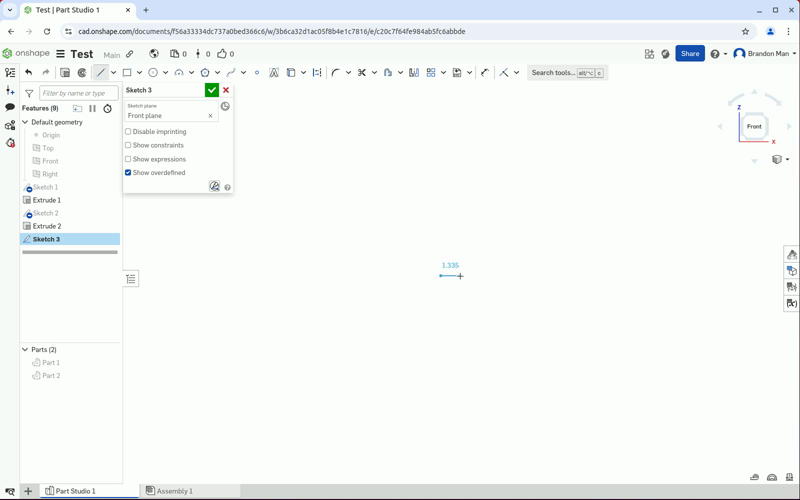
scroll(6)
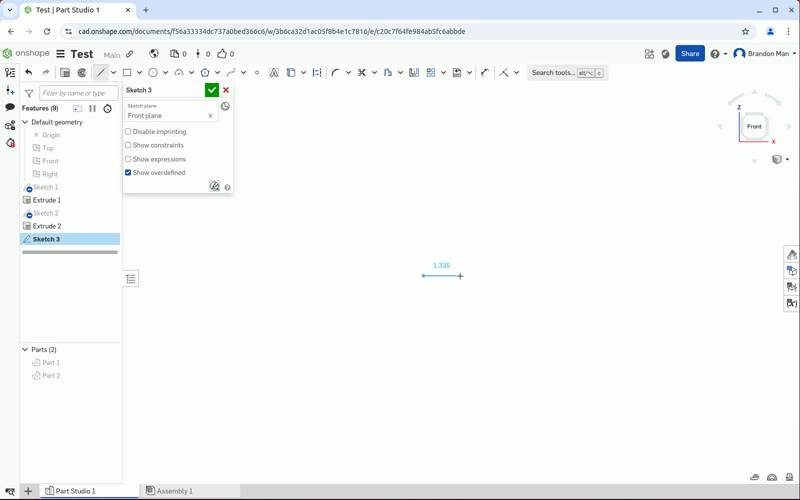
scroll(6)
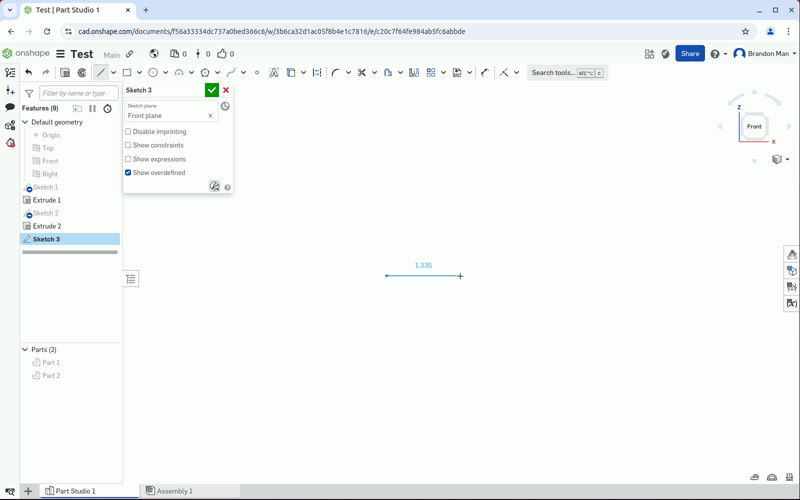
click(460, 275)
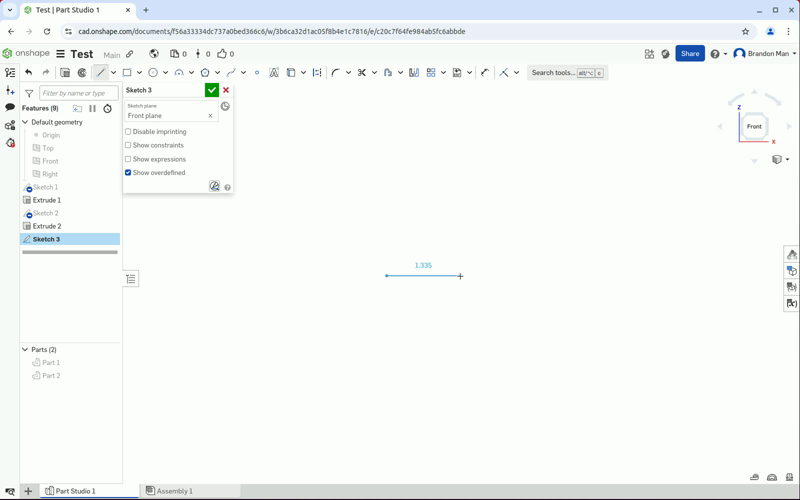
scroll(-6)
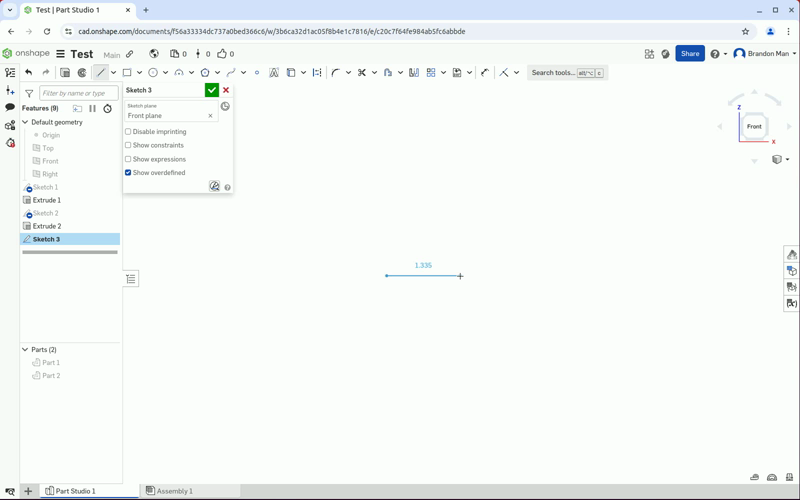
scroll(-6)
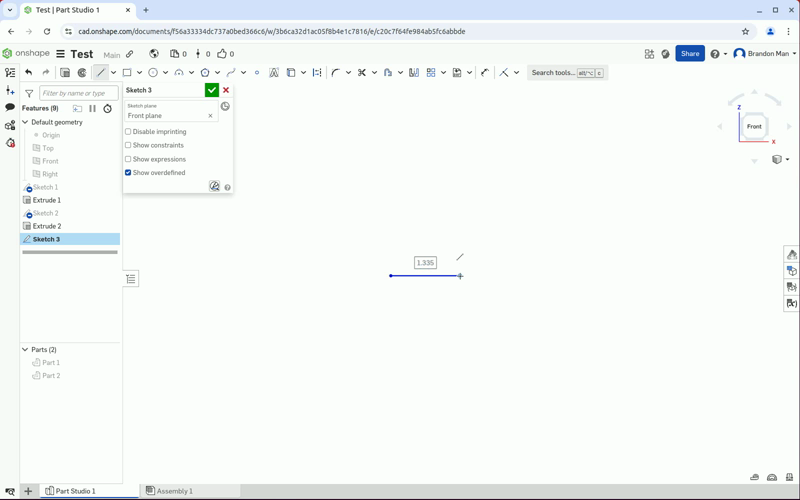
scroll(-6)
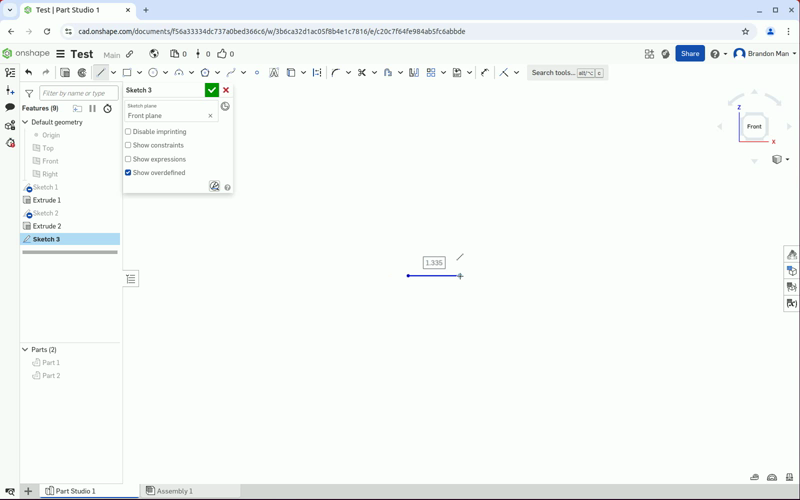
scroll(-6)
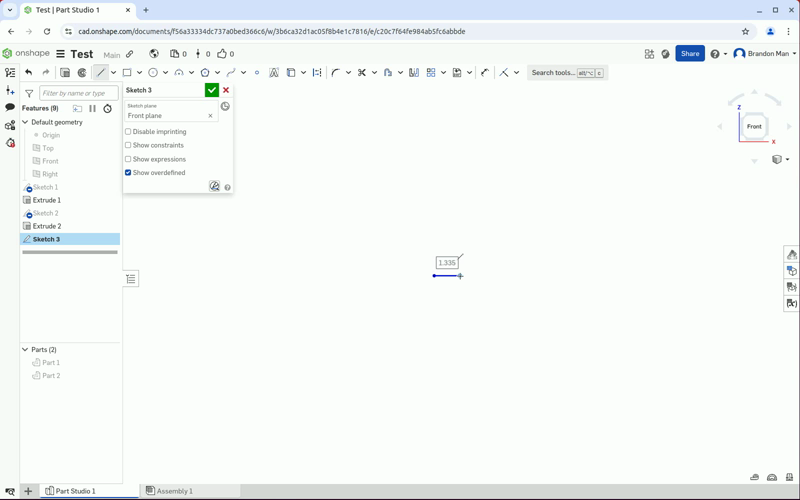
scroll(-6)
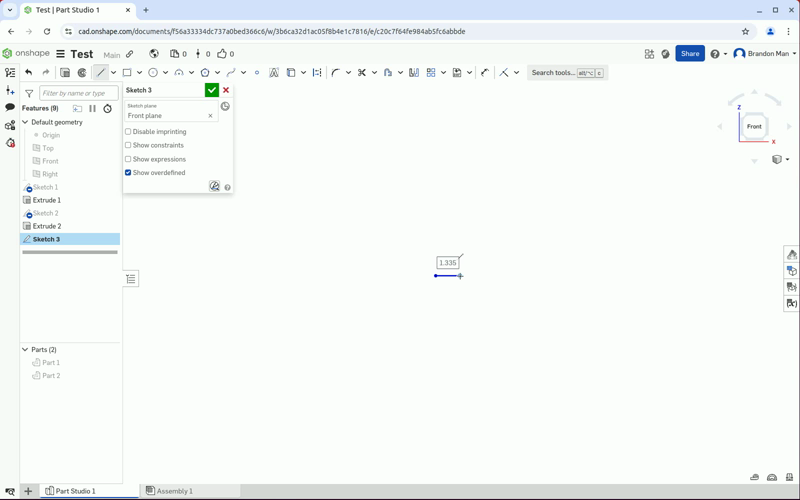
scroll(-6)
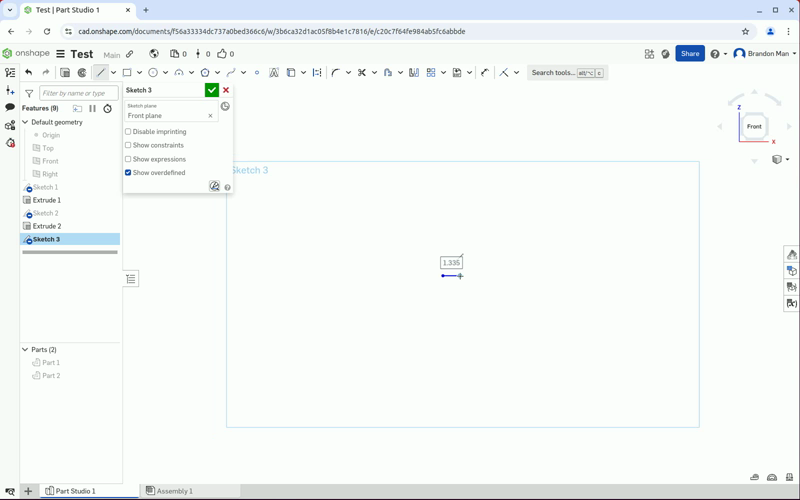
scroll(-6)
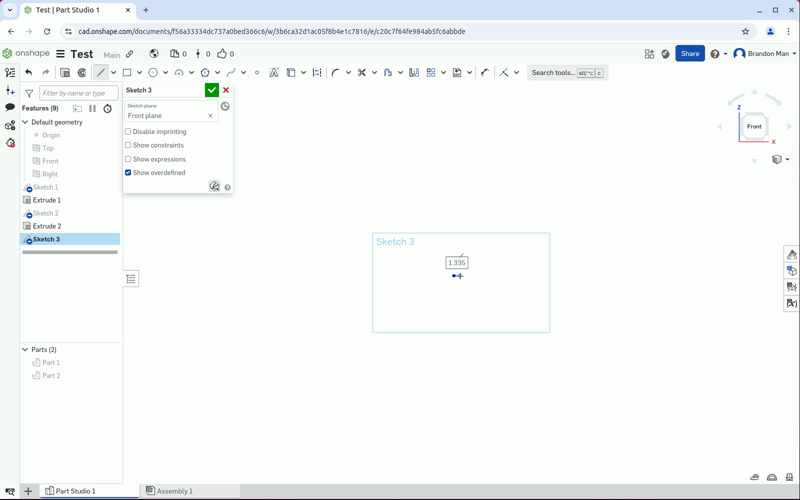
key_up(shift)
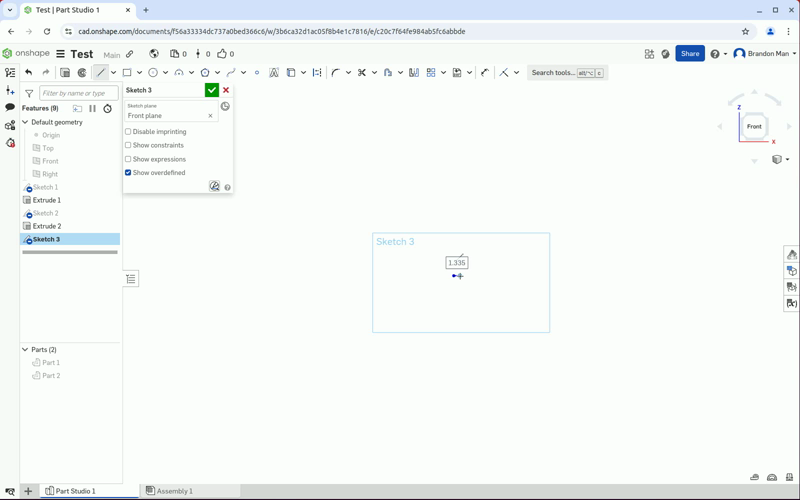
key_down(shift)
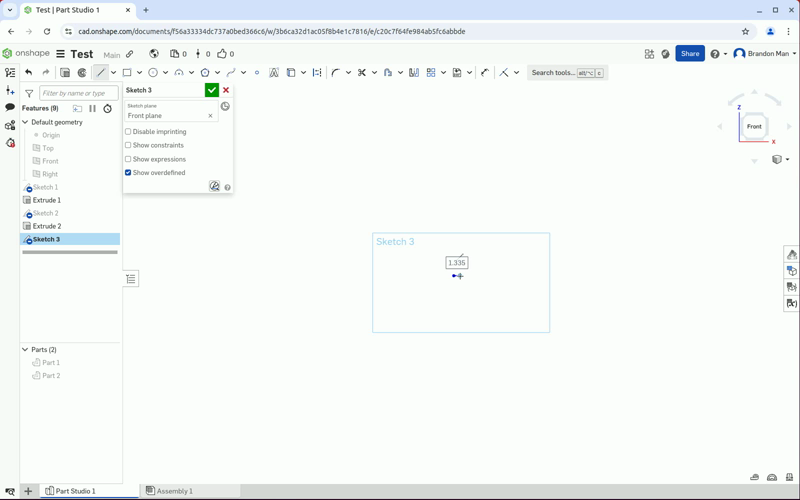
mouse_move(490, 275)
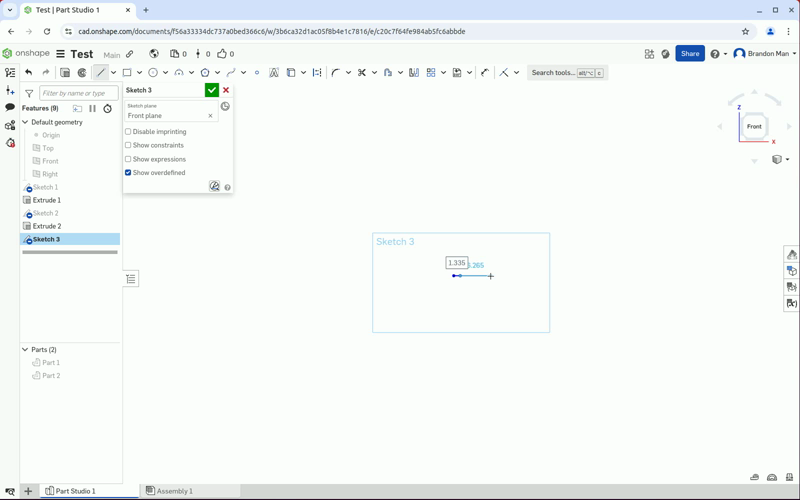
mouse_move(467, 275)
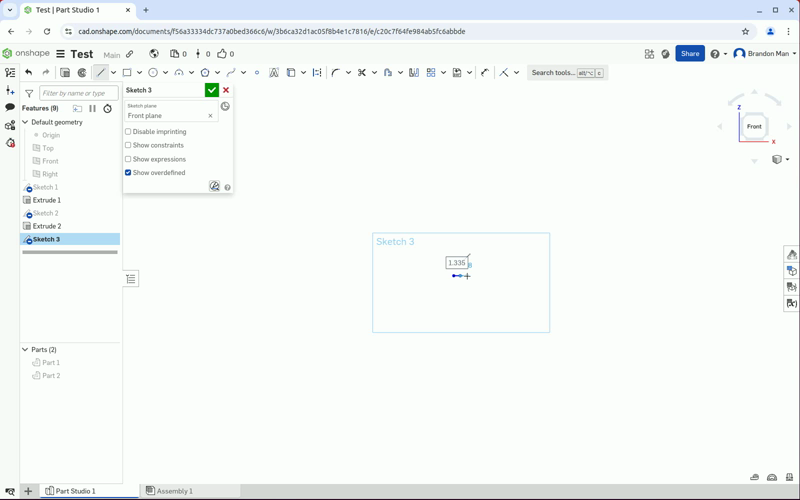
scroll(6)
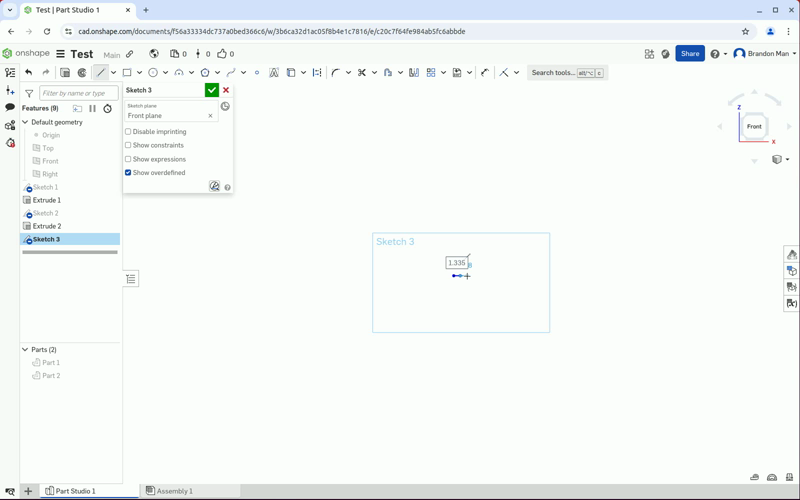
scroll(6)
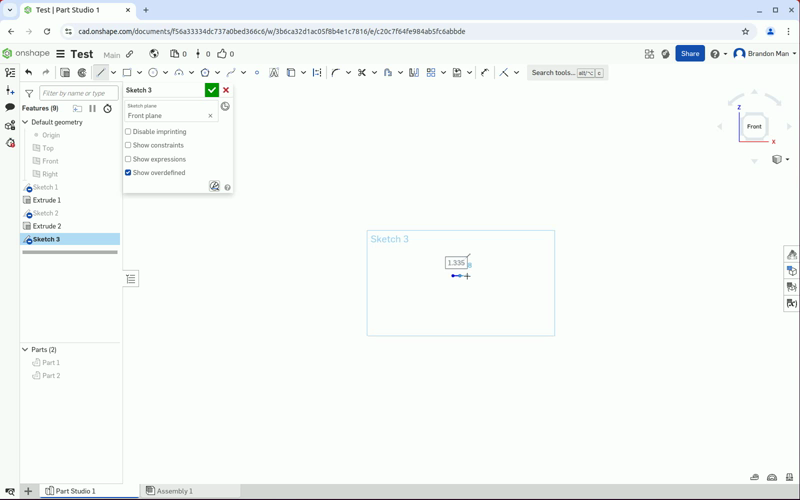
scroll(6)
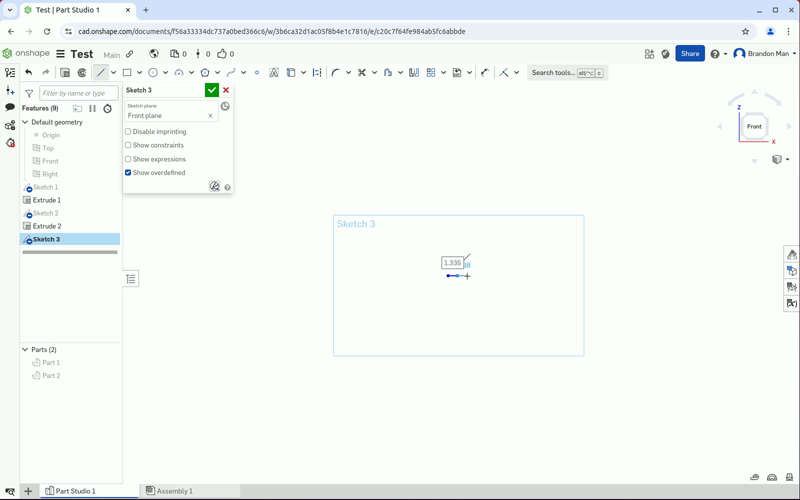
scroll(6)
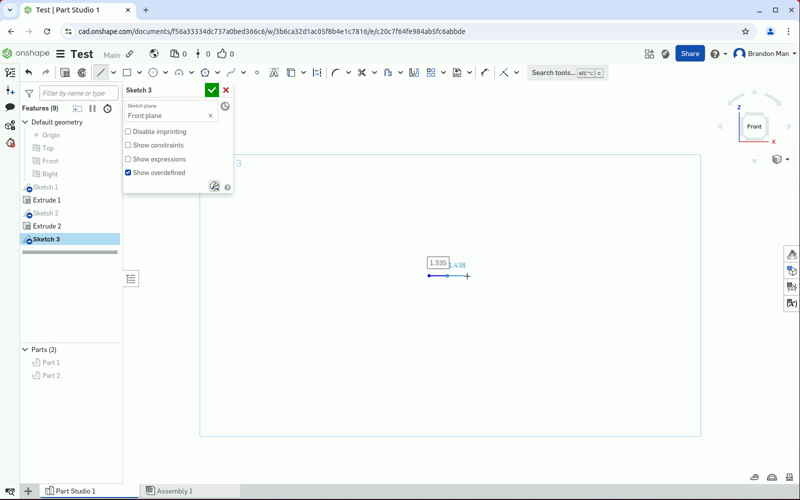
scroll(6)
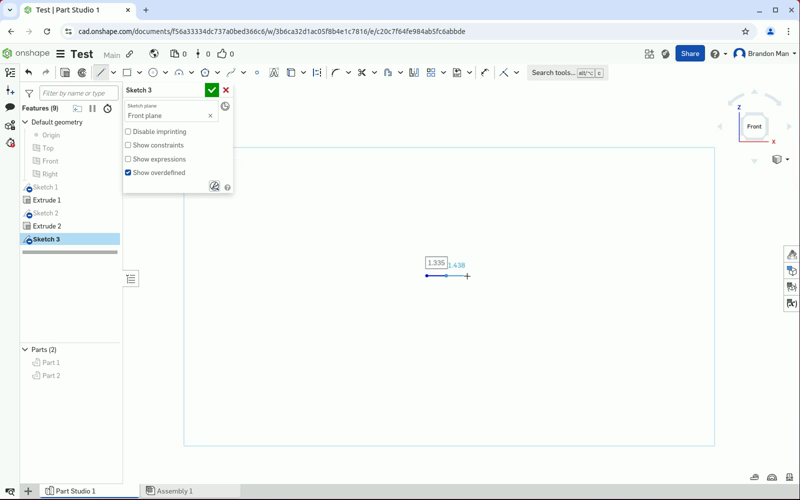
scroll(6)
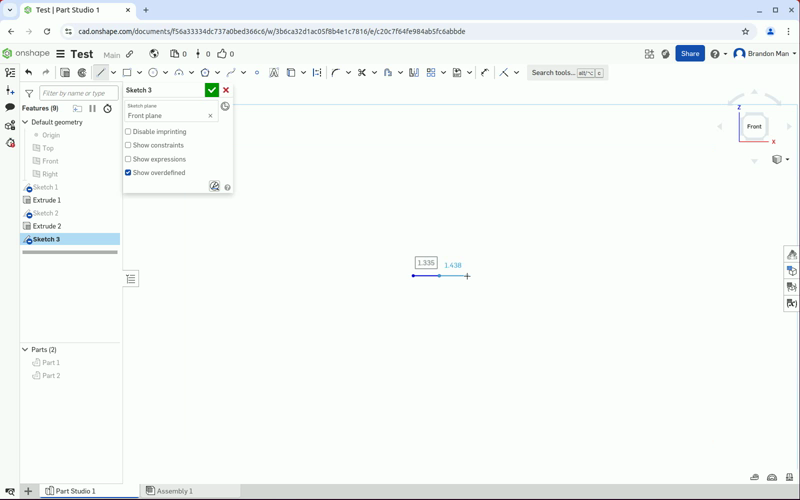
scroll(6)
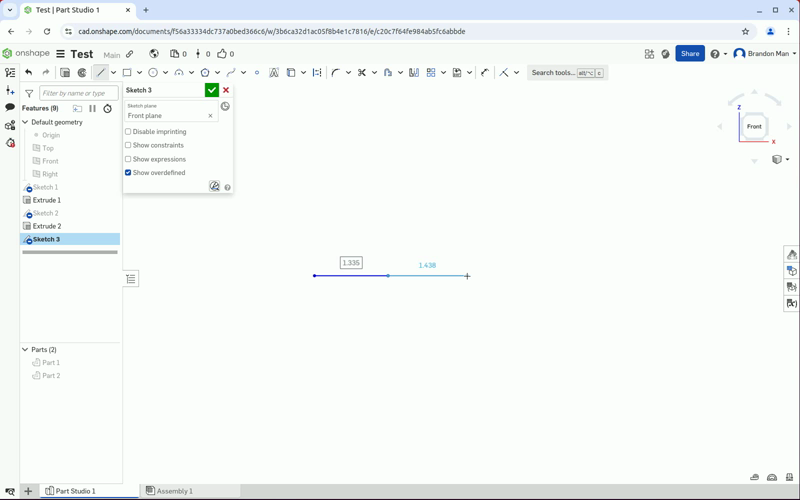
click(467, 275)
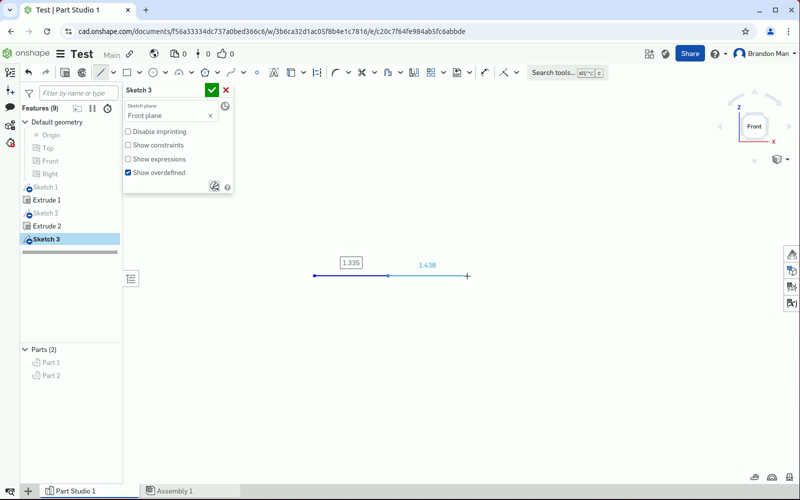
scroll(-6)
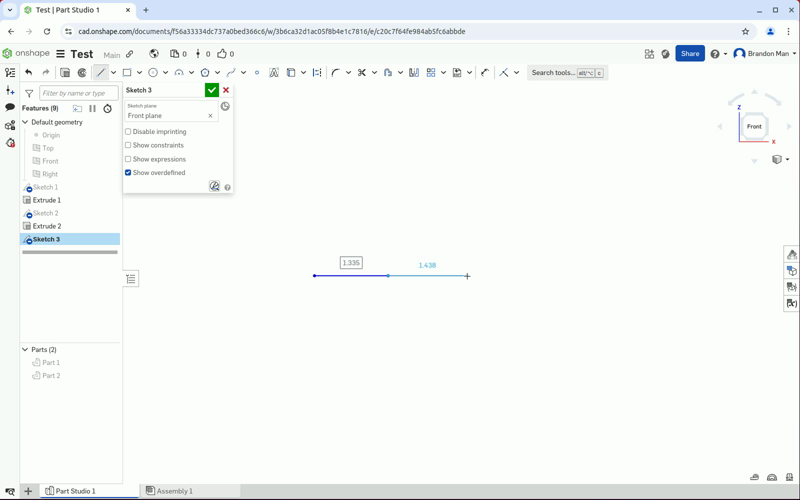
scroll(-6)
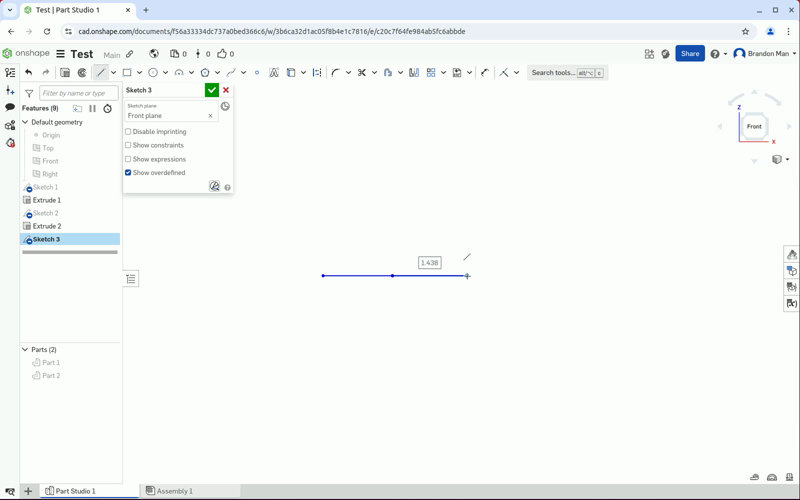
scroll(-6)
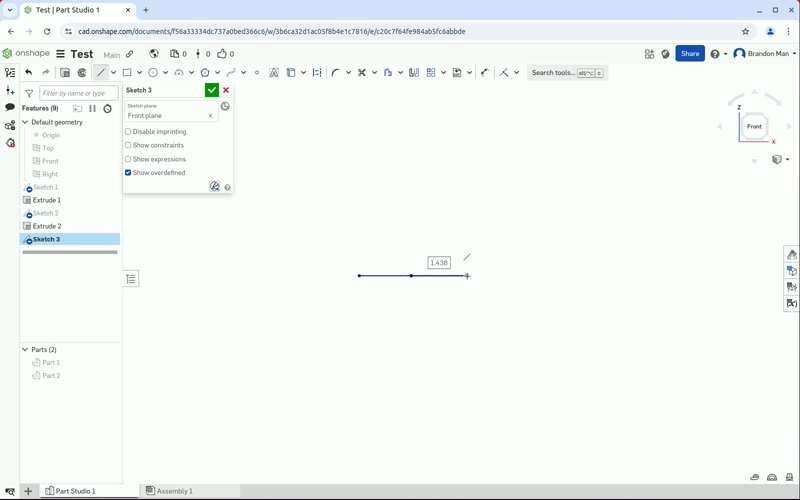
scroll(-6)
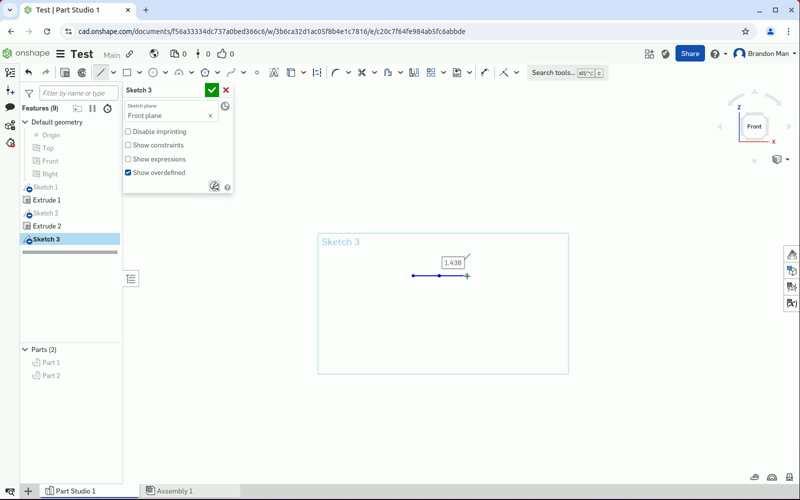
scroll(-6)
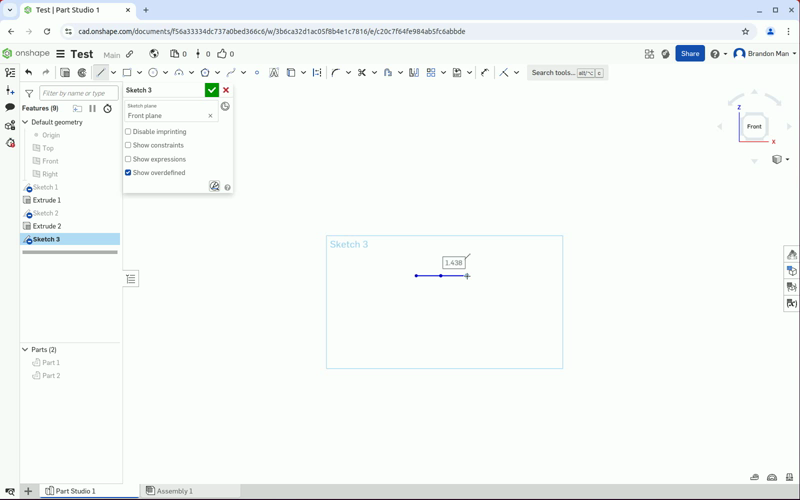
scroll(-6)
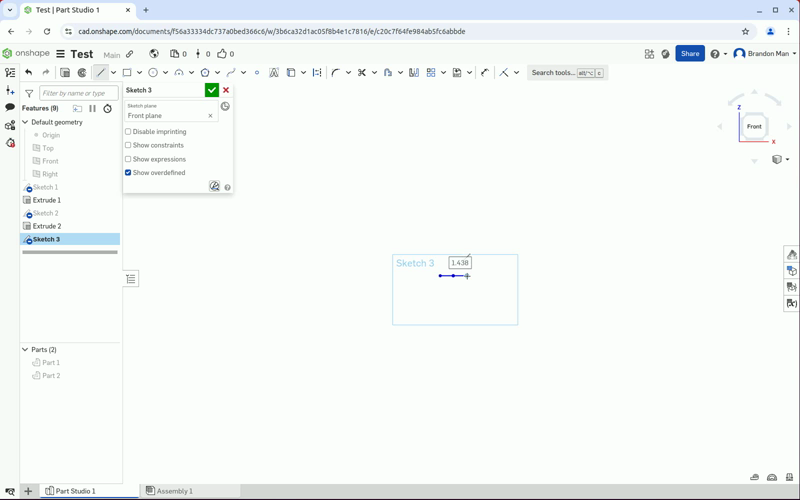
scroll(-6)
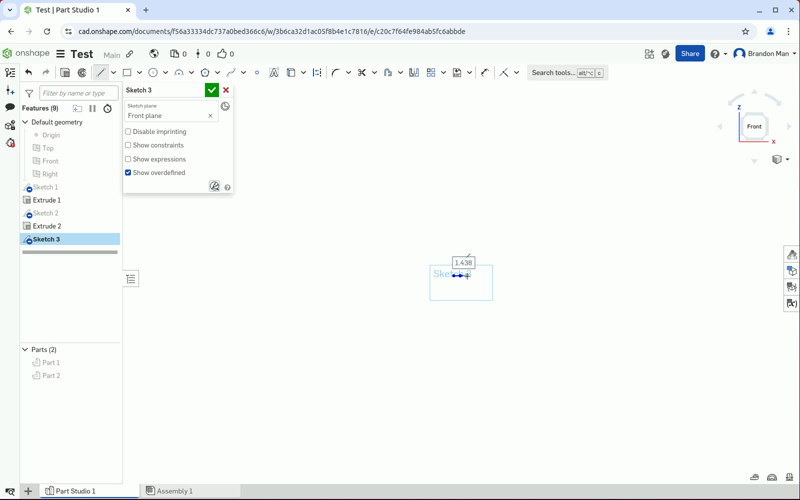
key_up(shift)
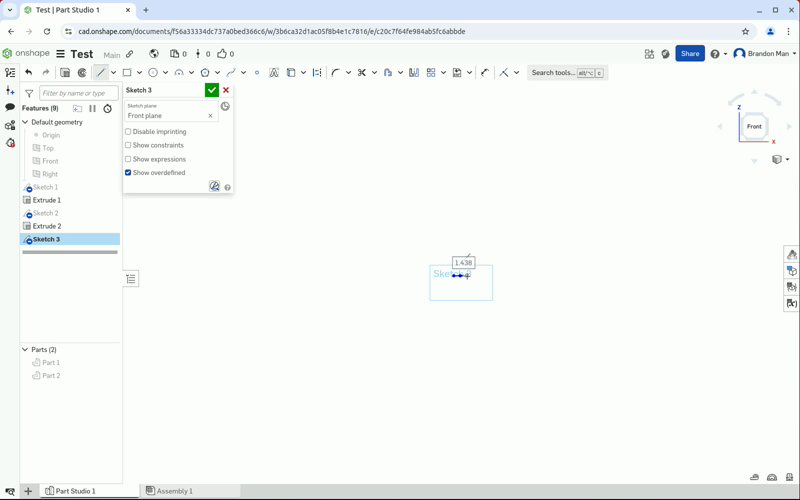
key_down(shift)
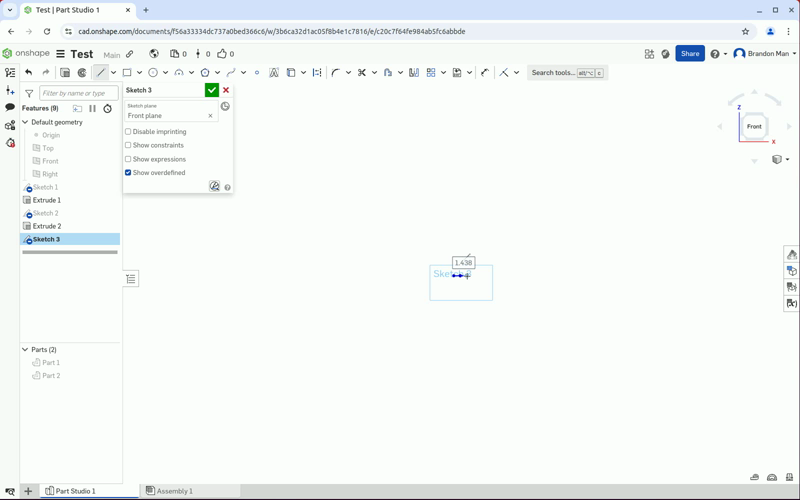
mouse_move(497, 275)
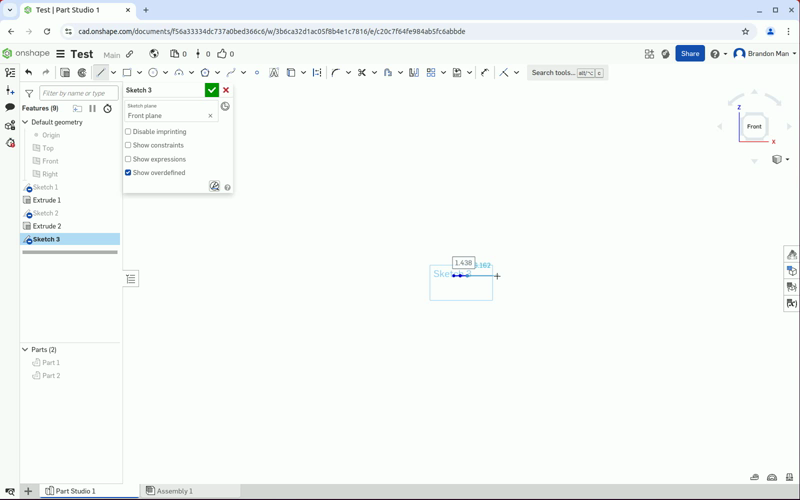
mouse_move(467, 235)
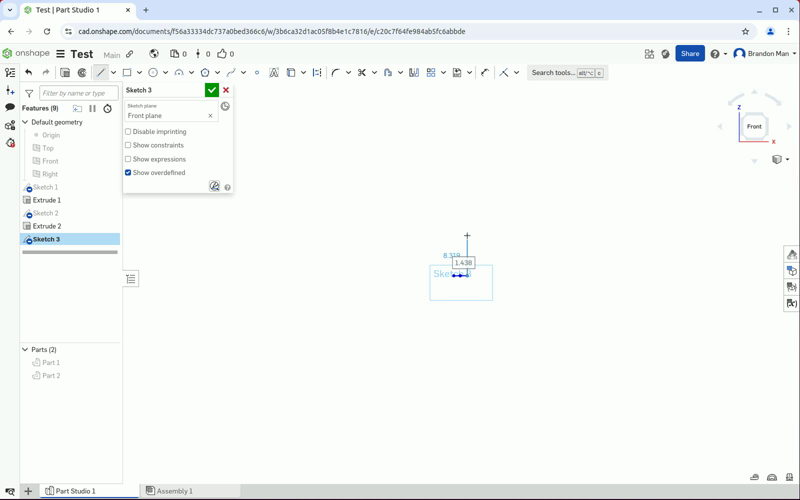
click(467, 235)
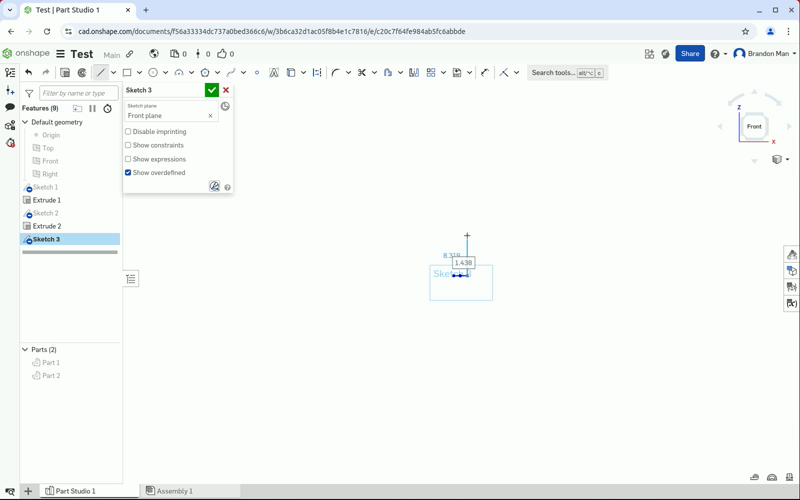
key_up(shift)
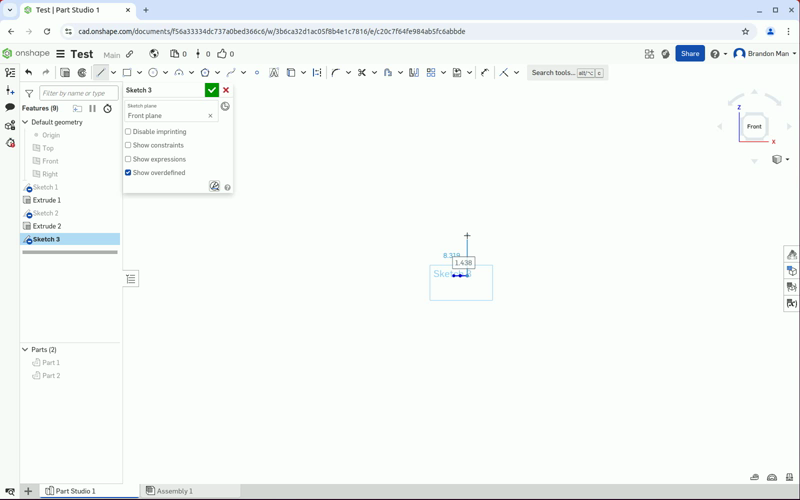
key_down(shift)
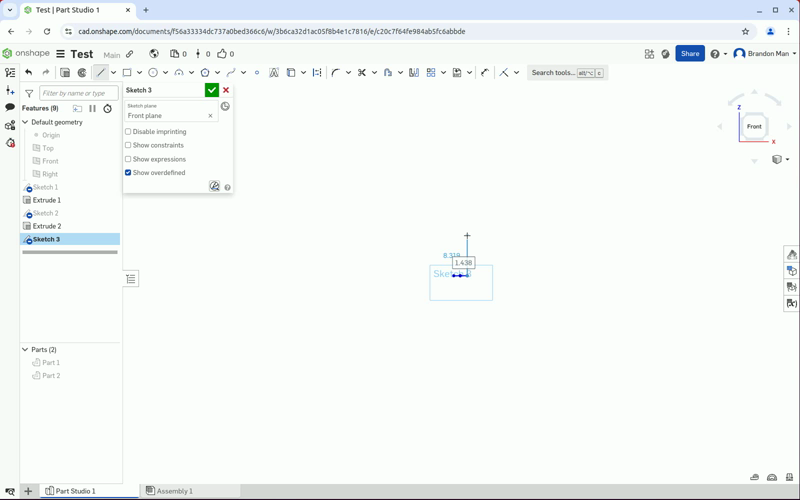
mouse_move(497, 235)
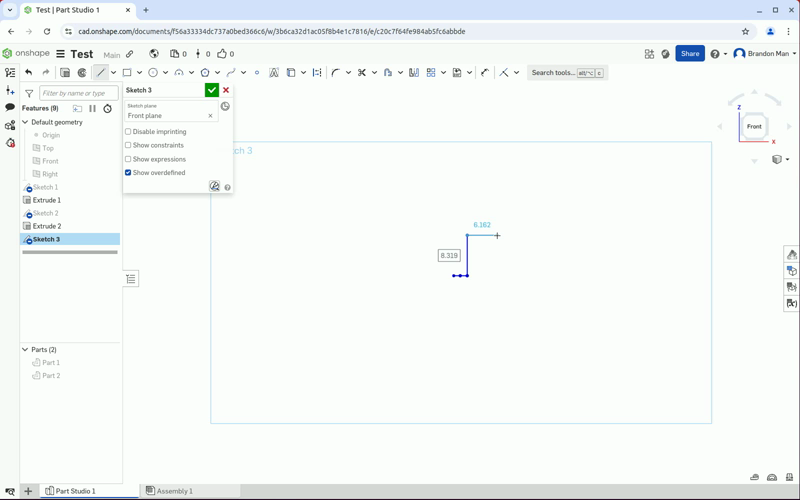
mouse_move(453, 235)
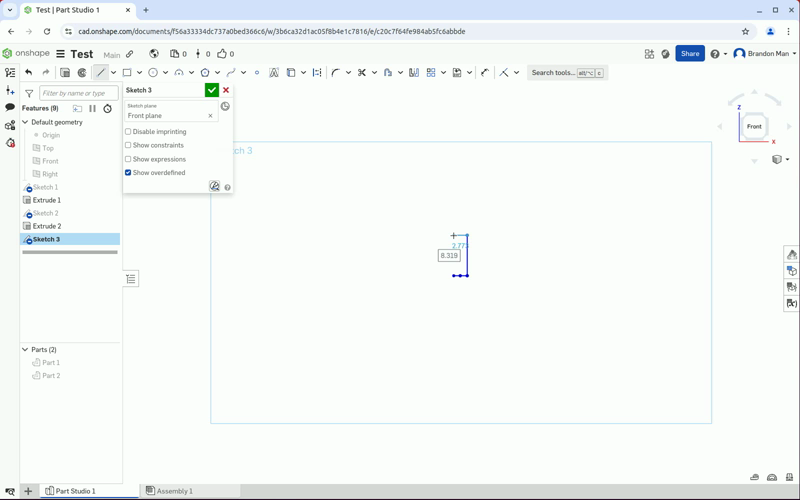
click(453, 235)
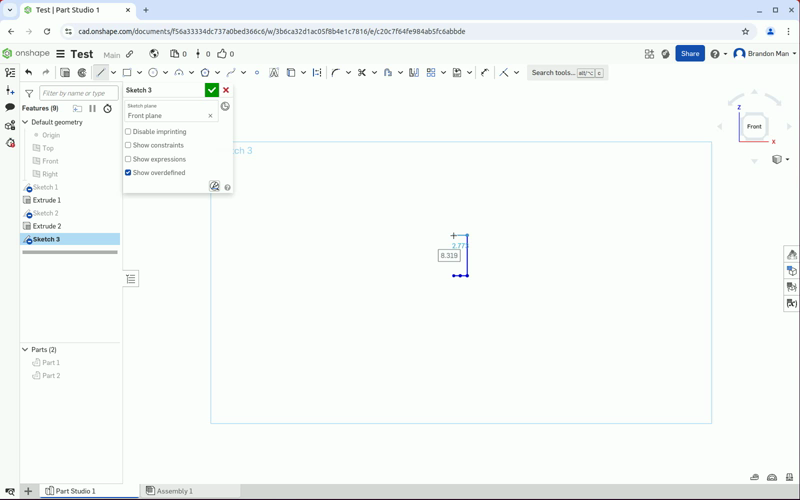
key_up(shift)
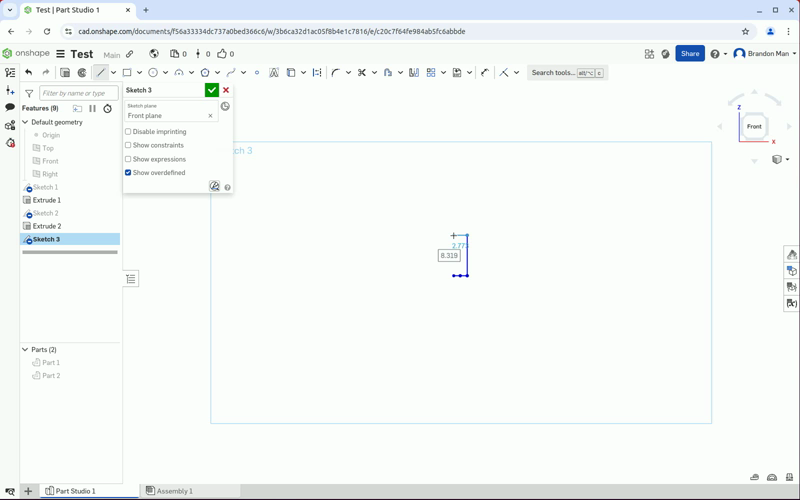
mouse_move(483, 235)
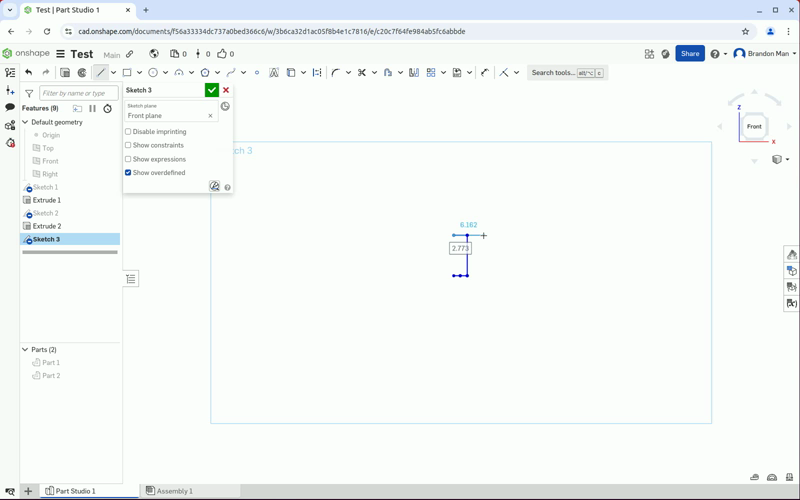
key_down(shift)
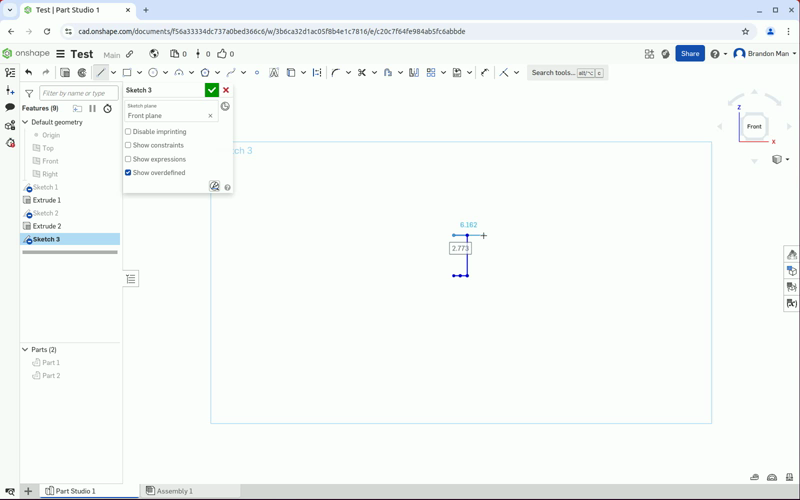
mouse_move(453, 275)
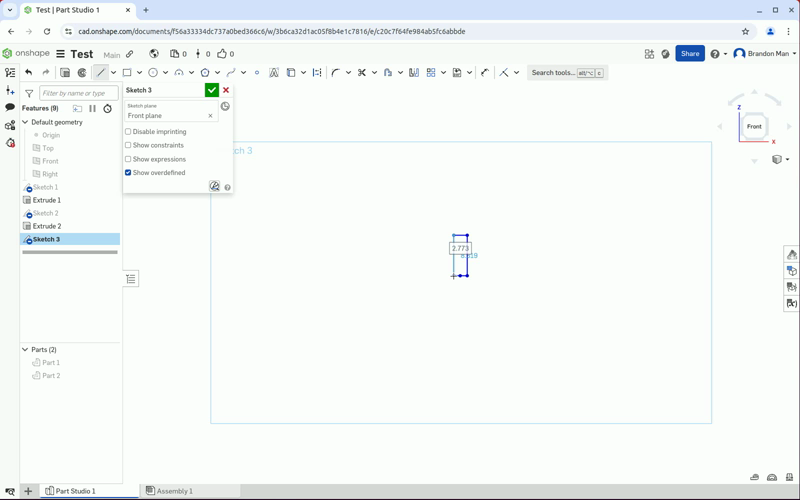
key_up(shift)
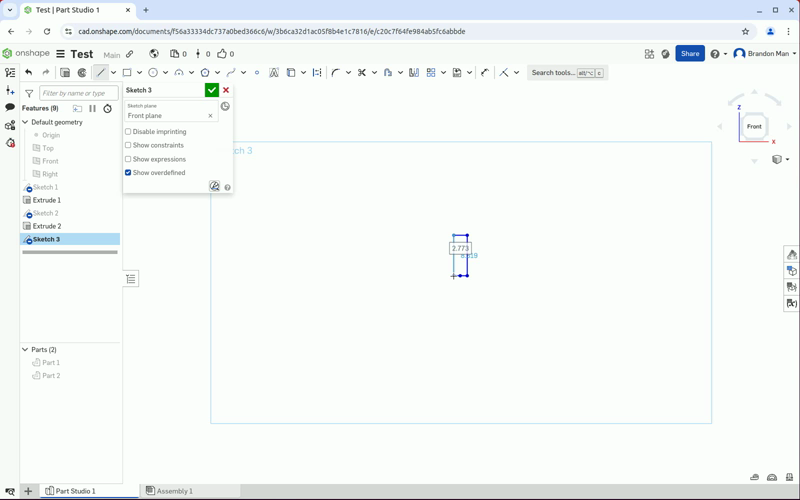
click(453, 275)
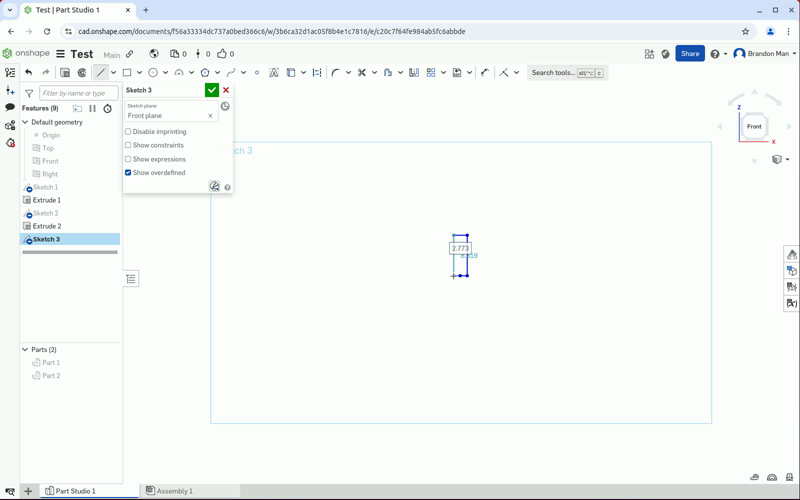
key(esc)
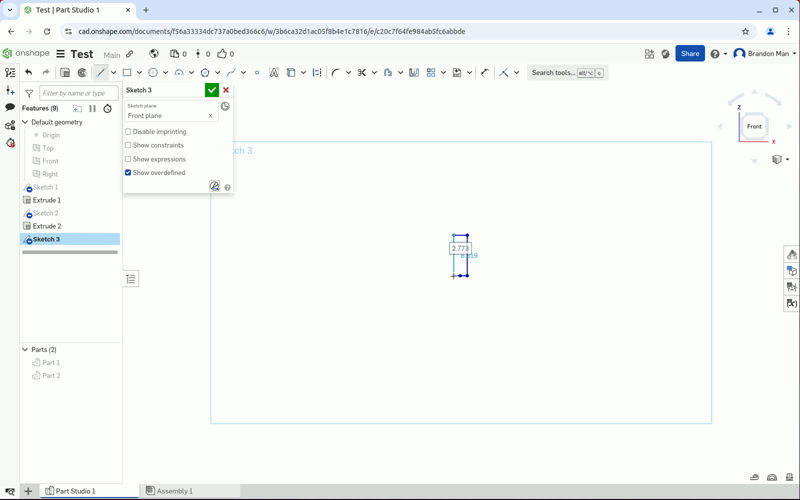
mouse_move(459, 240)
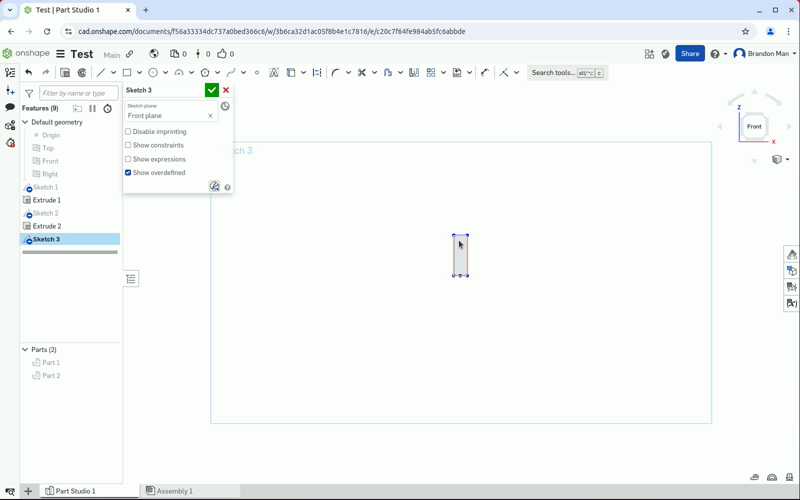
scroll(6)
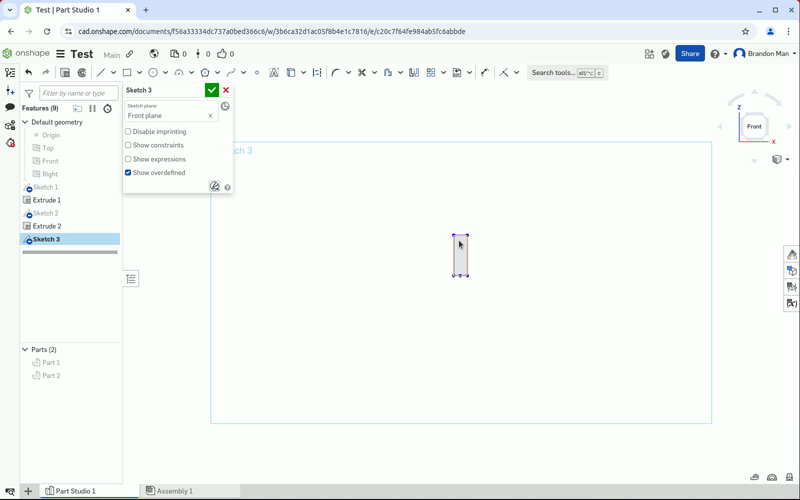
scroll(6)
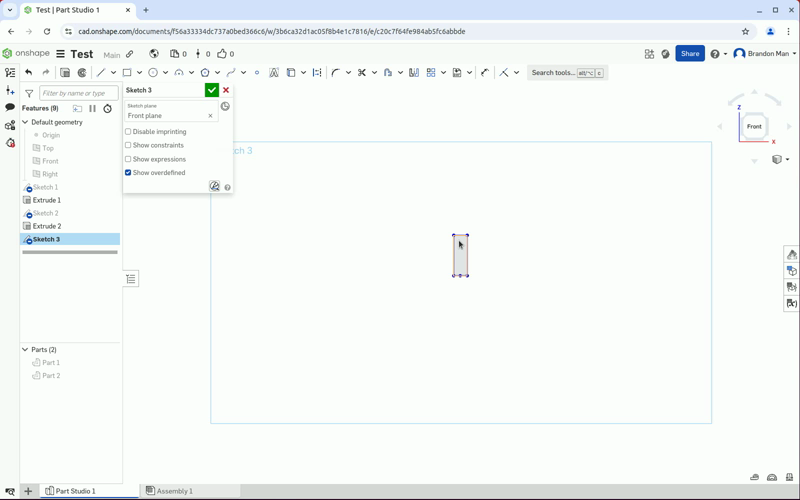
scroll(6)
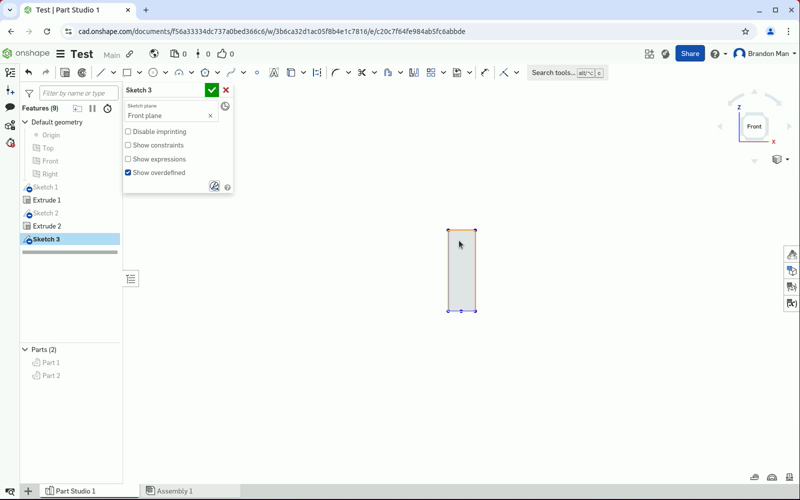
scroll(6)
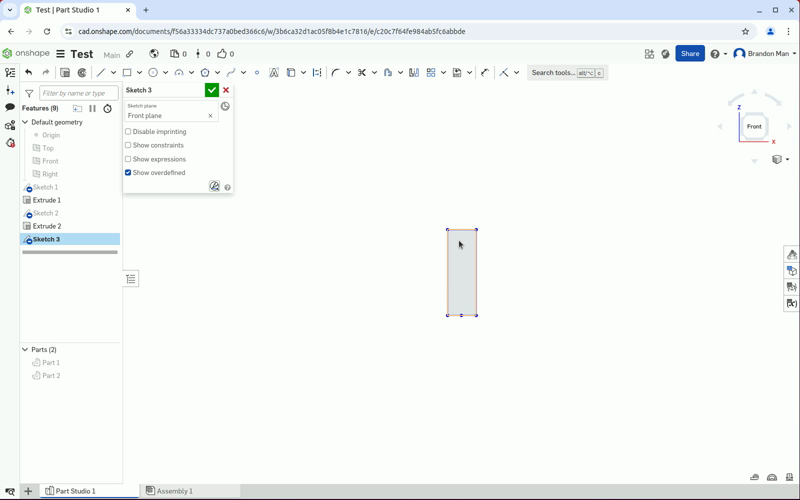
scroll(6)
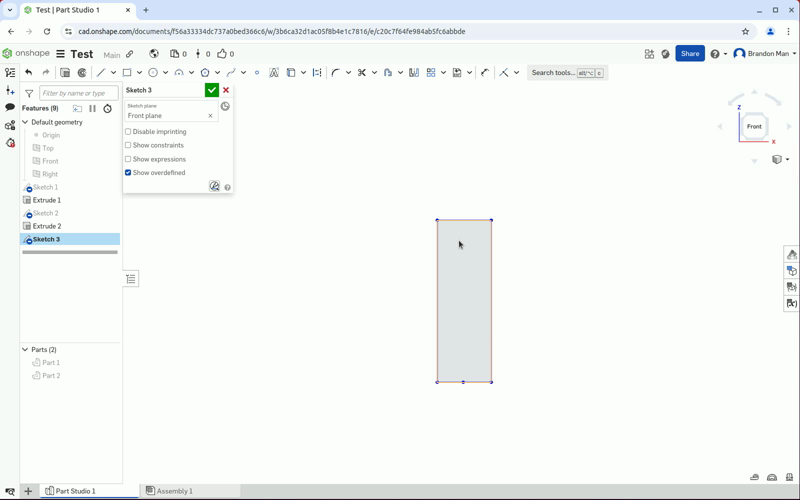
scroll(6)
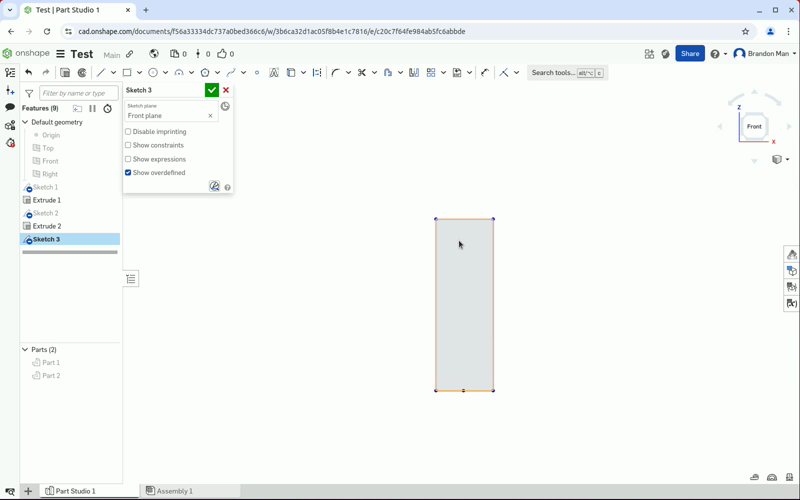
scroll(6)
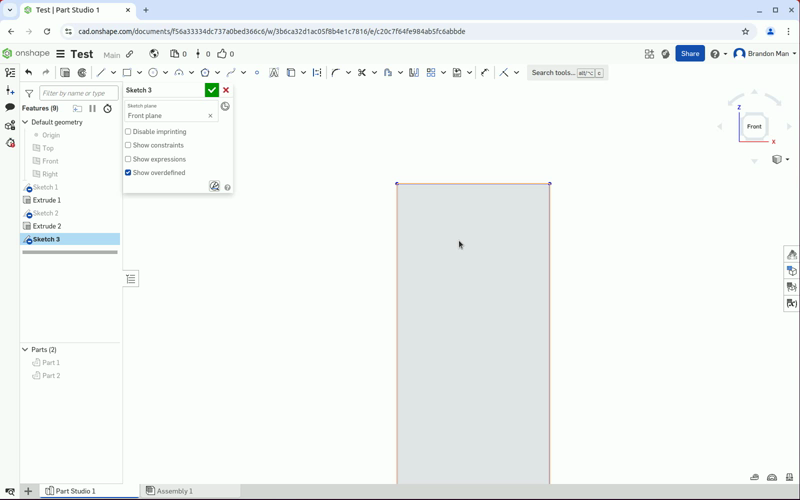
click(459, 240)
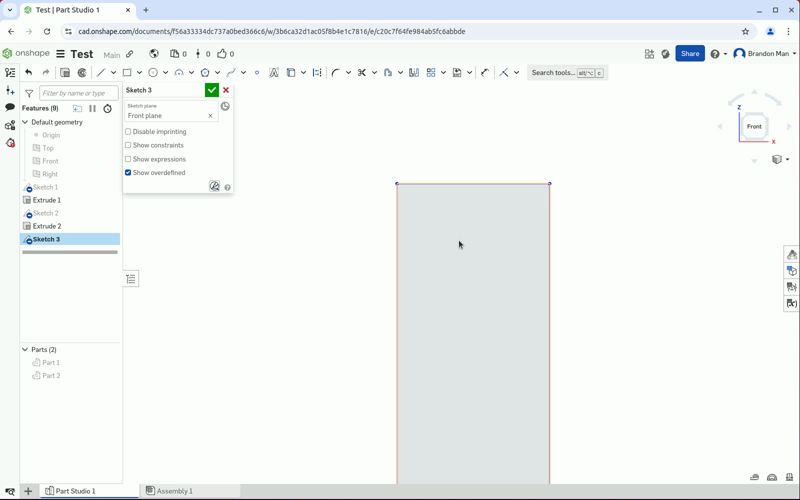
scroll(-6)
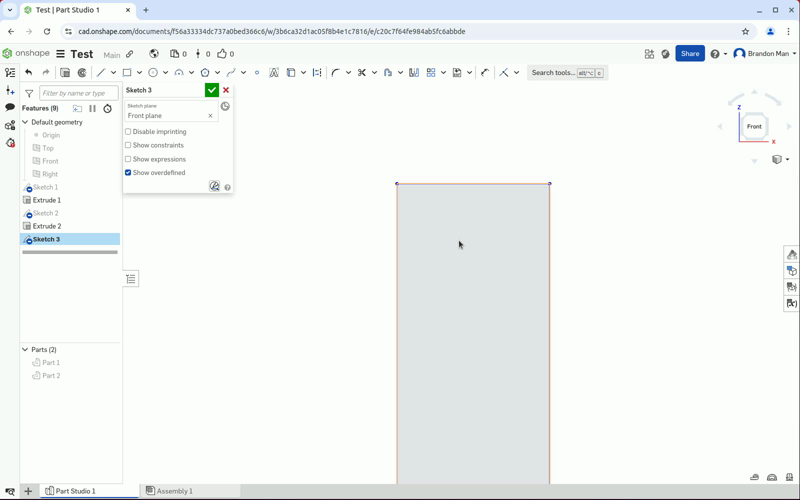
scroll(-6)
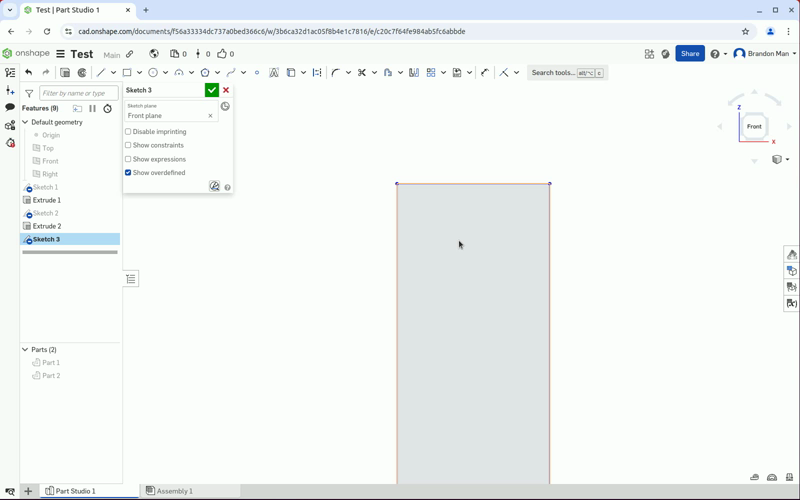
scroll(-6)
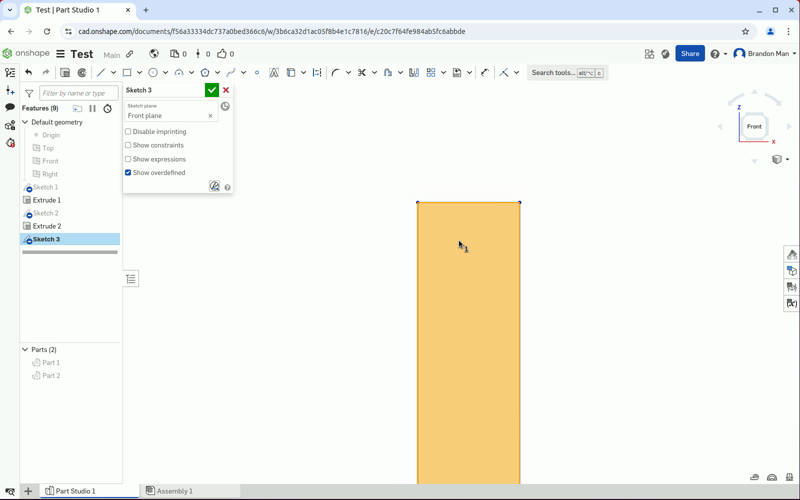
scroll(-6)
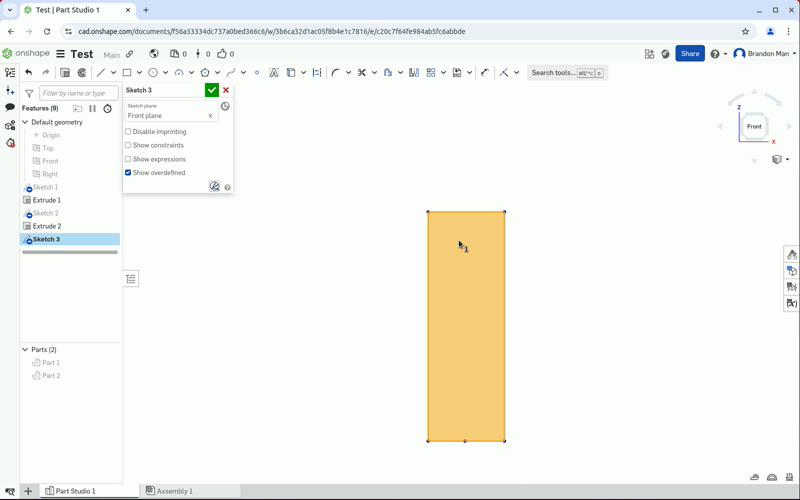
scroll(-6)
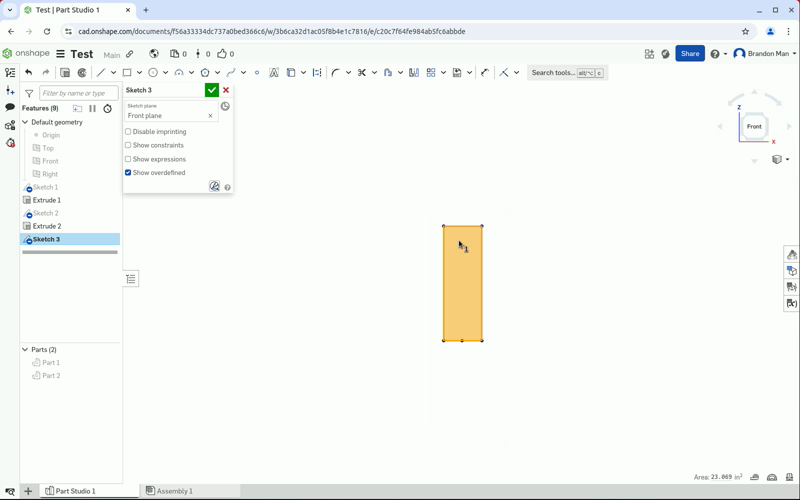
scroll(-6)
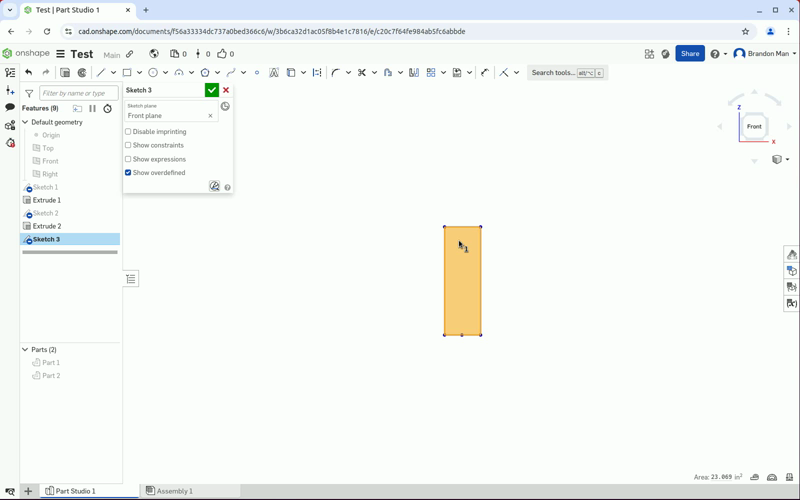
scroll(-6)
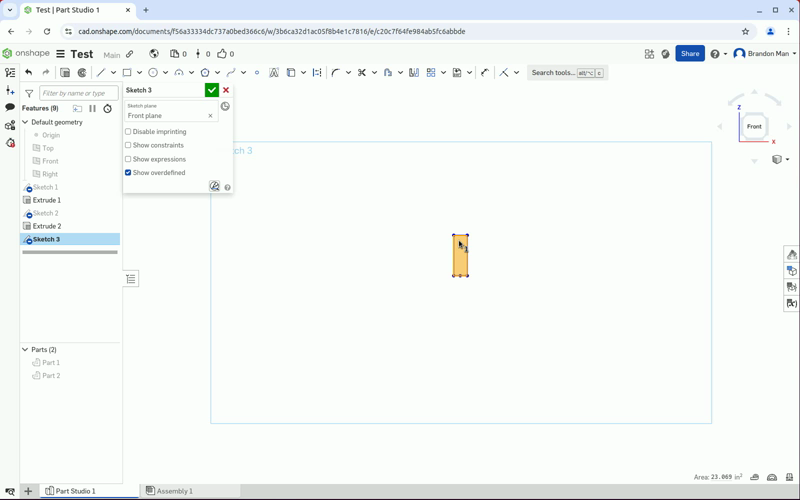
mouse_move(73, 352)
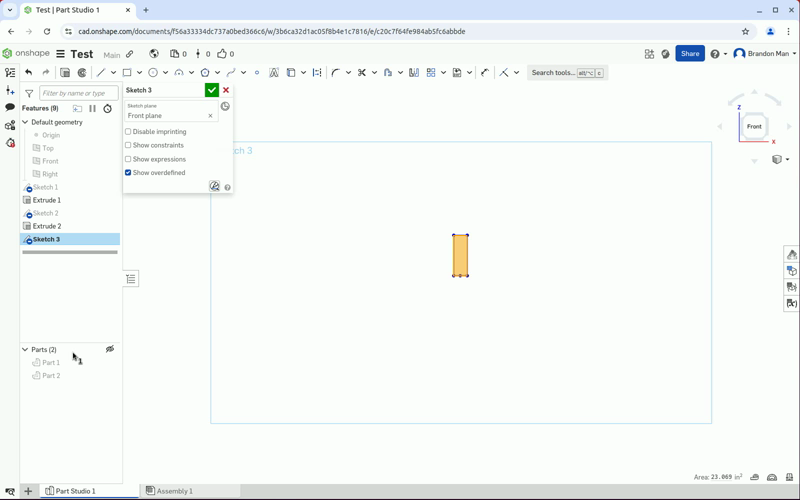
key(shift+y)
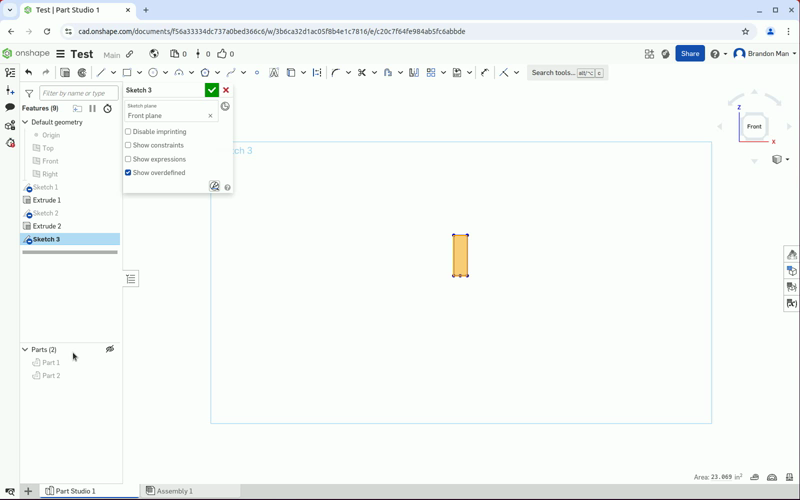
key(shift+e)
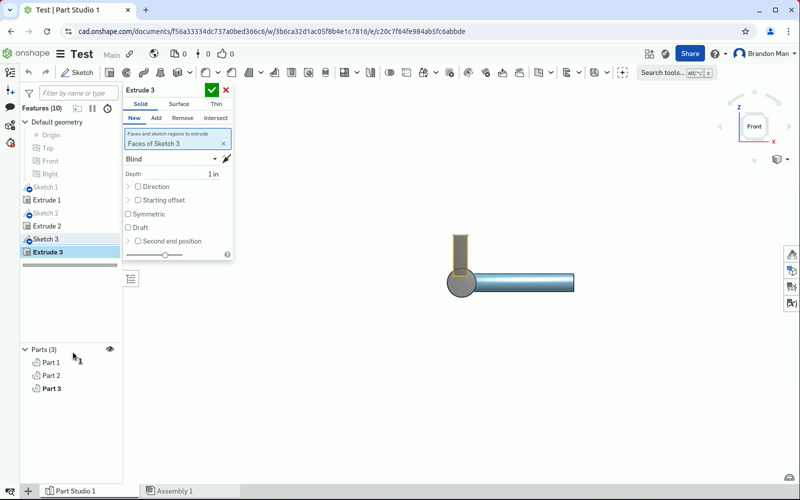
mouse_move(143, 106)
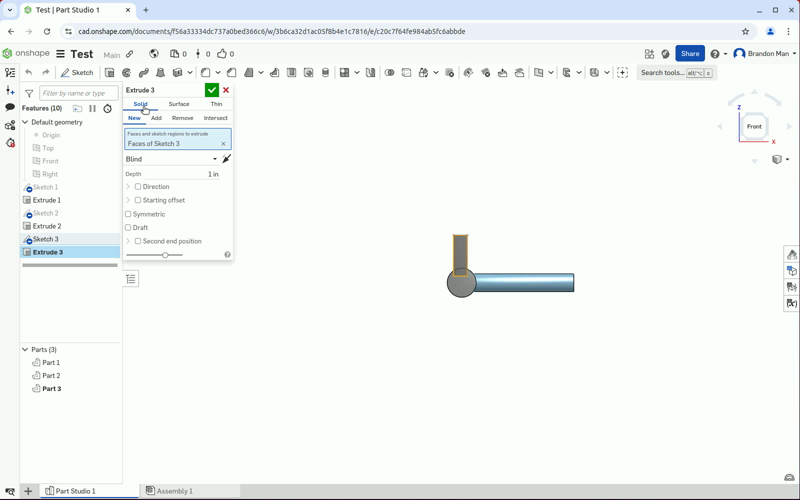
click(143, 106)
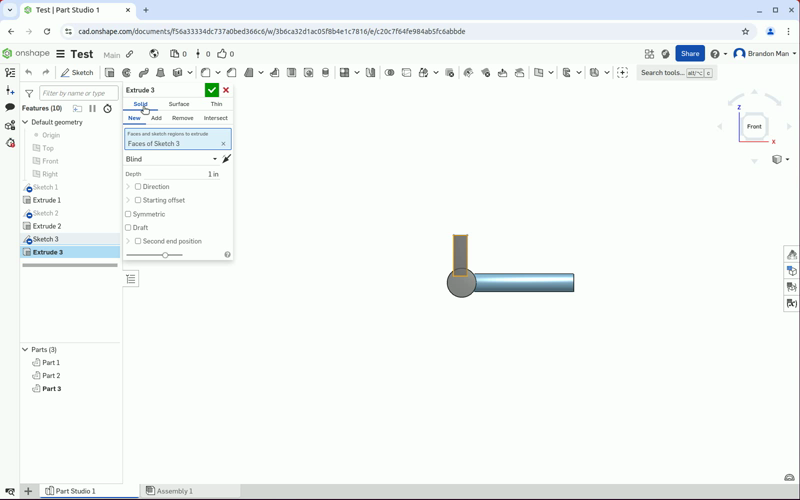
mouse_move(137, 120)
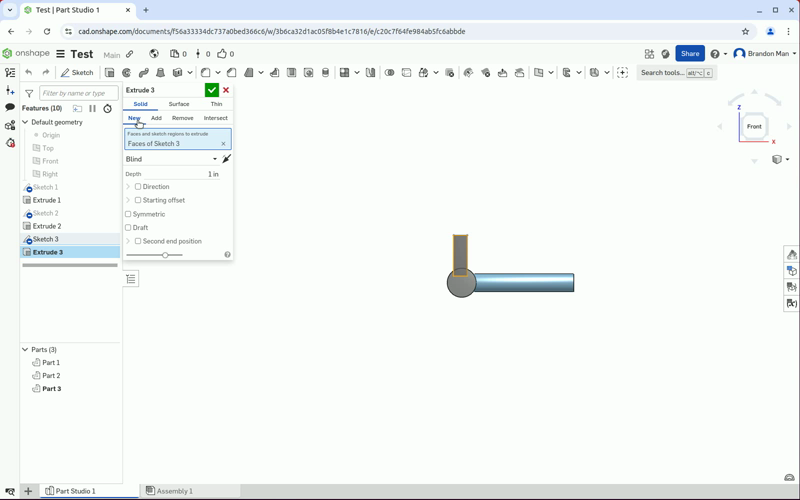
click(137, 120)
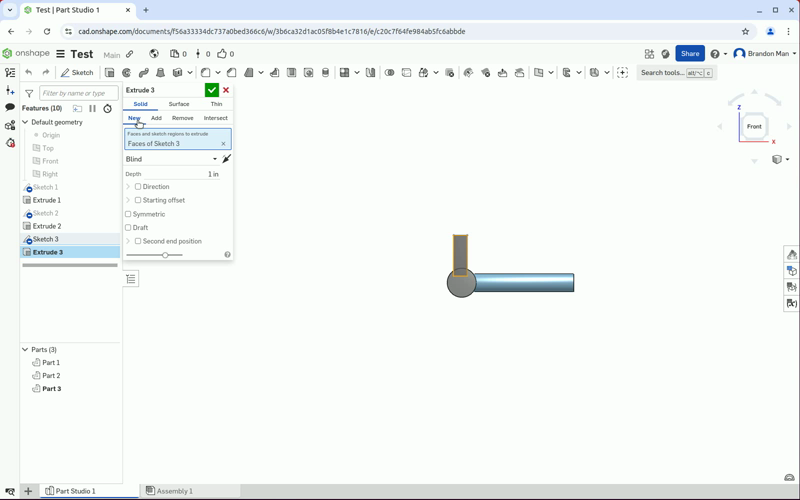
key(tab, 4)
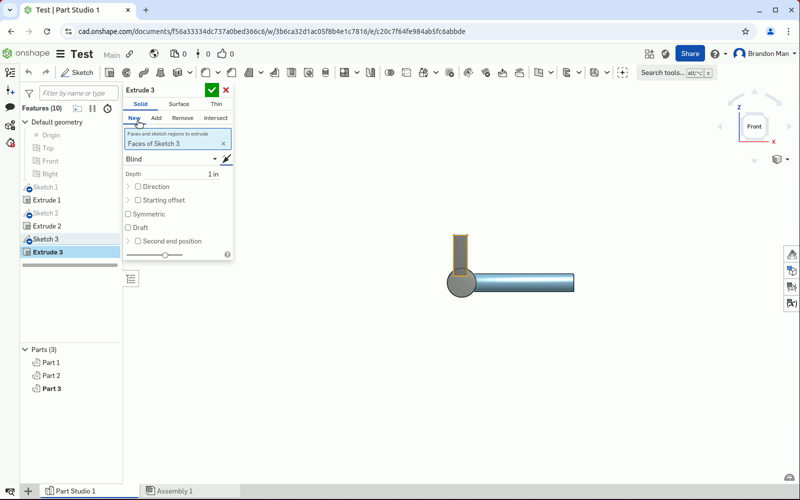
text(0.482)
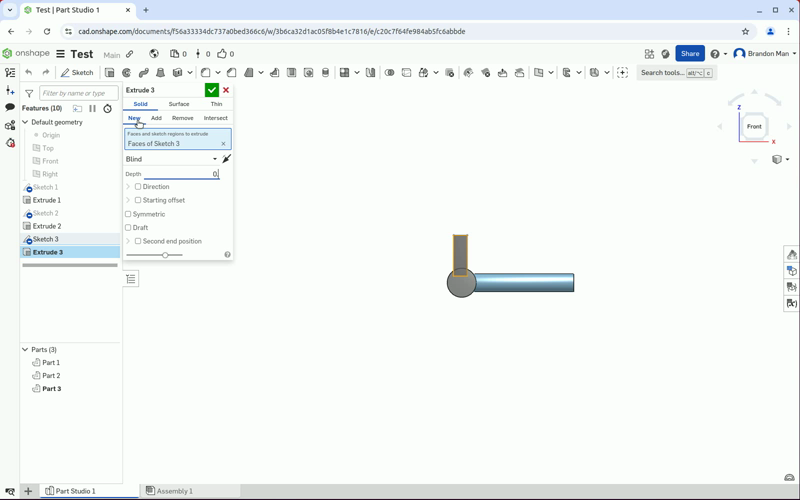
key(tab, 3)
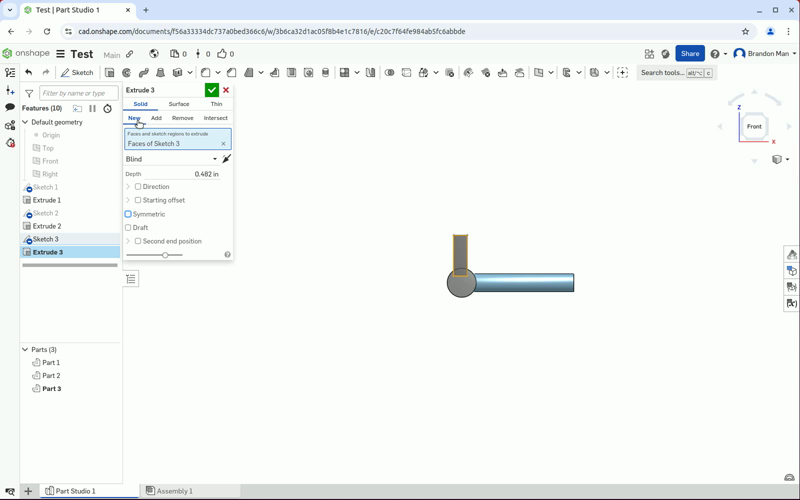
key(space)
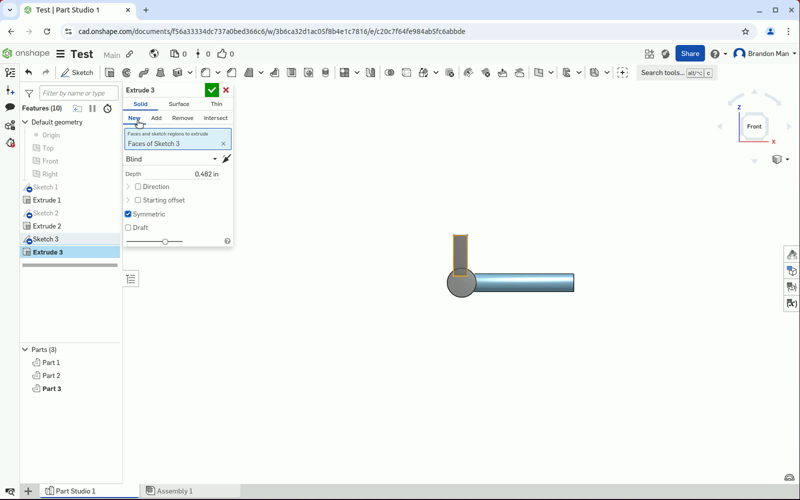
key(enter)
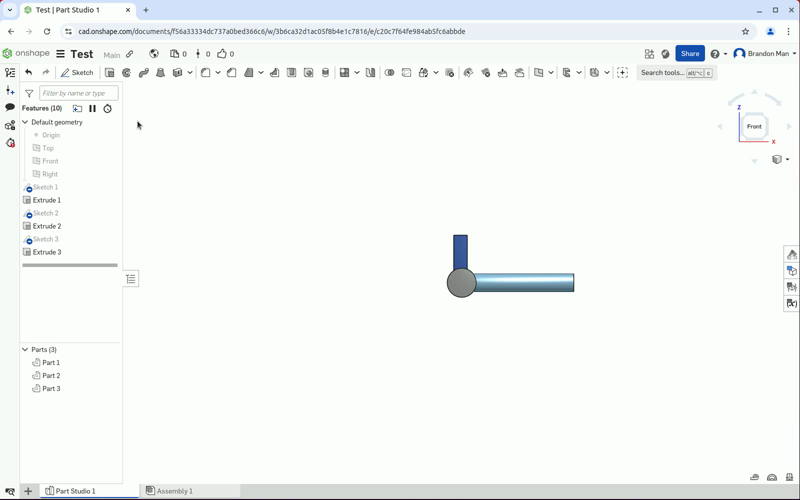
key(shift+h)
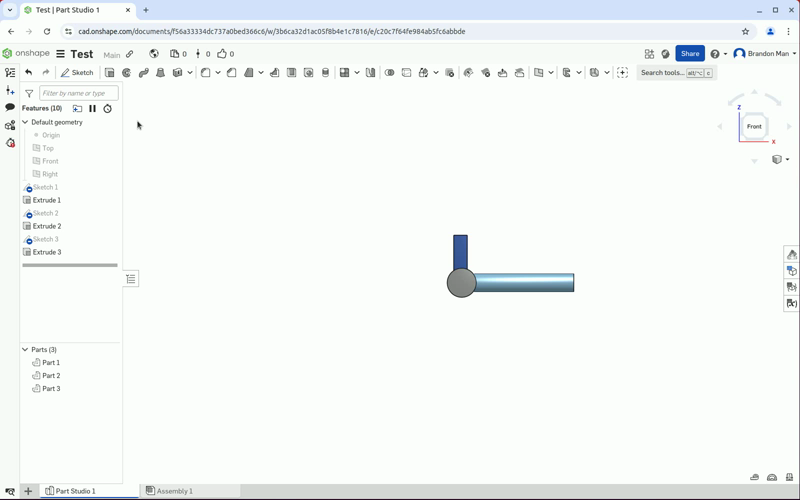
key(shift+h)
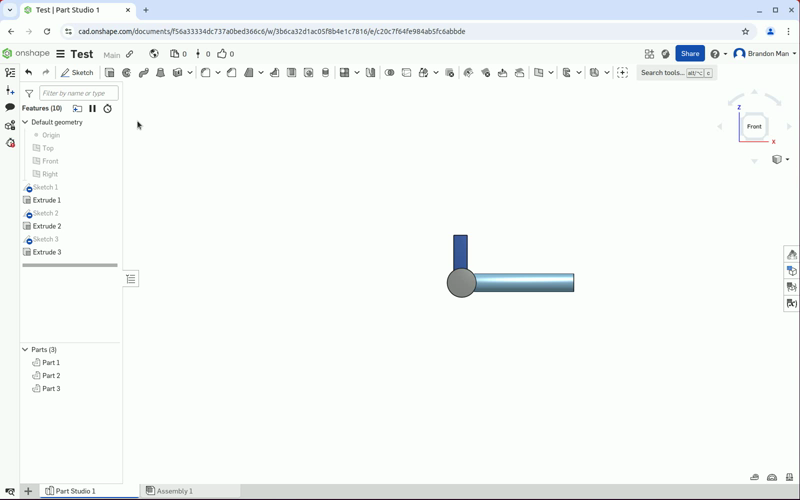
key(shift+7)
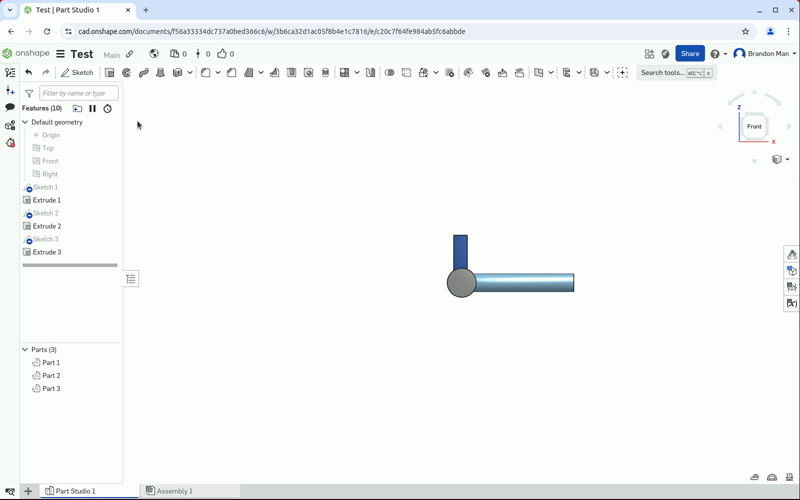
key(left, 2)
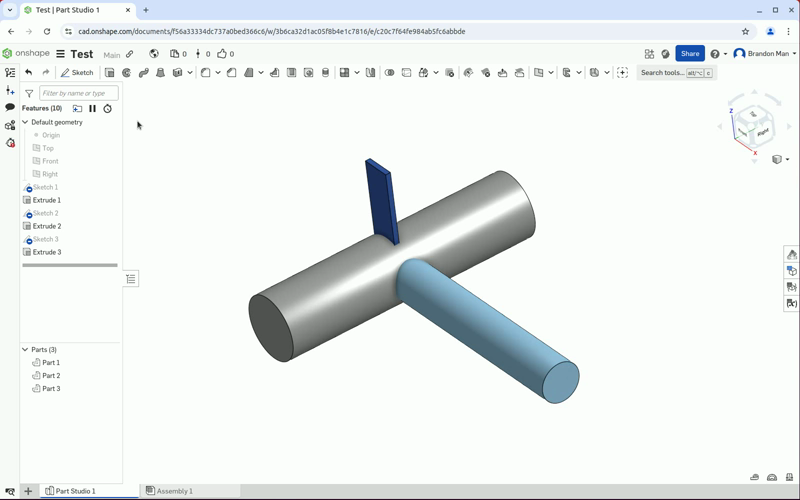
key(down, 2)
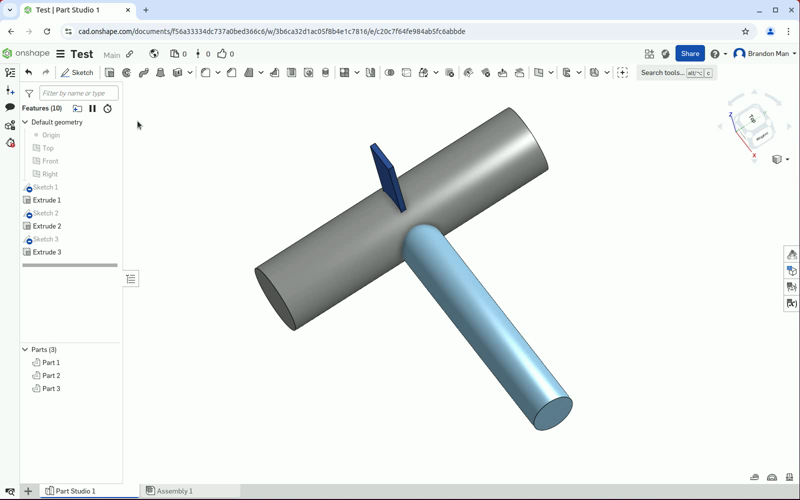
key(up, 2)
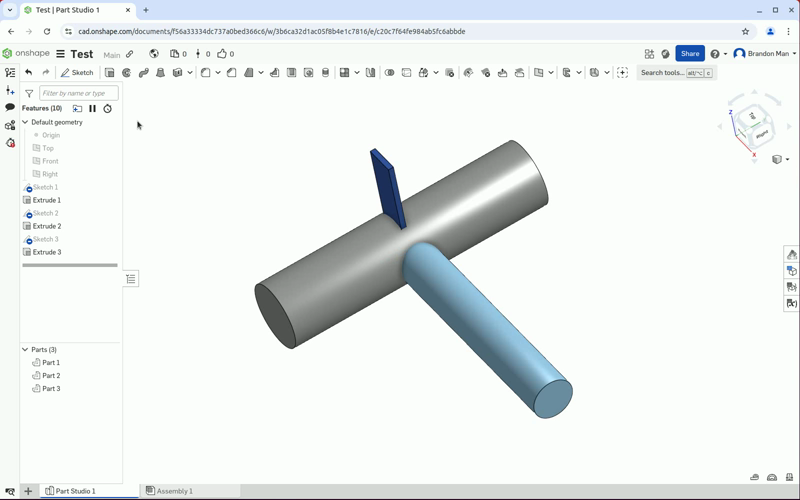
key(right, 2)
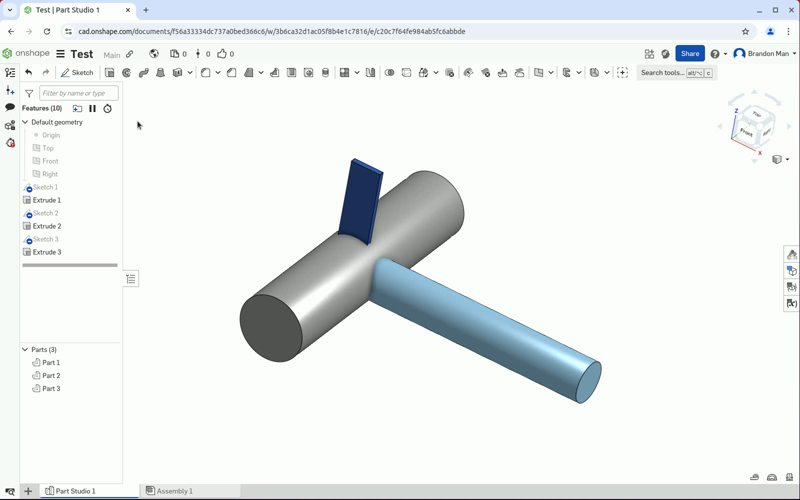
mouse_move(73, 189)
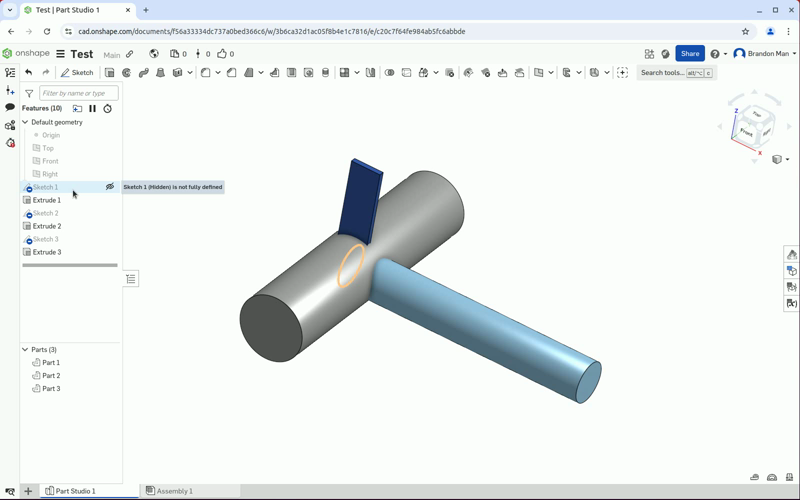
click(73, 189)